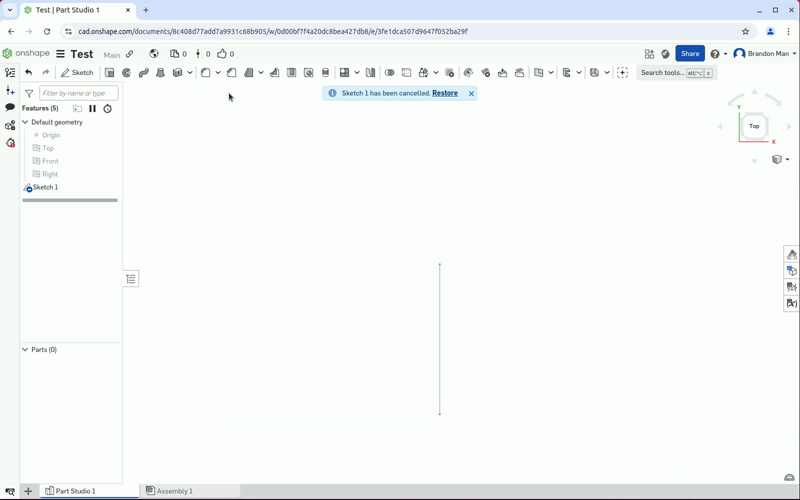
key(shift+h)
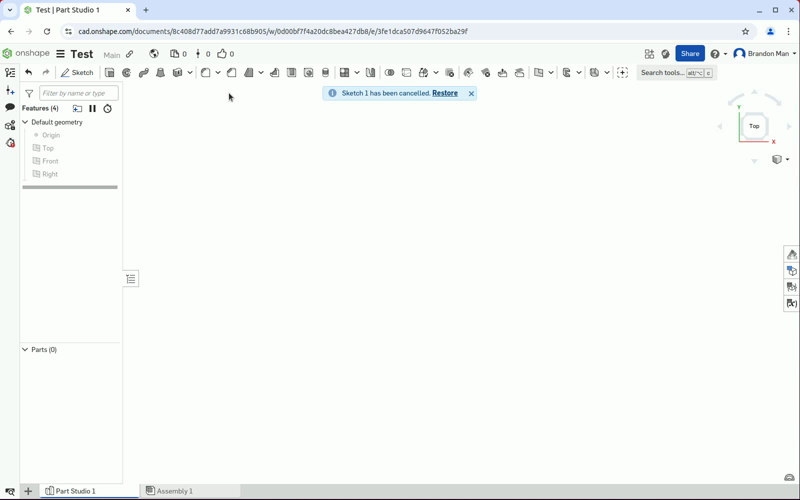
mouse_move(73, 352)
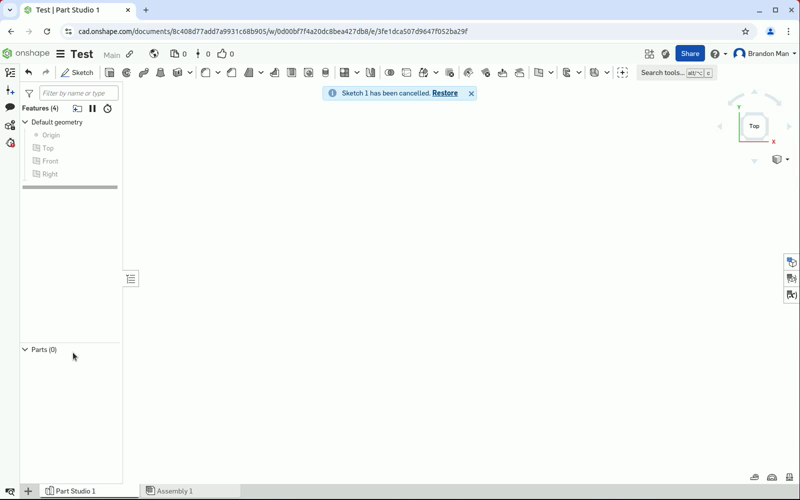
key(y)
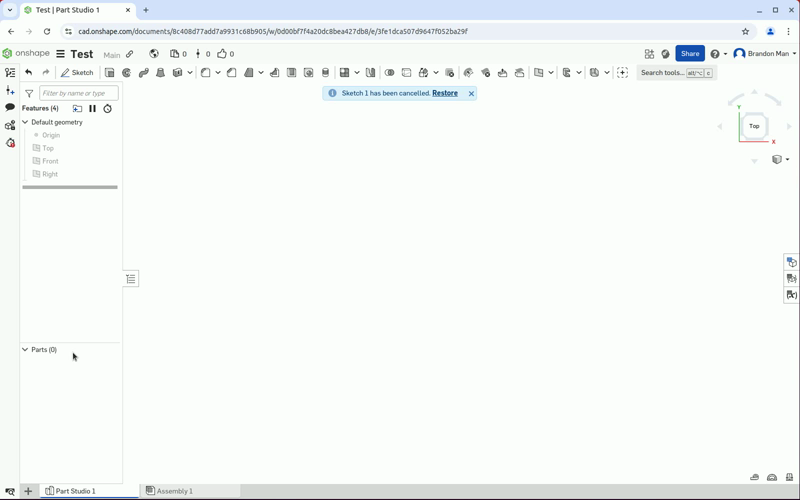
key(shift+p)
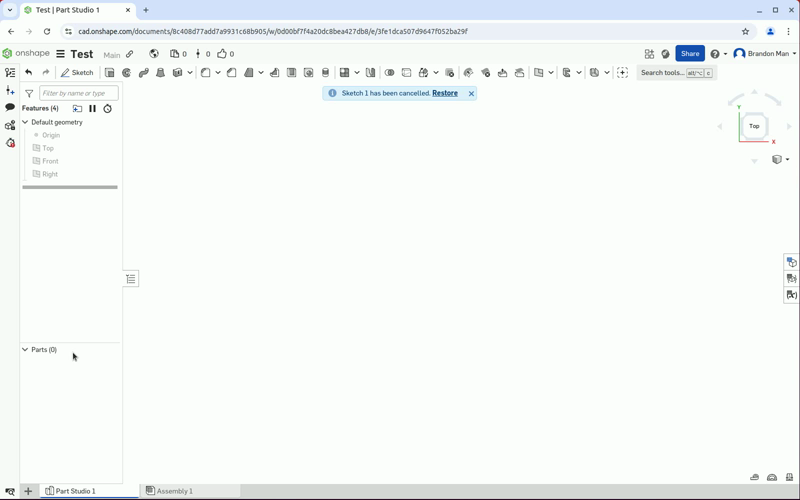
key(space)
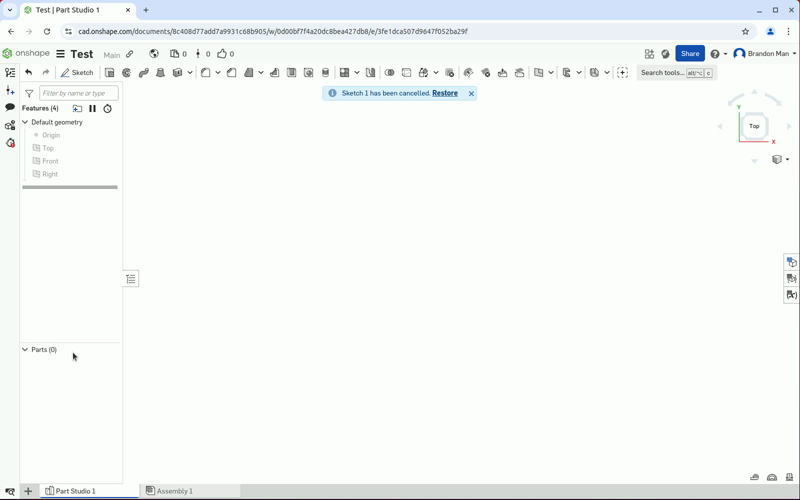
key_down(shift)
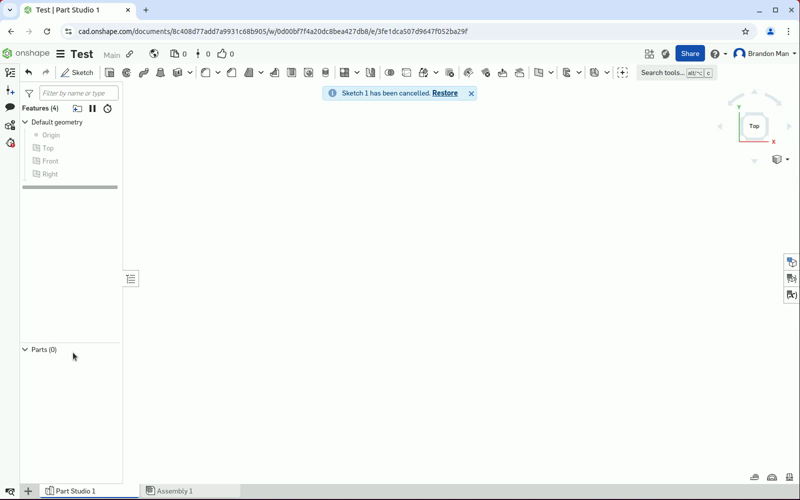
key(up)
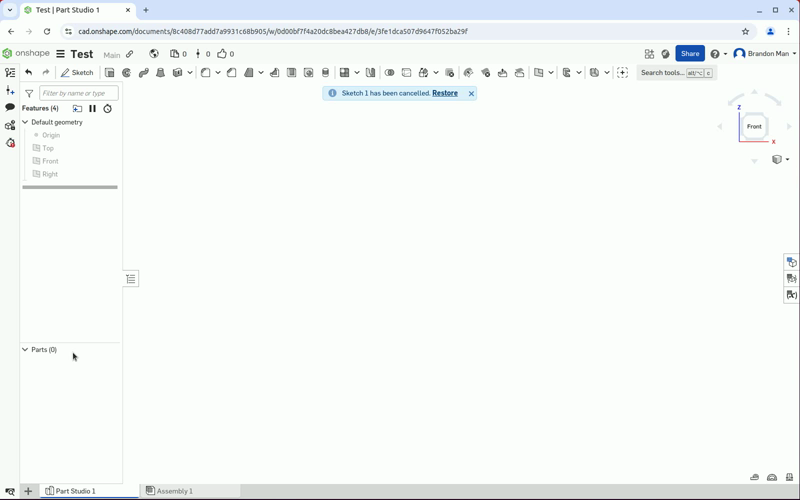
key_up(shift)
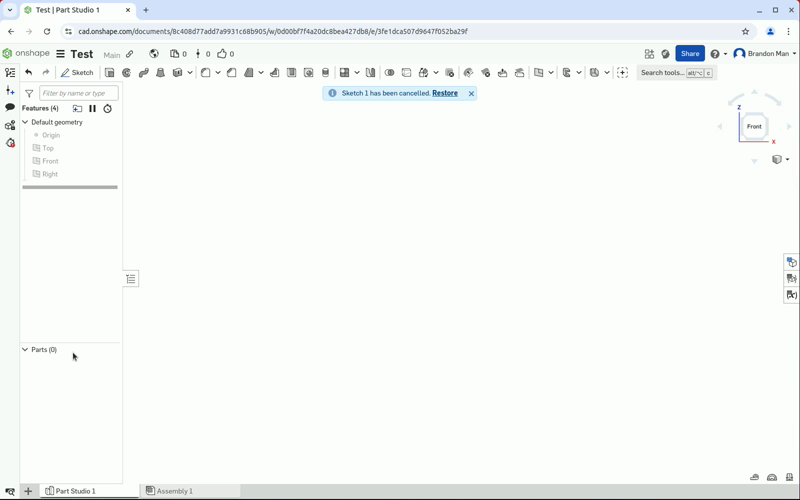
mouse_move(73, 352)
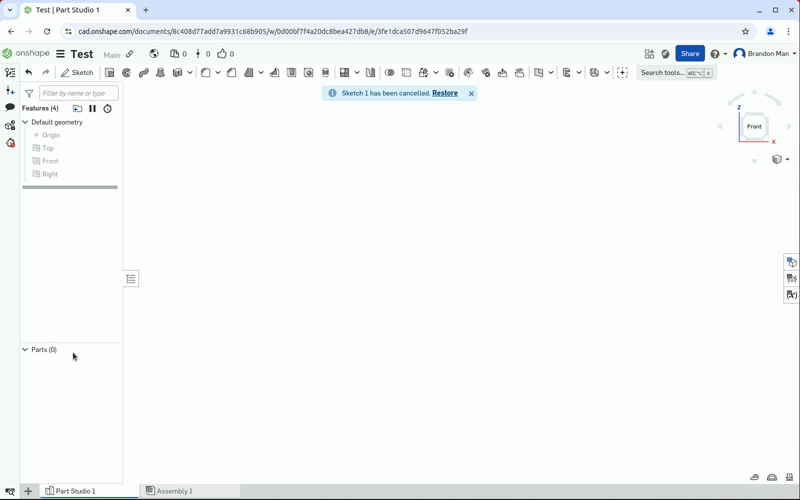
key(shift+y)
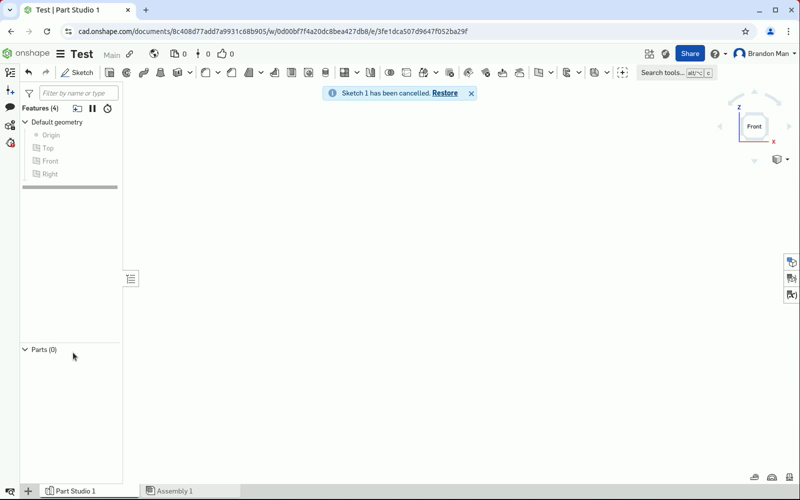
key(shift+s)
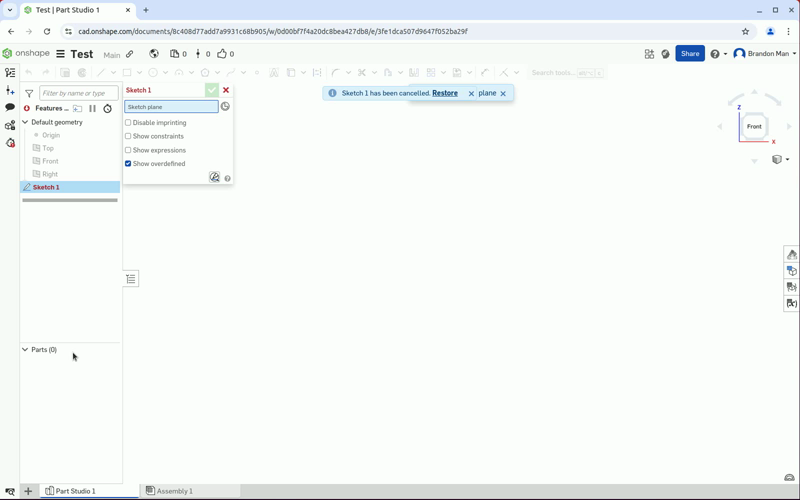
mouse_move(73, 163)
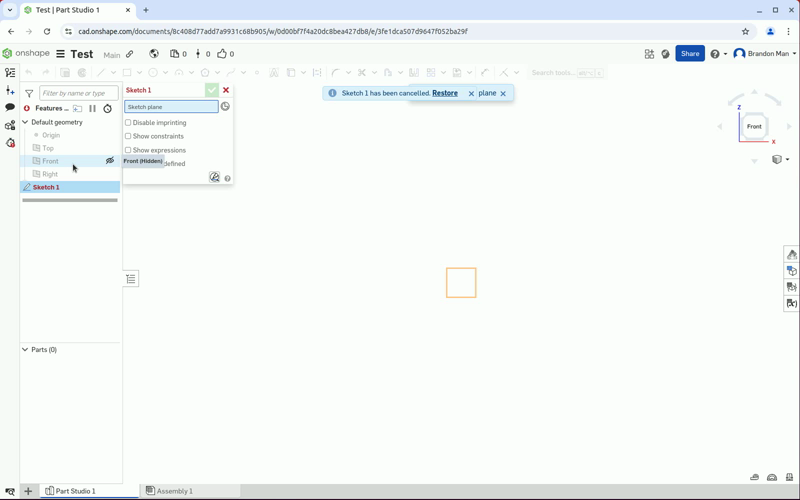
click(73, 163)
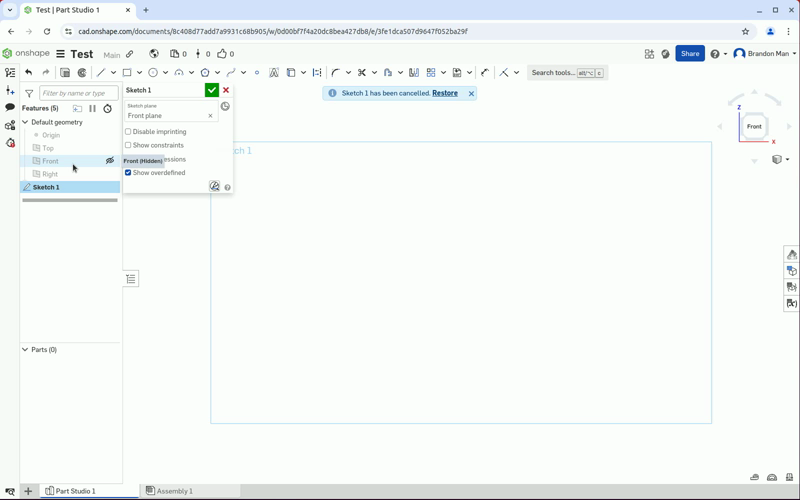
mouse_move(73, 352)
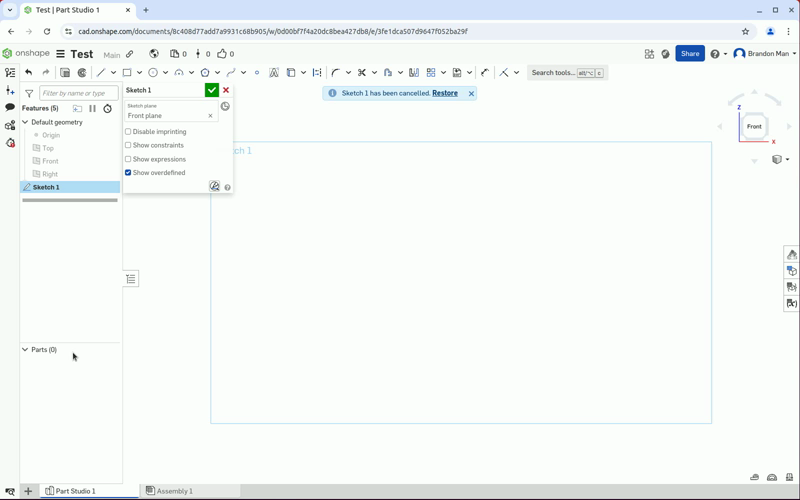
key(y)
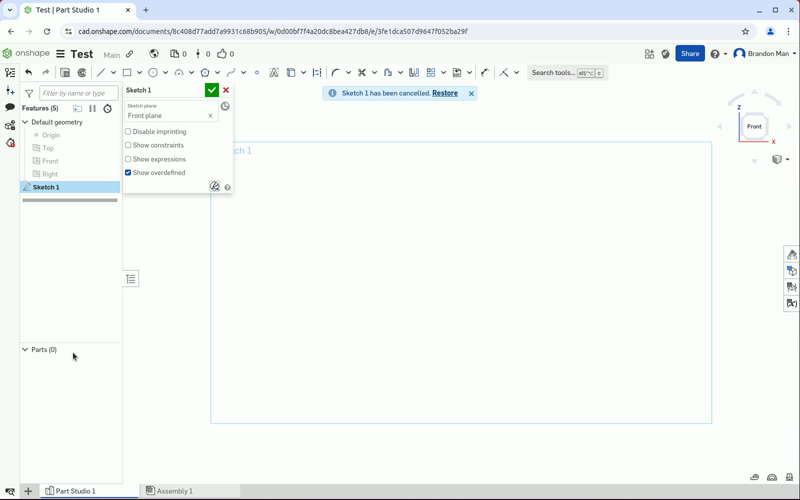
key(l)
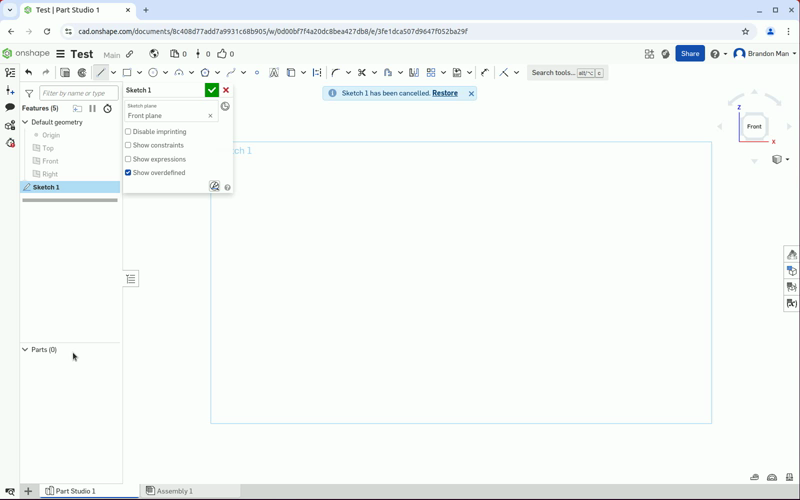
key_down(shift)
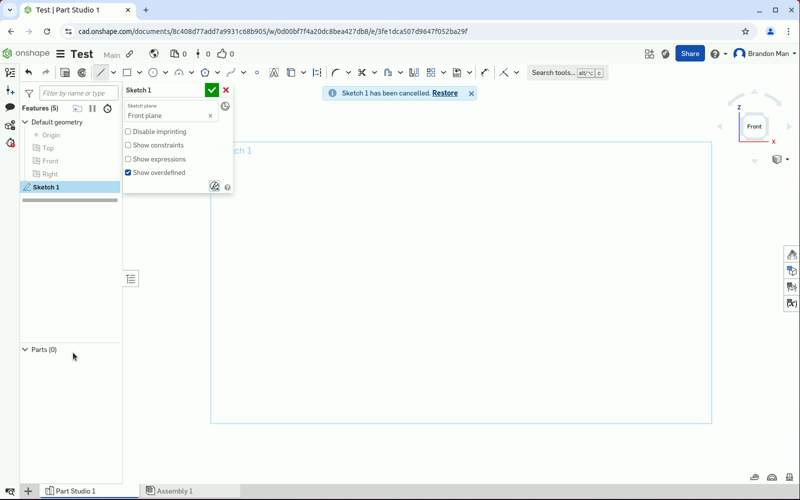
mouse_move(348, 282)
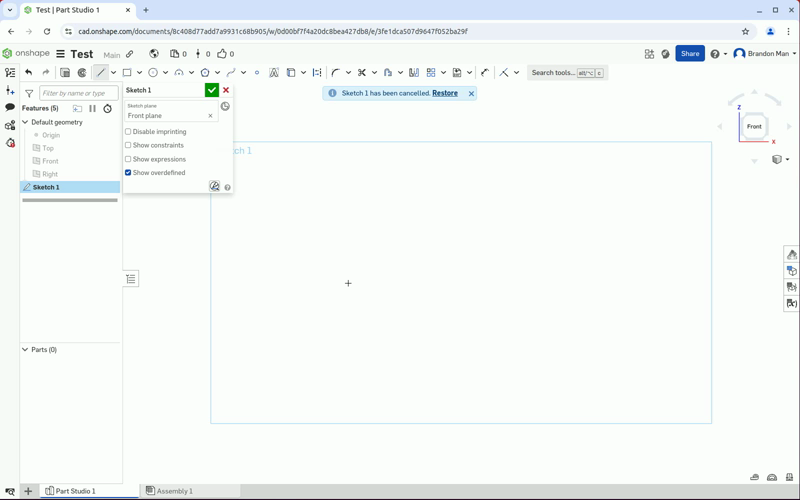
click(348, 282)
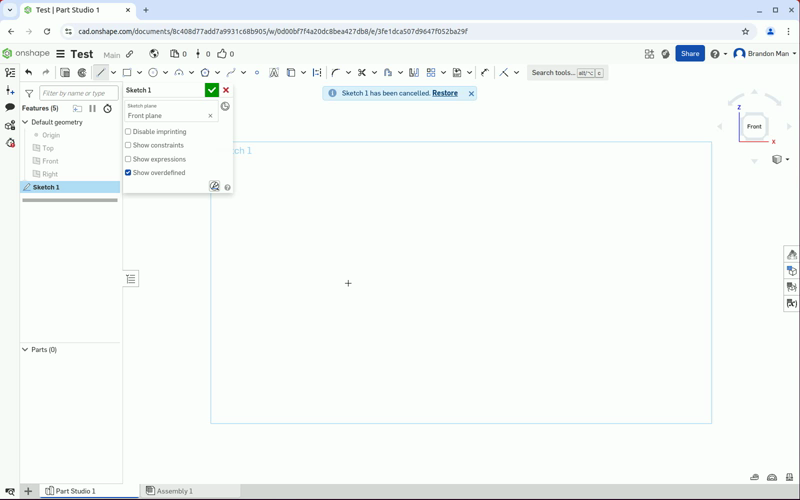
key_up(shift)
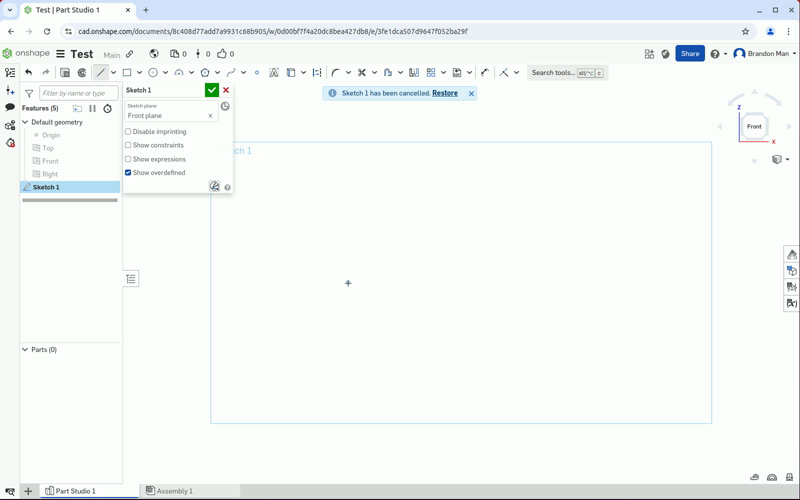
key_down(shift)
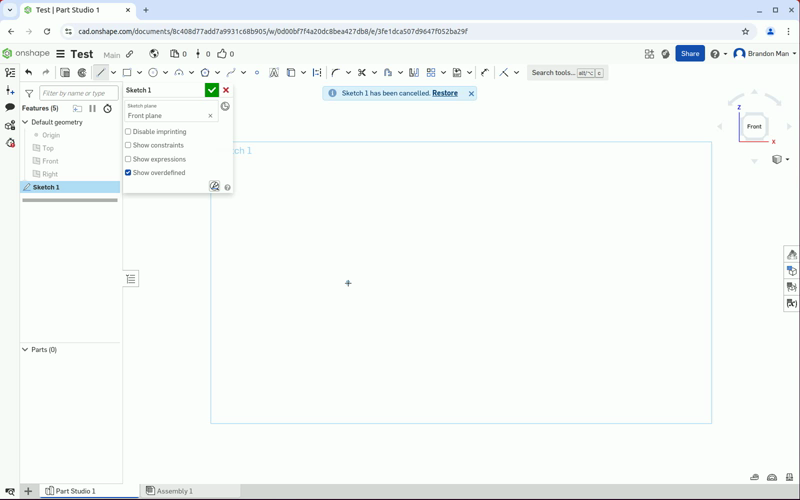
mouse_move(378, 282)
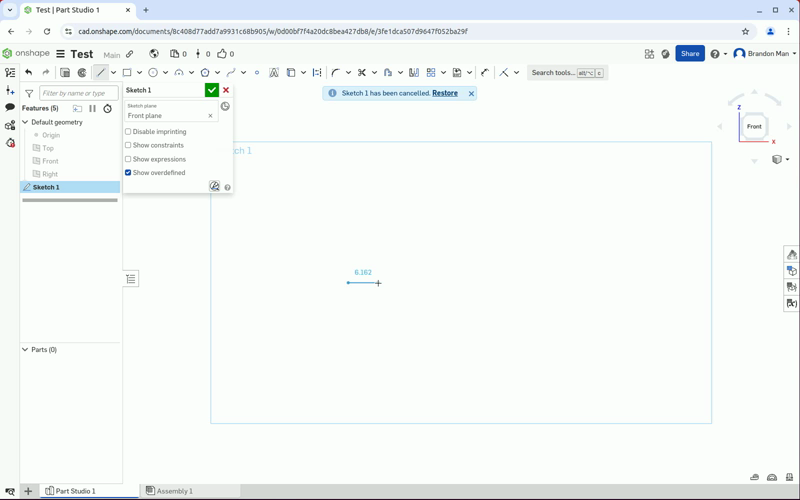
mouse_move(404, 282)
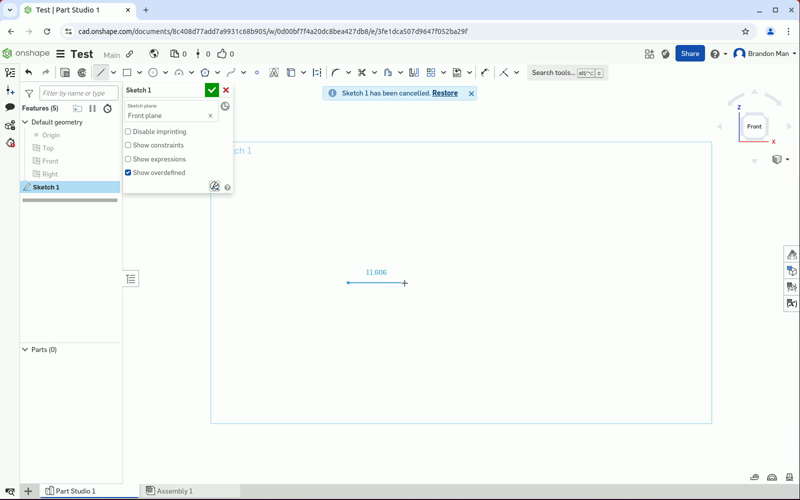
click(404, 282)
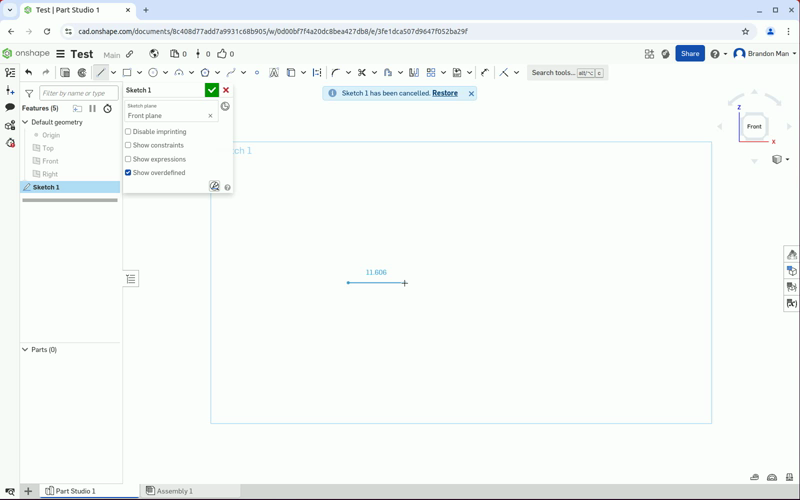
key_up(shift)
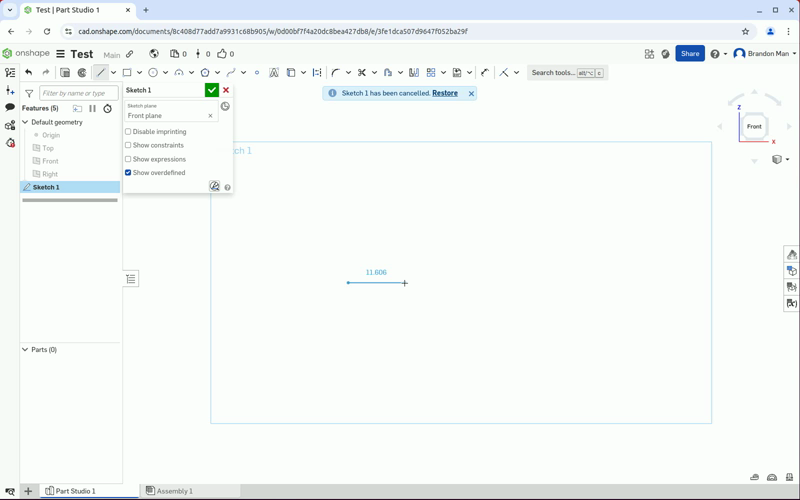
key(esc)
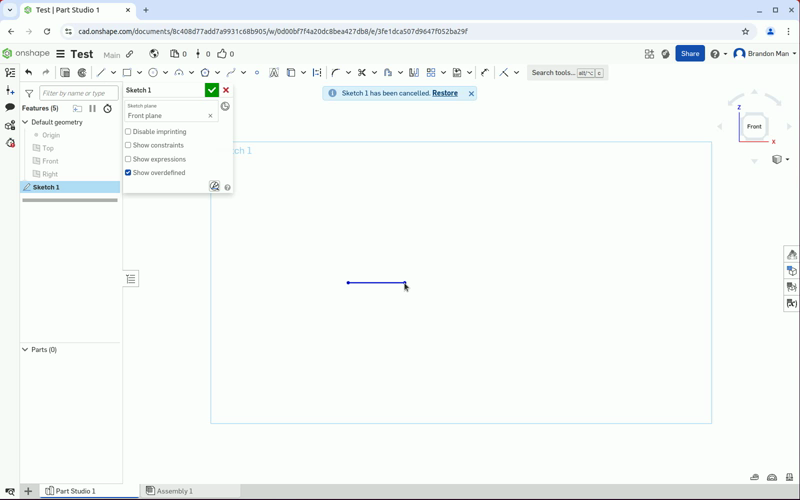
key(a)
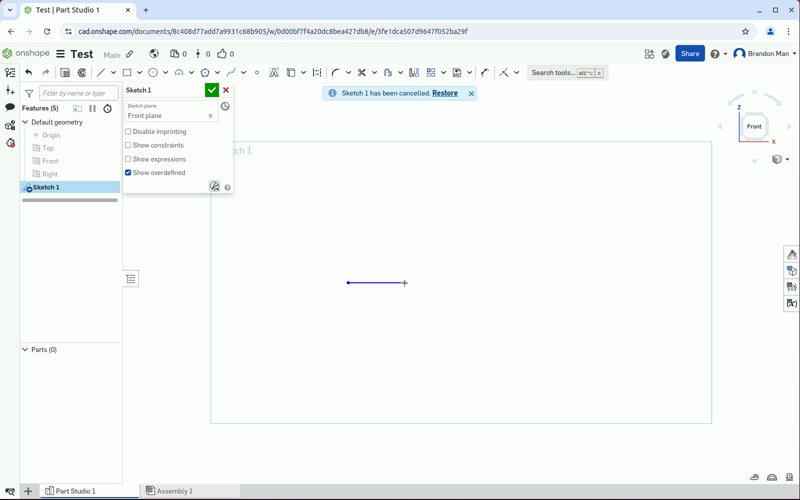
mouse_move(404, 282)
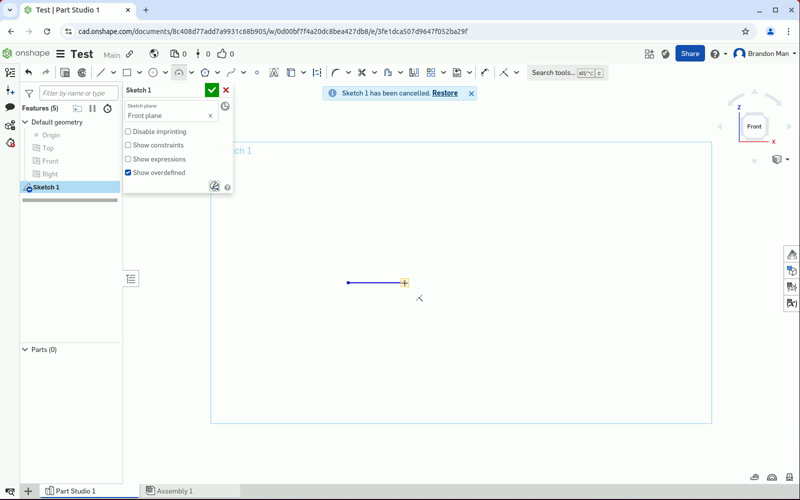
click(404, 282)
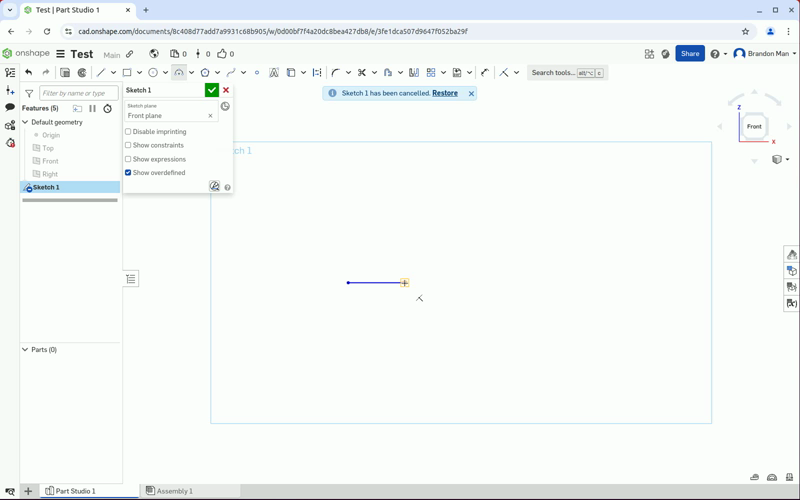
key_down(shift)
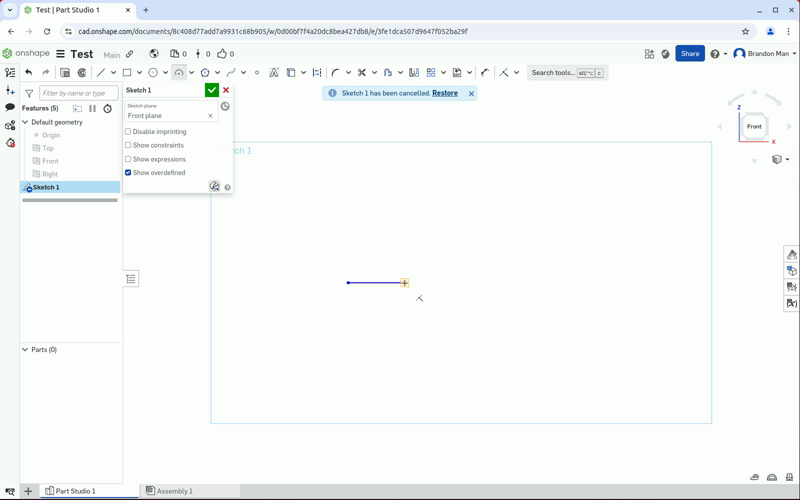
mouse_move(515, 282)
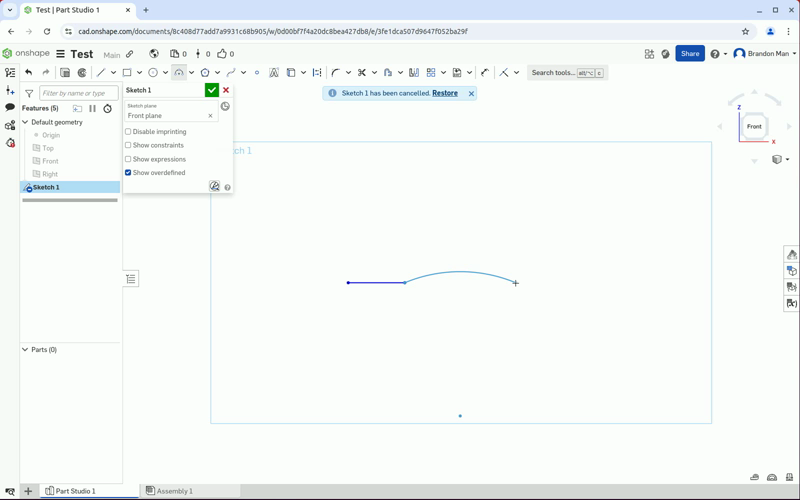
click(515, 282)
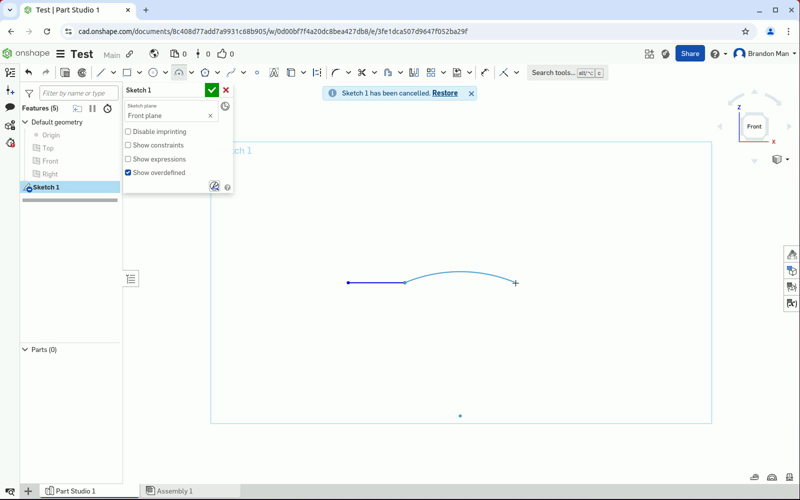
mouse_move(460, 227)
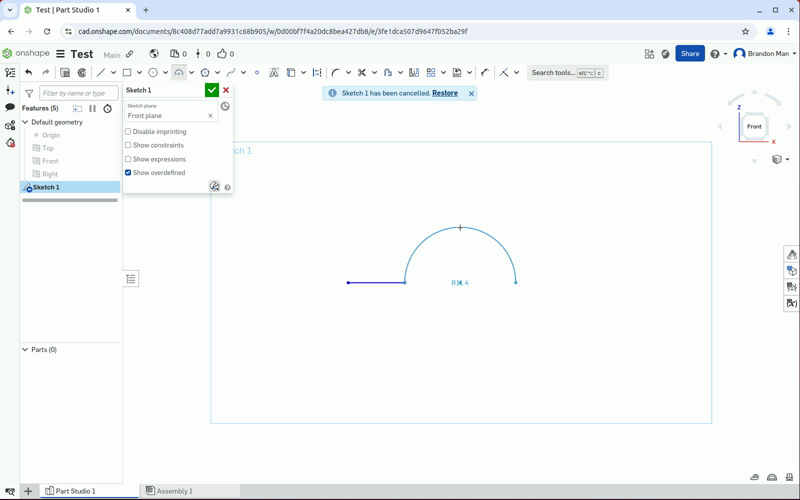
click(460, 227)
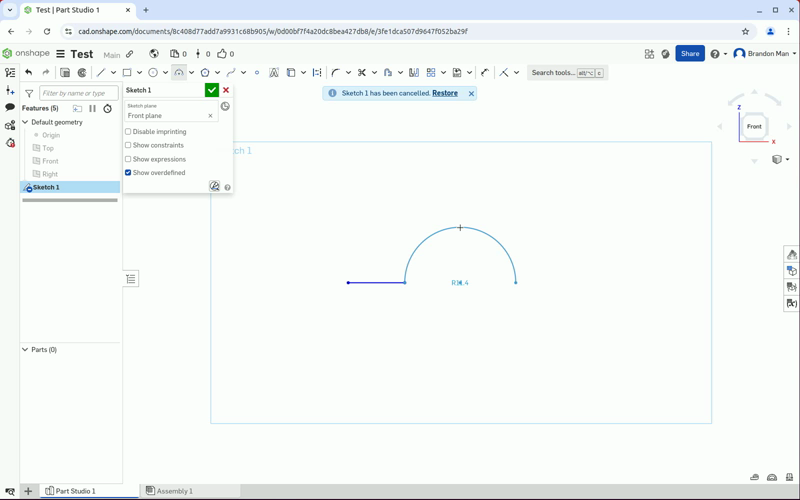
key_up(shift)
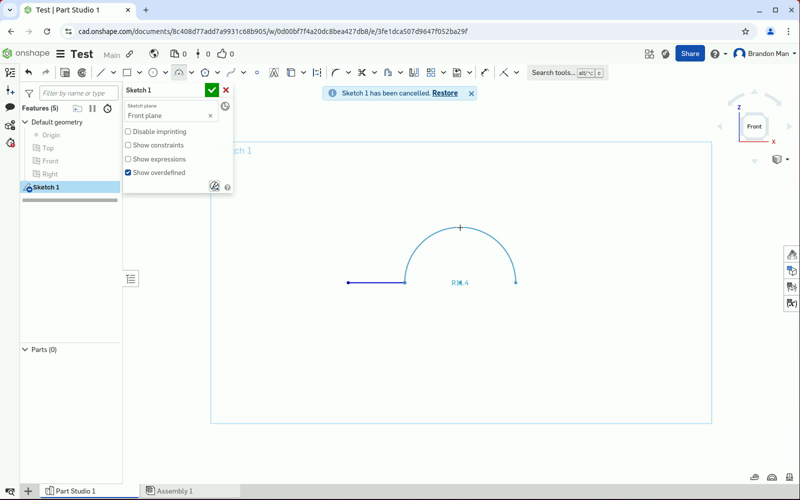
key(esc)
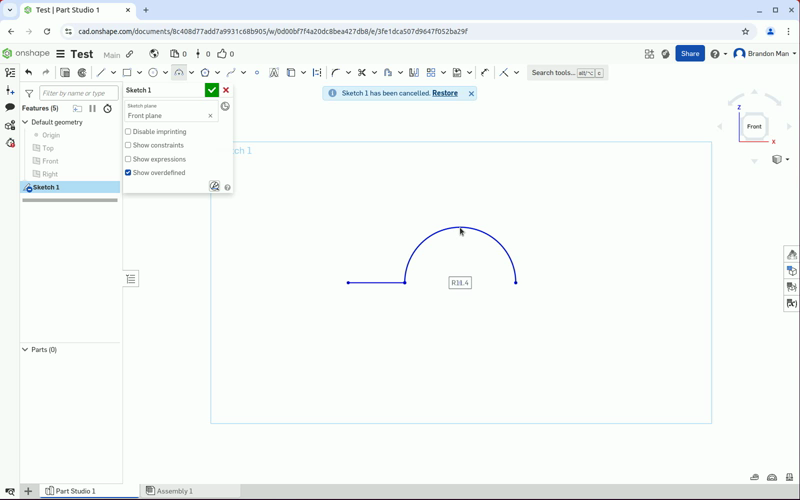
key(l)
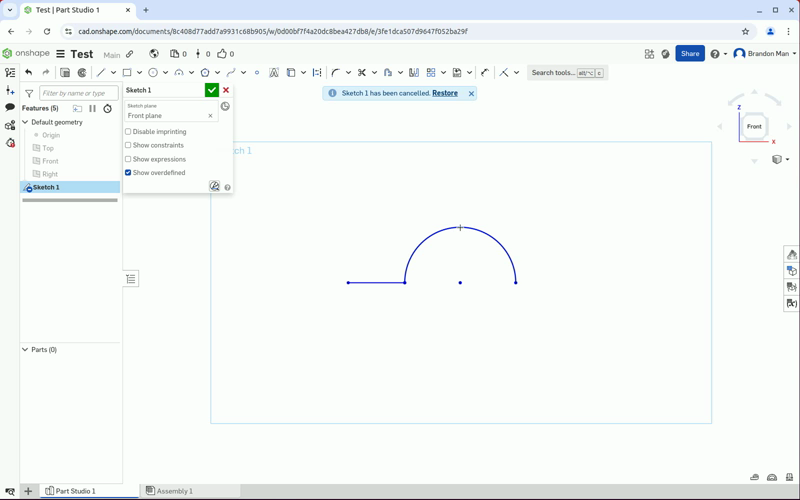
mouse_move(515, 282)
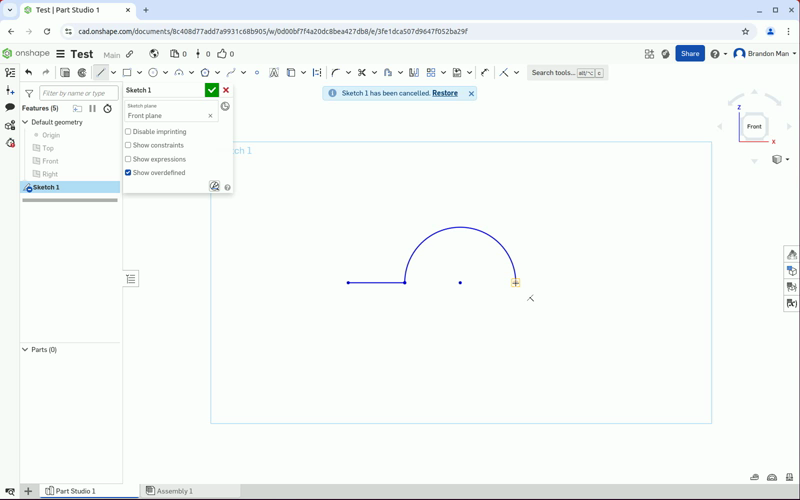
click(515, 282)
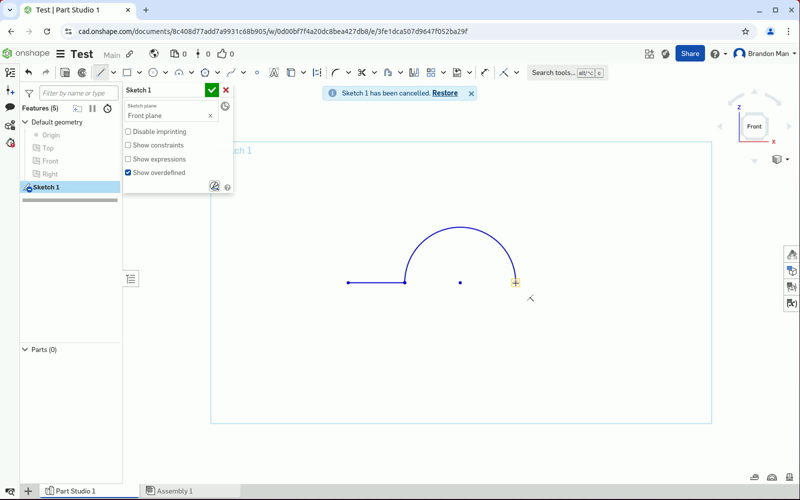
key_down(shift)
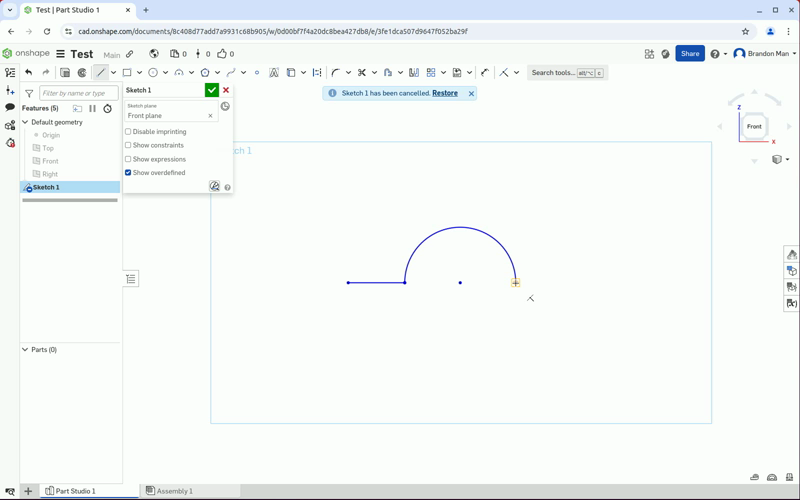
mouse_move(545, 282)
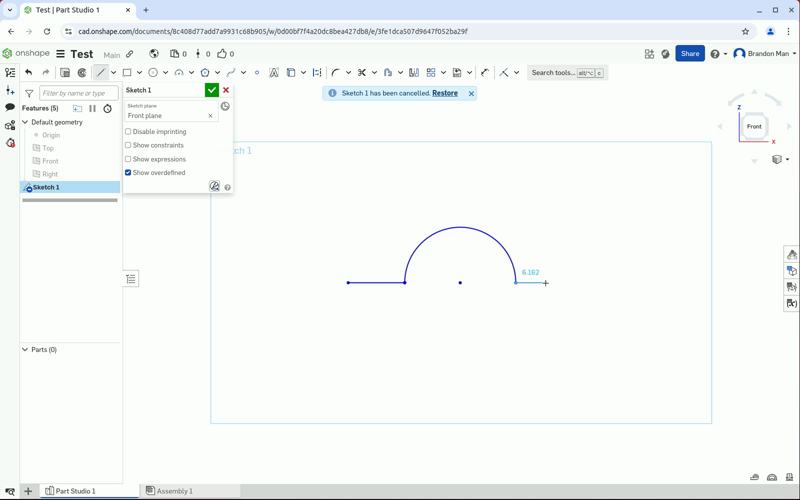
mouse_move(572, 282)
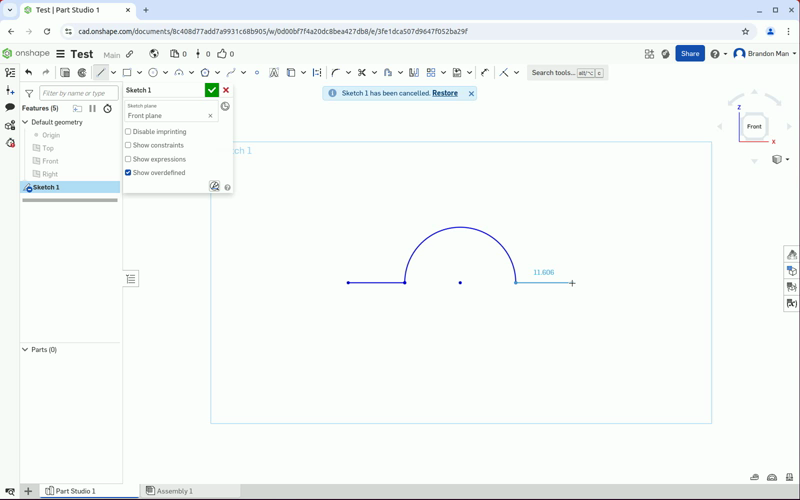
click(572, 282)
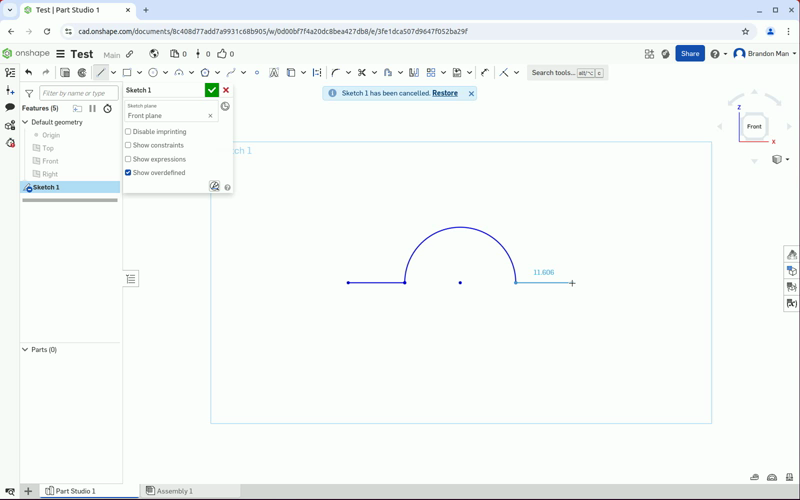
key_up(shift)
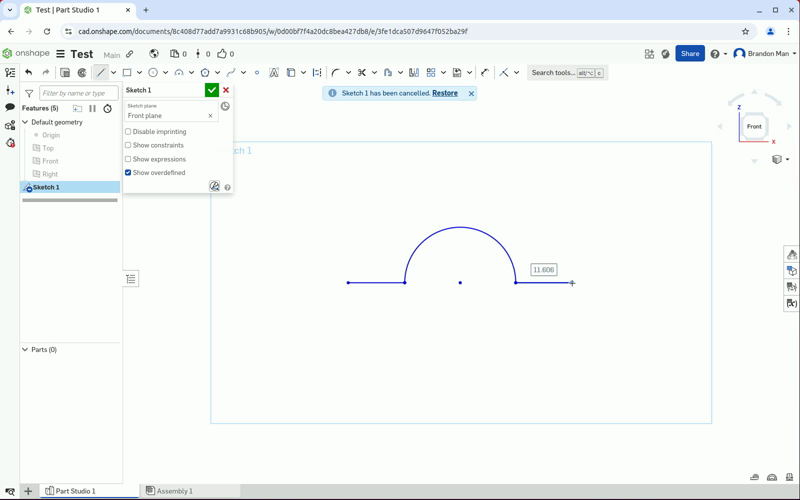
key_down(shift)
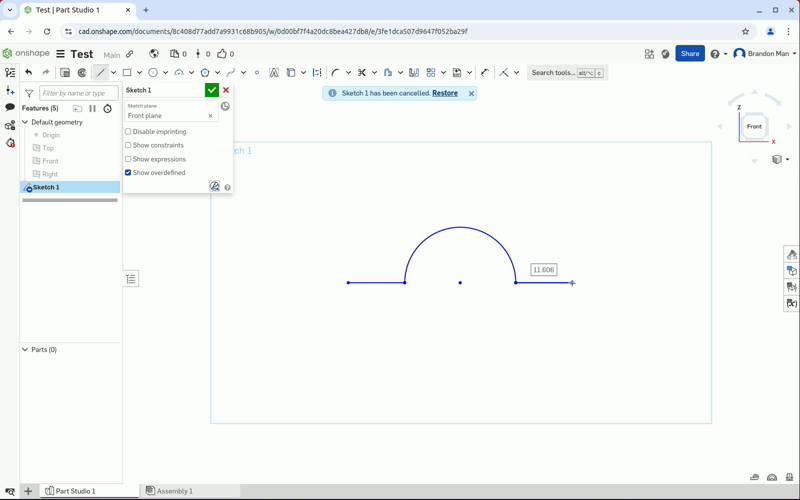
mouse_move(572, 169)
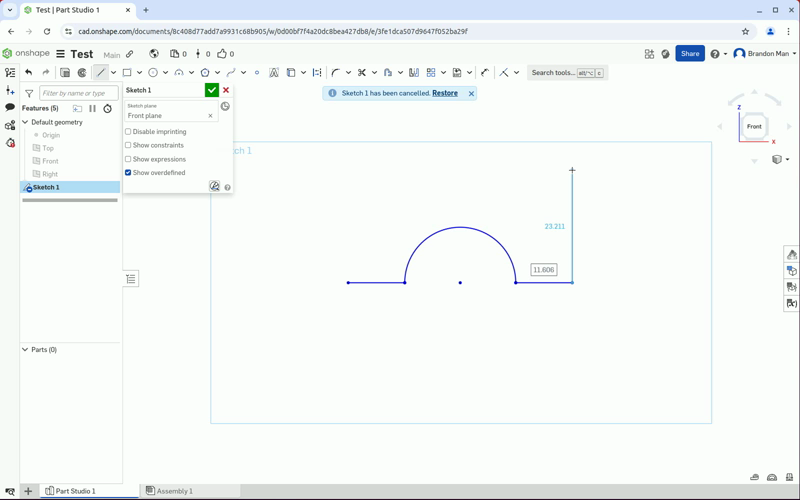
click(572, 169)
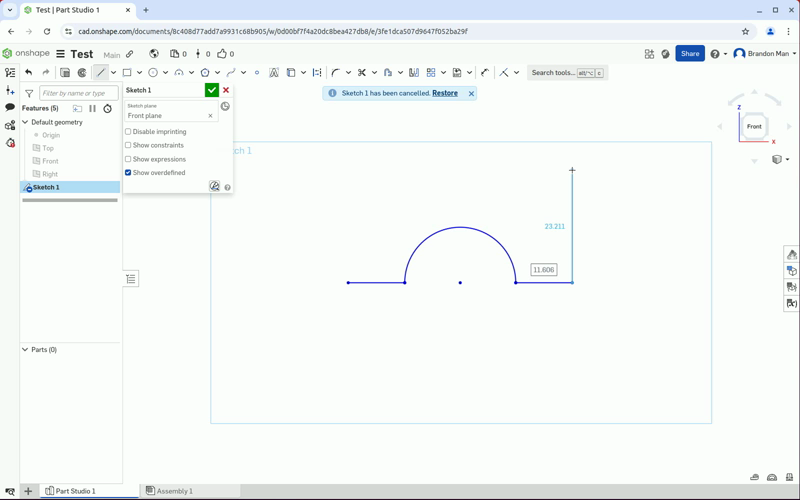
key_up(shift)
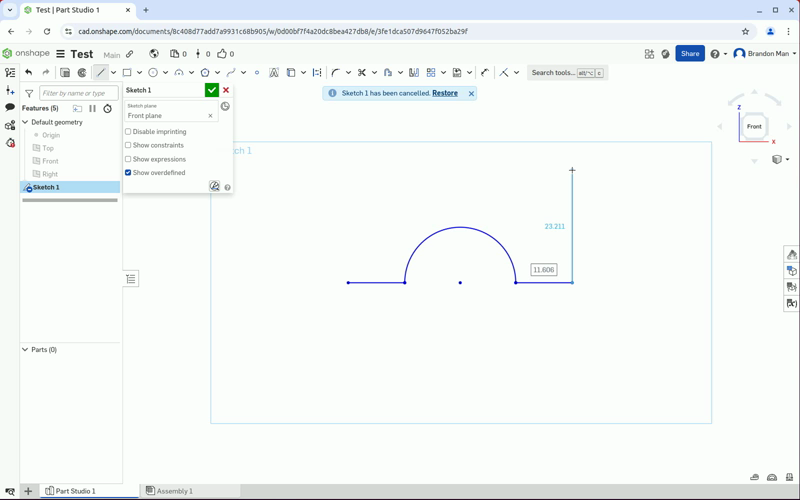
key_down(shift)
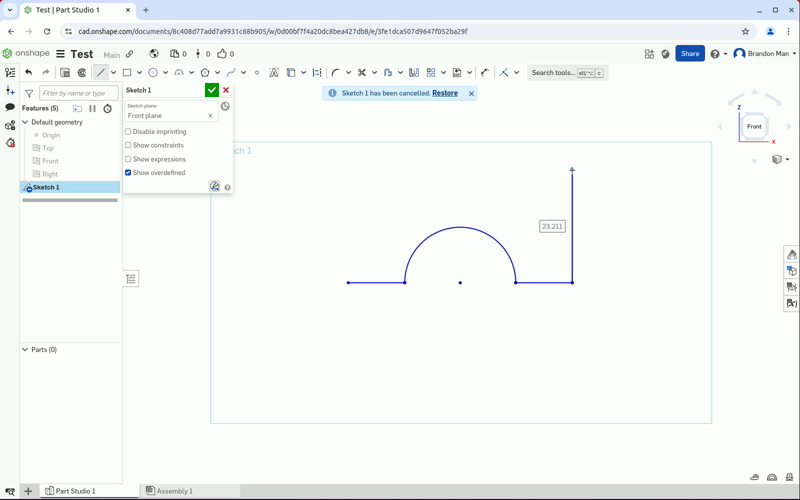
mouse_move(348, 169)
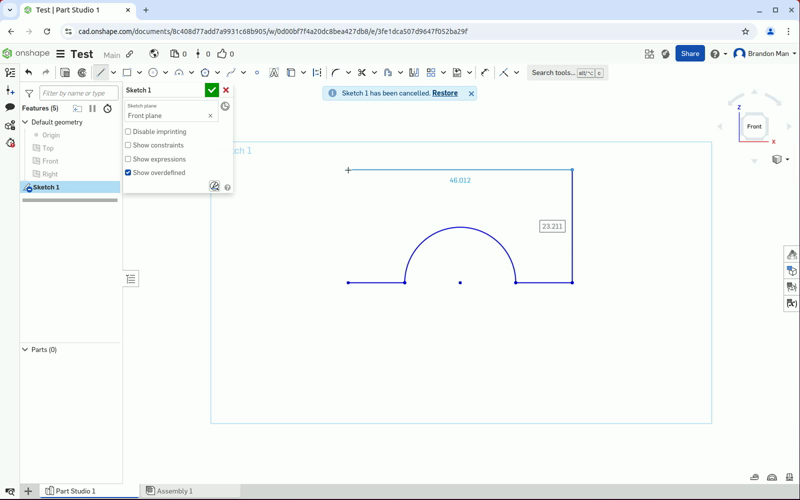
click(348, 169)
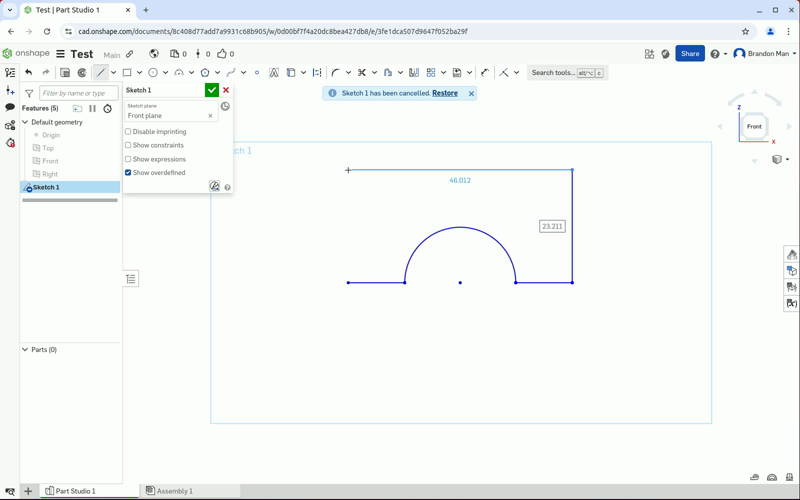
key_up(shift)
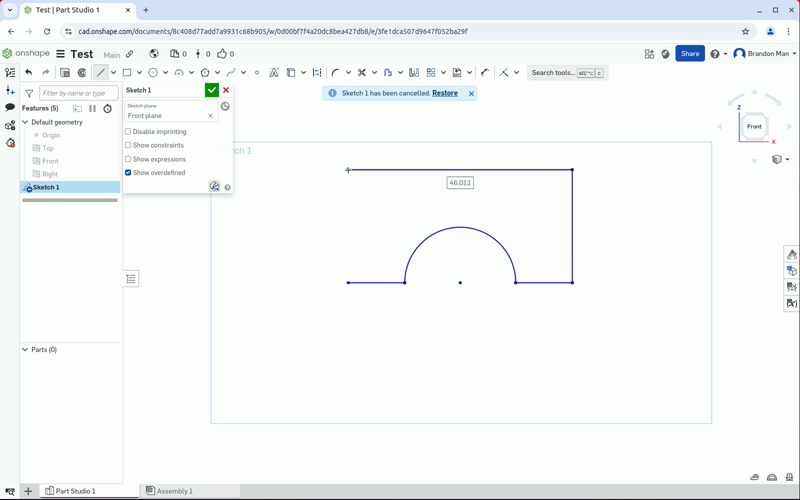
key_down(shift)
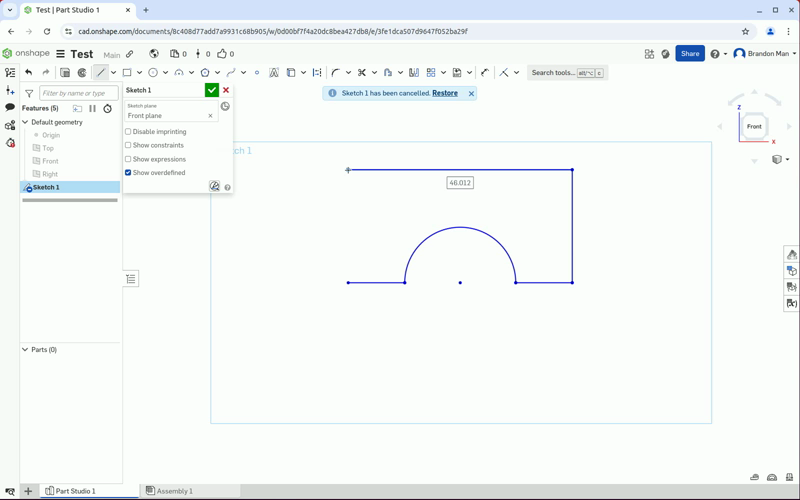
mouse_move(348, 282)
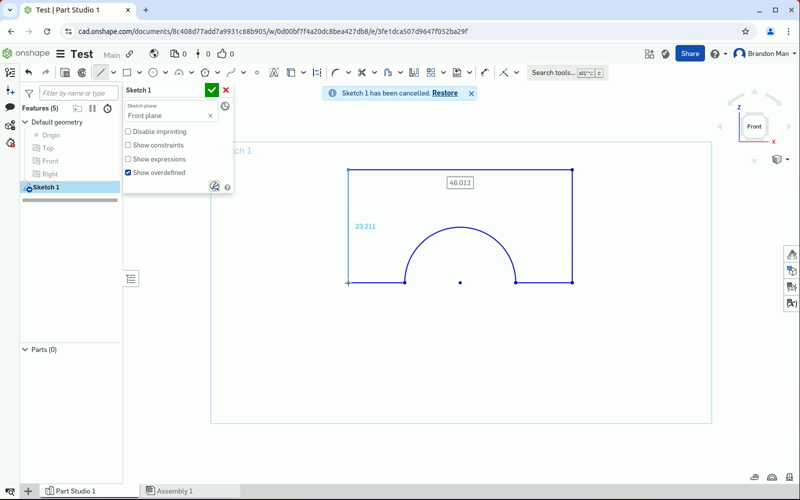
key_up(shift)
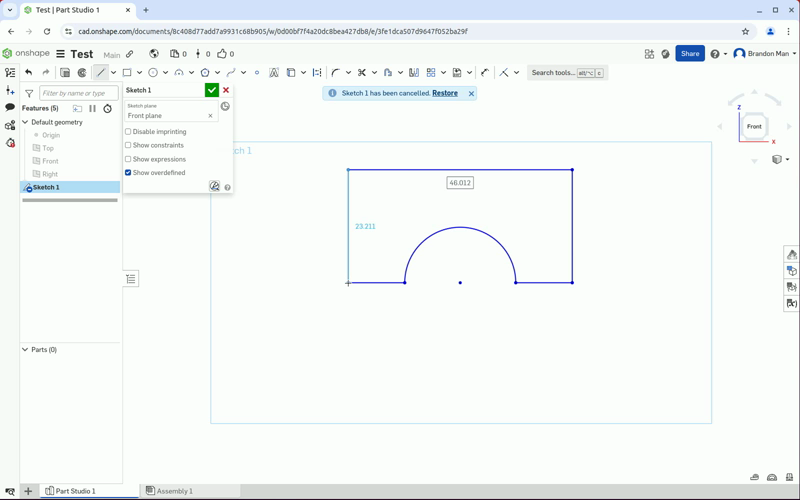
click(348, 282)
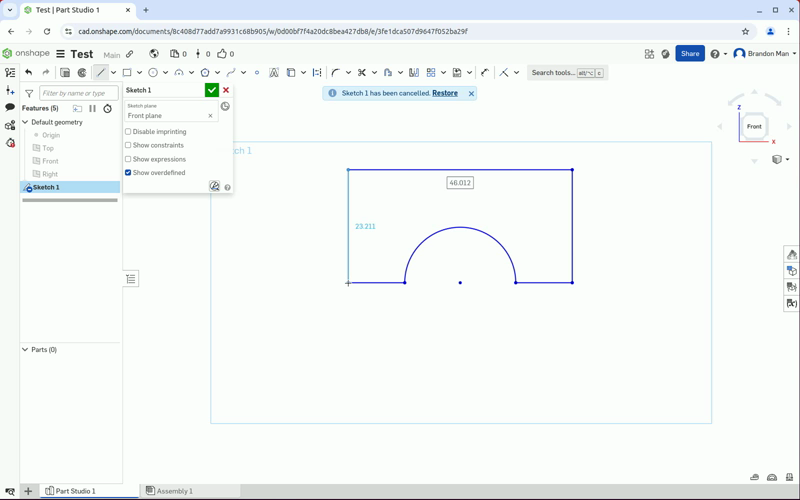
key(esc)
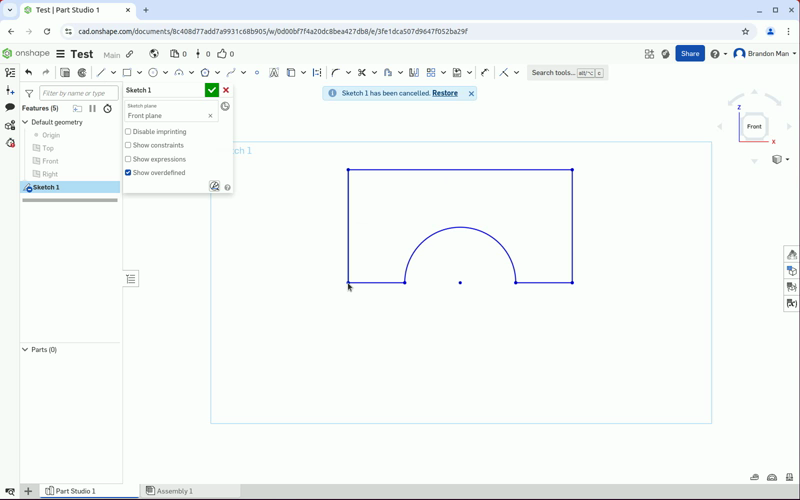
mouse_move(545, 219)
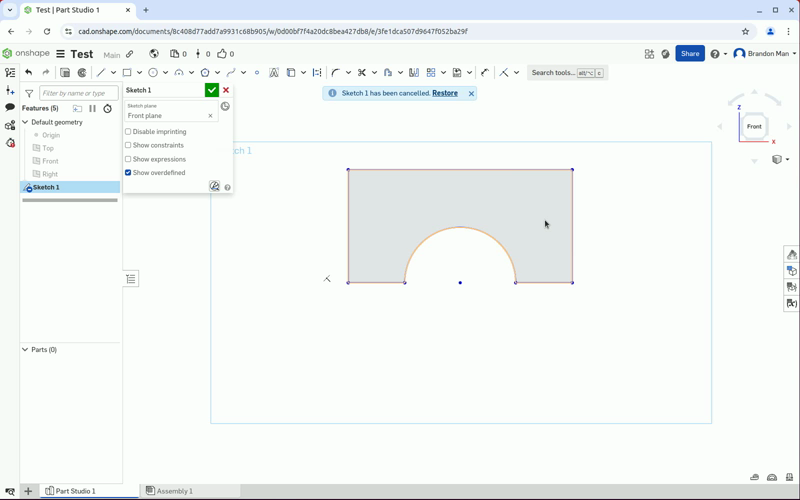
scroll(6)
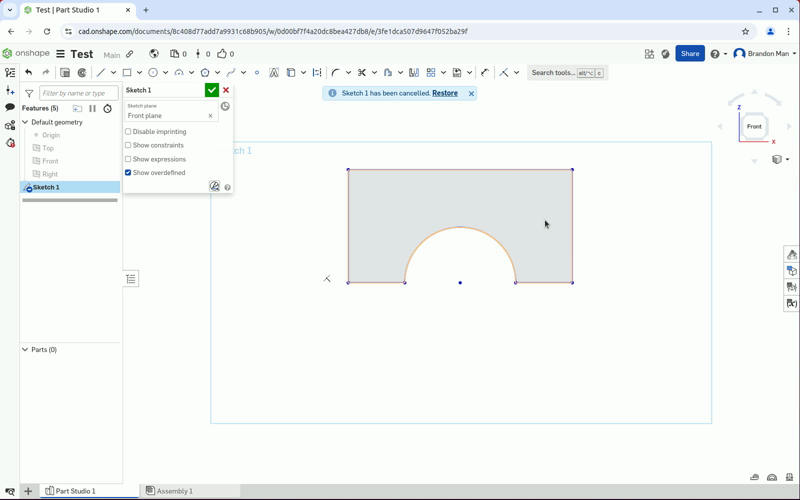
scroll(6)
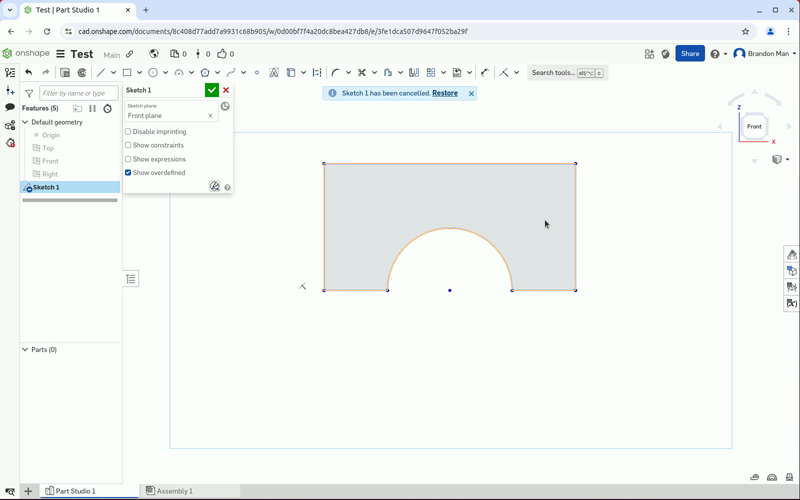
scroll(6)
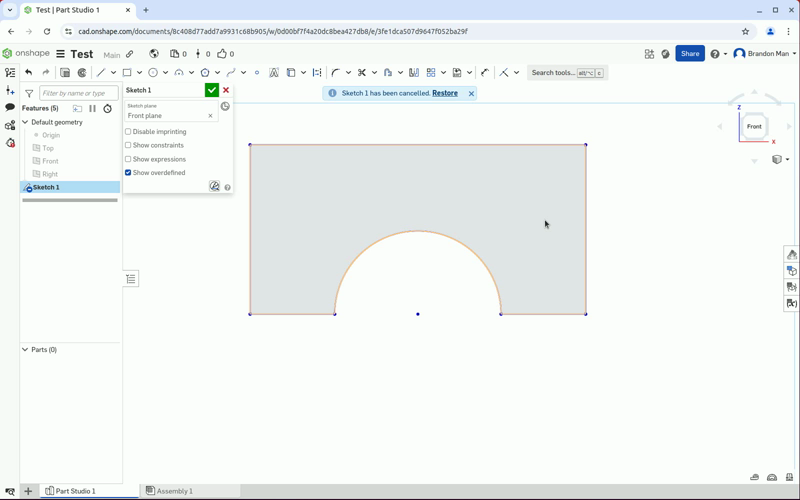
scroll(6)
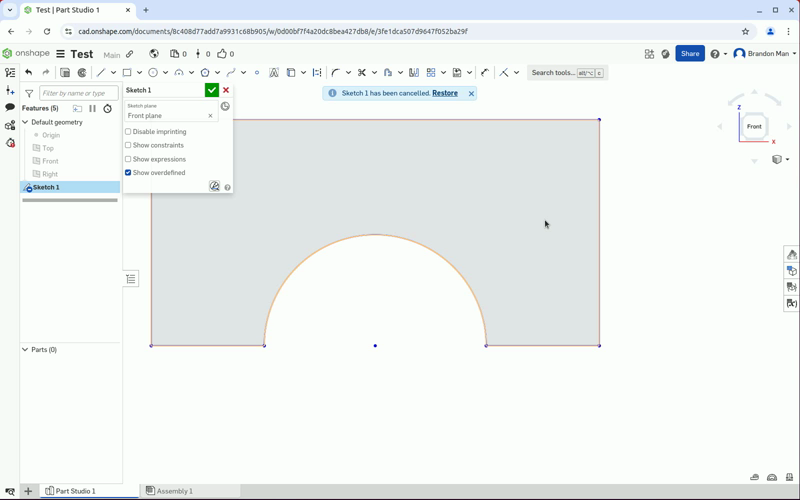
scroll(6)
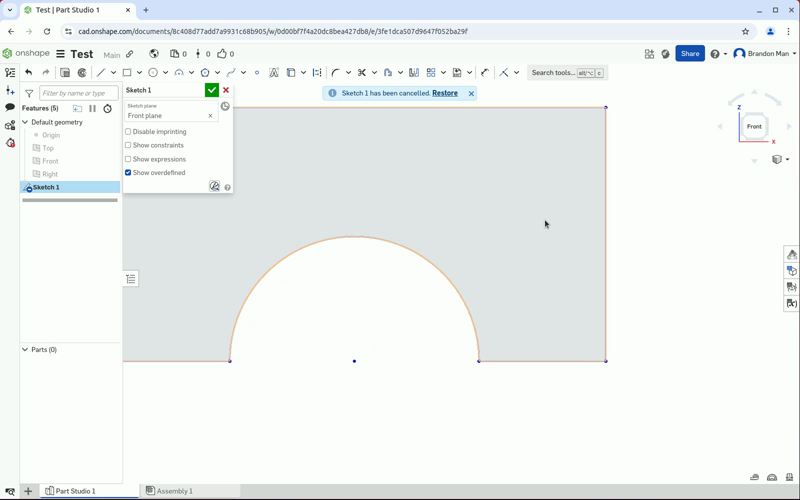
scroll(6)
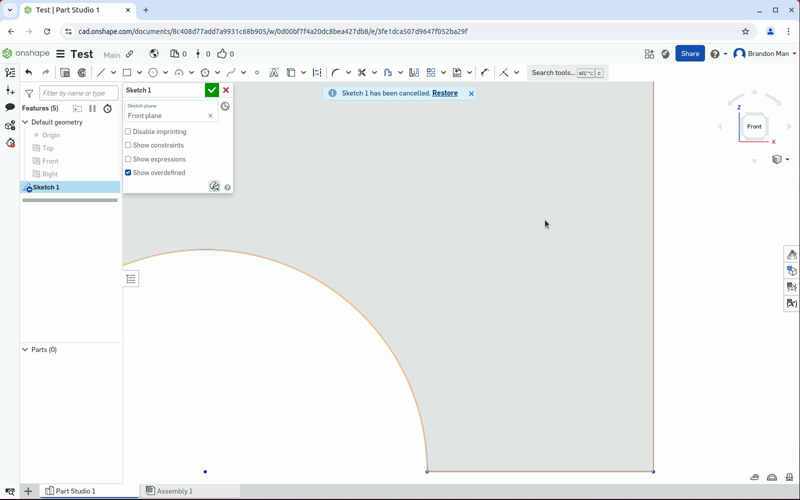
scroll(6)
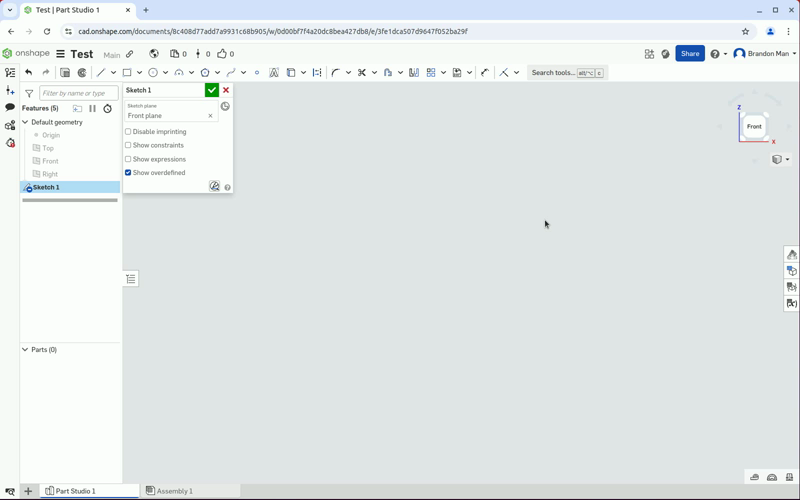
click(545, 219)
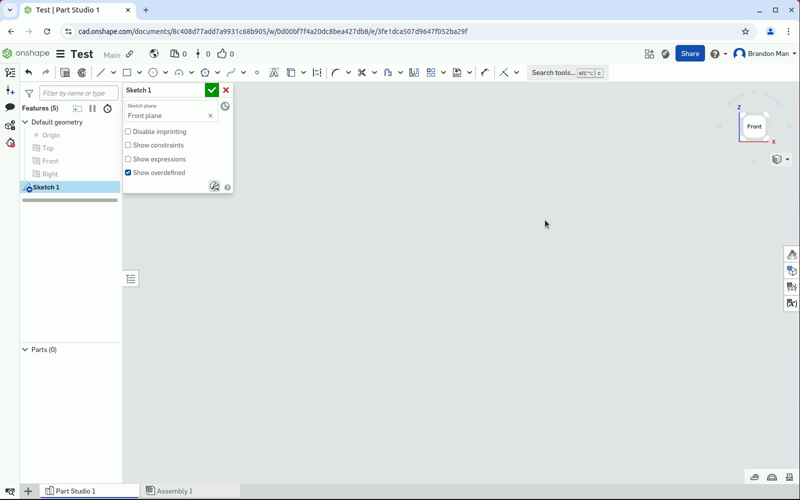
scroll(-6)
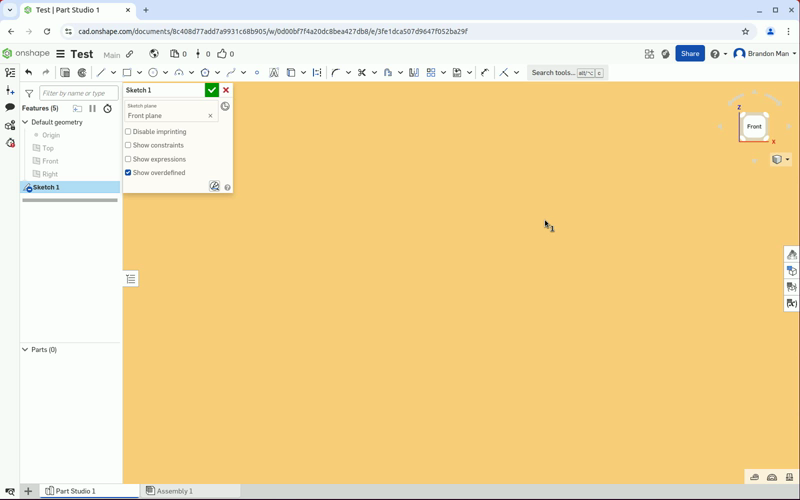
scroll(-6)
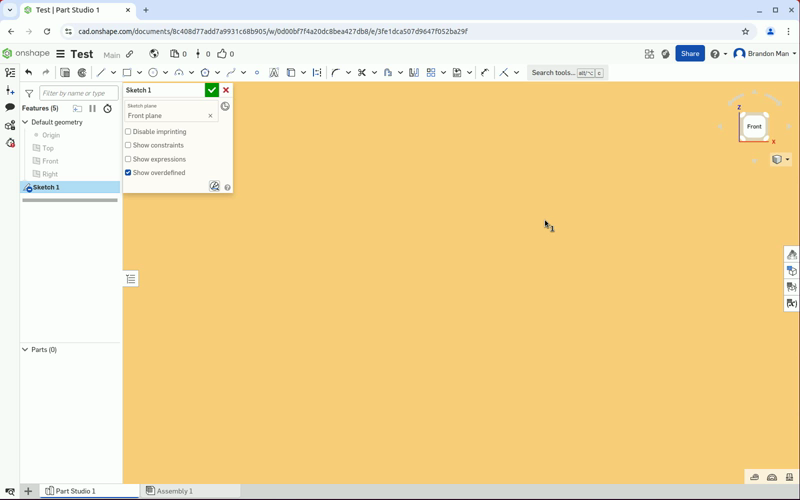
scroll(-6)
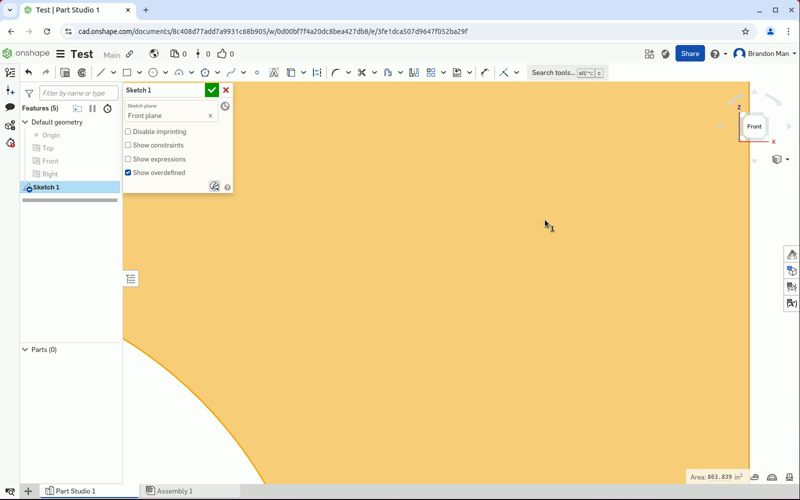
scroll(-6)
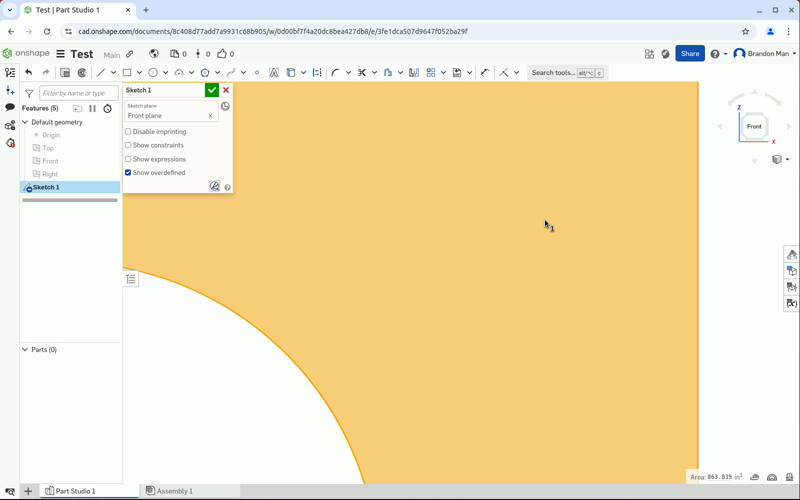
scroll(-6)
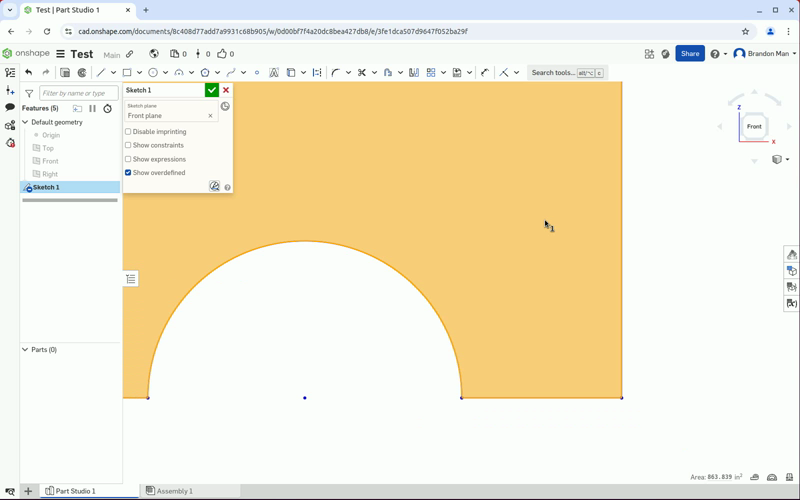
scroll(-6)
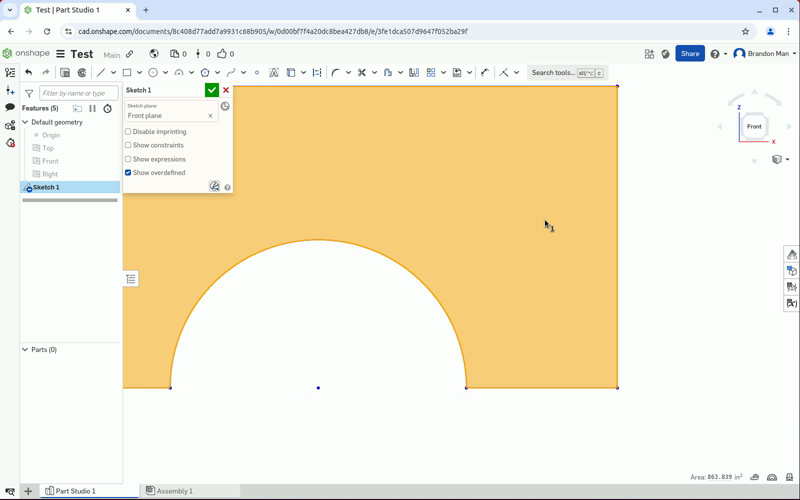
scroll(-6)
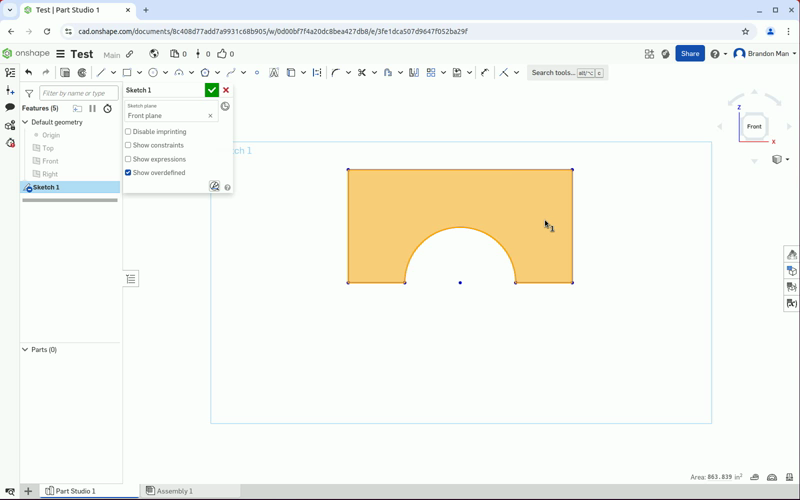
mouse_move(73, 352)
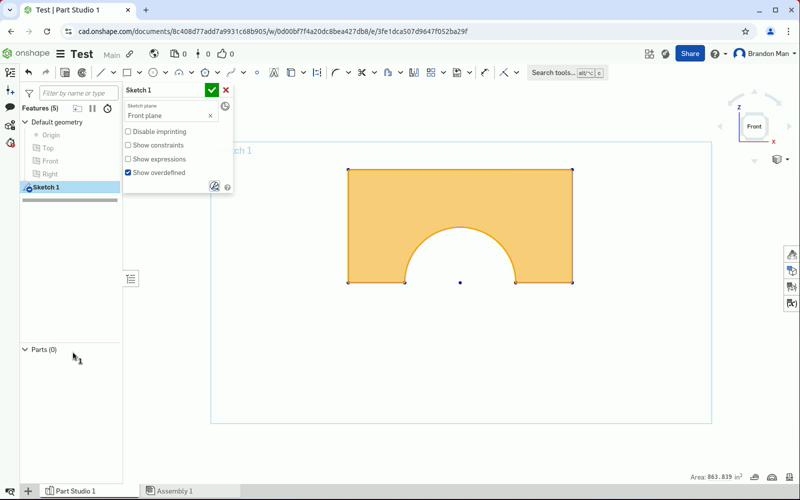
key(shift+y)
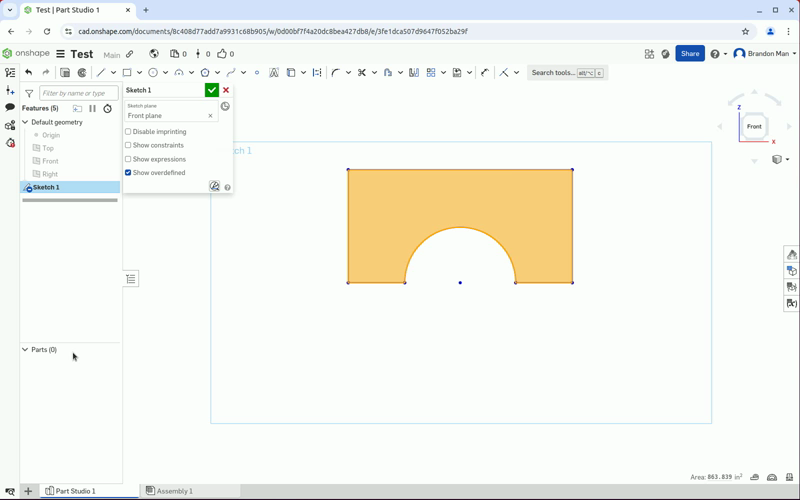
key(shift+e)
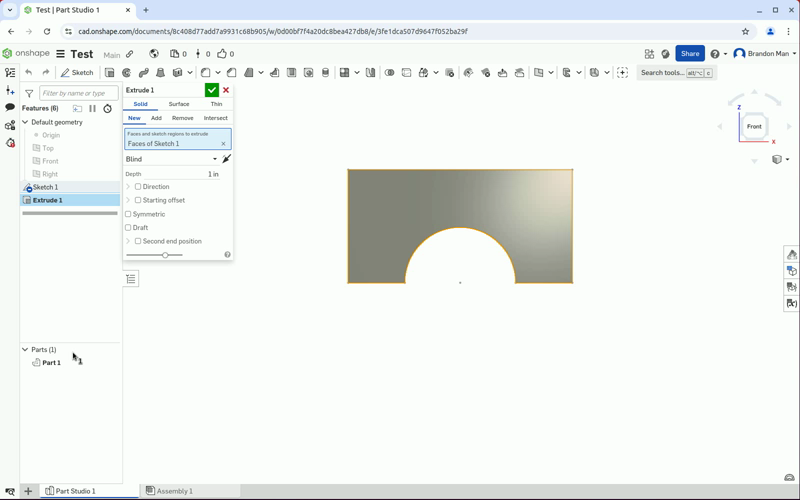
mouse_move(143, 106)
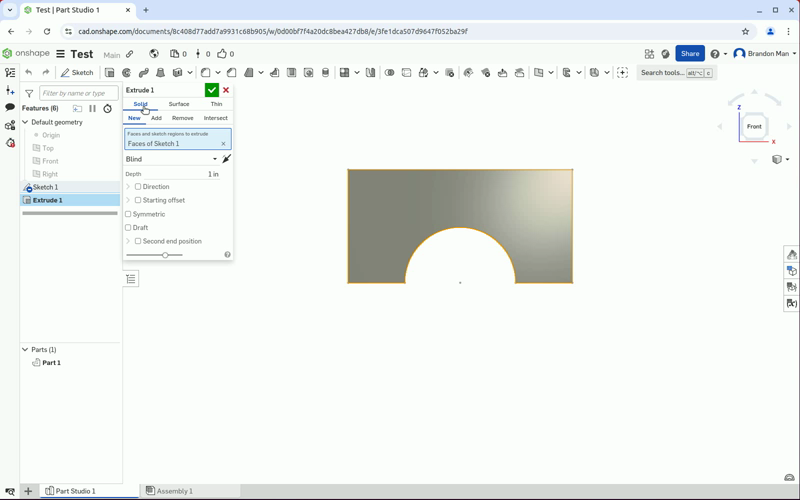
click(143, 106)
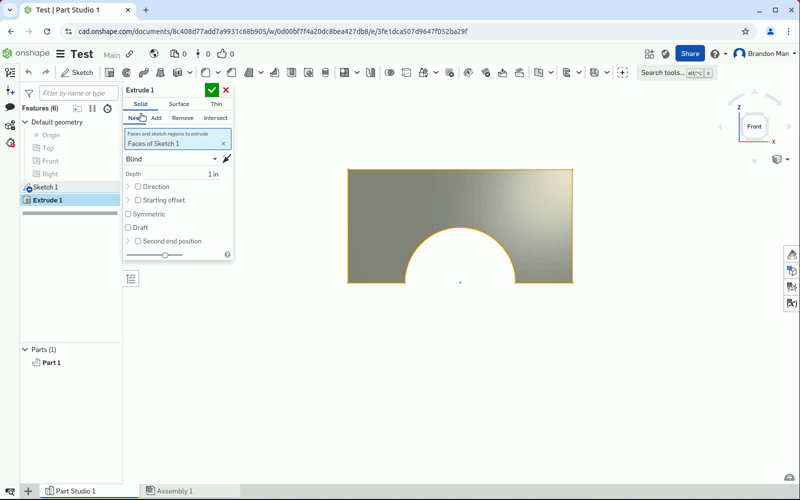
mouse_move(137, 120)
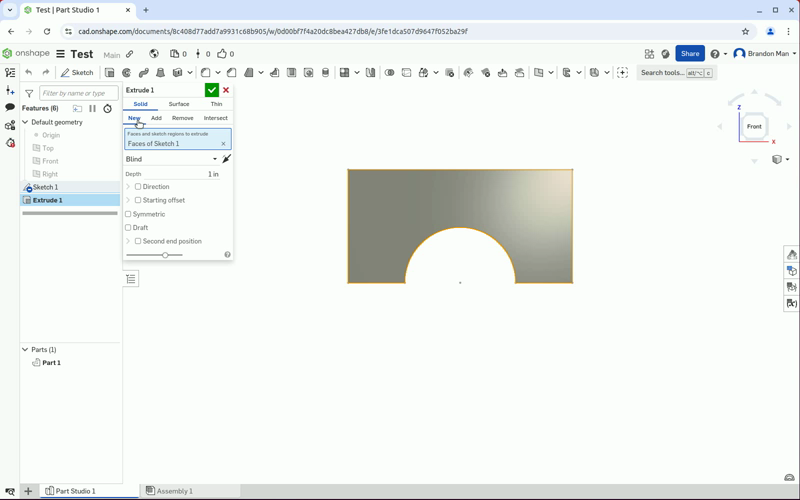
click(137, 120)
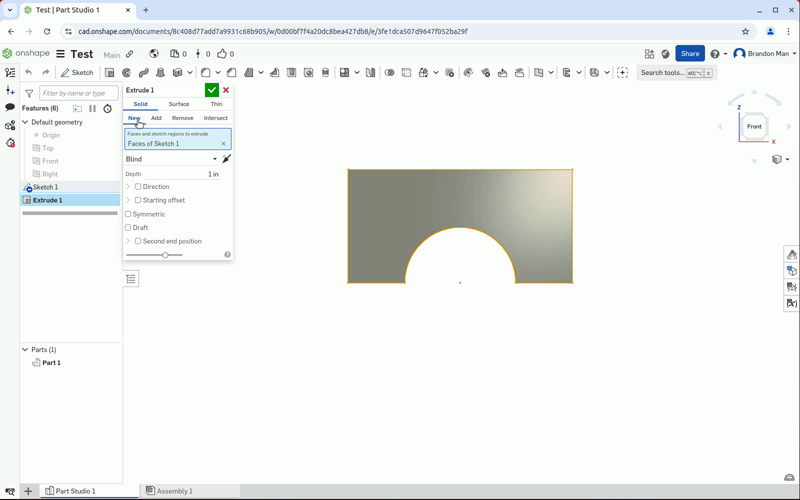
key(tab, 4)
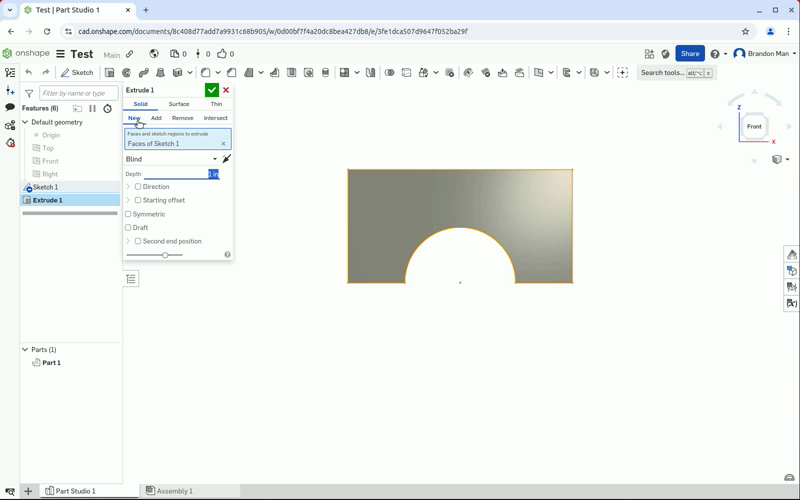
text(46.216)
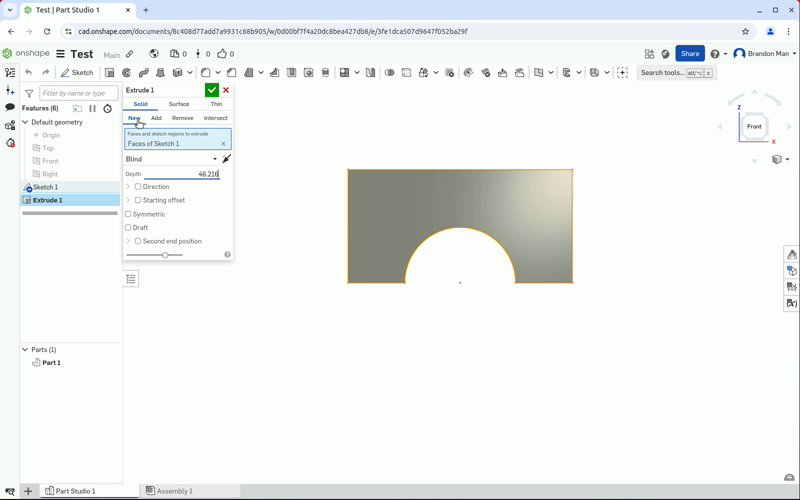
key(tab, 3)
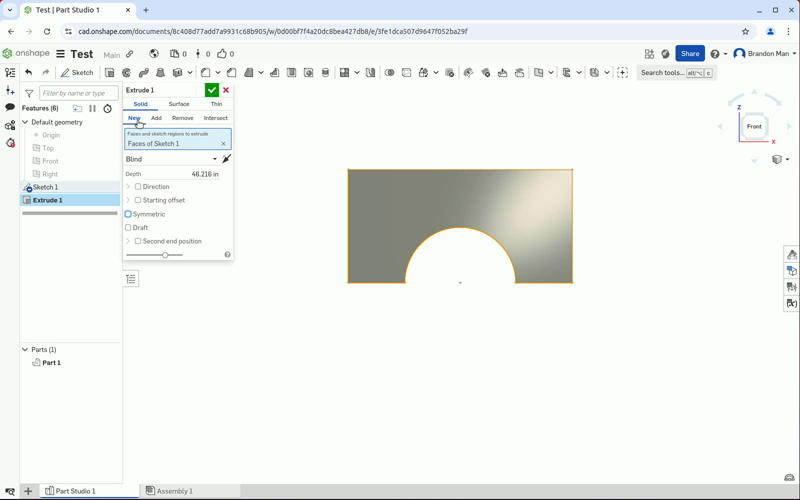
key(space)
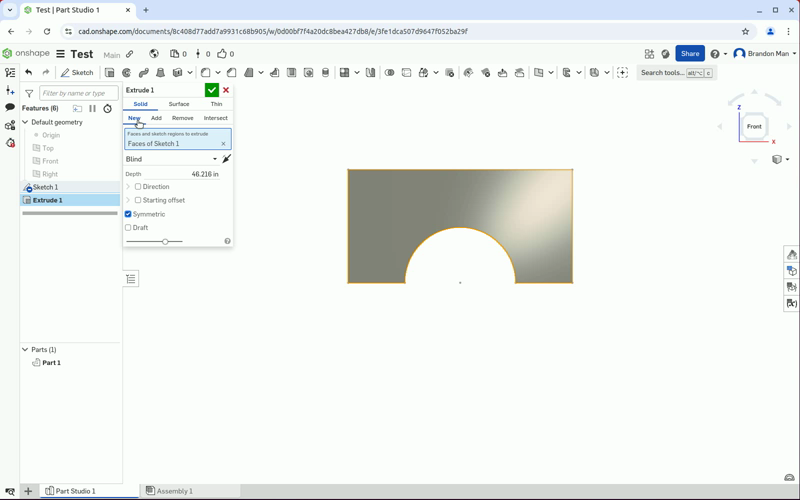
key(enter)
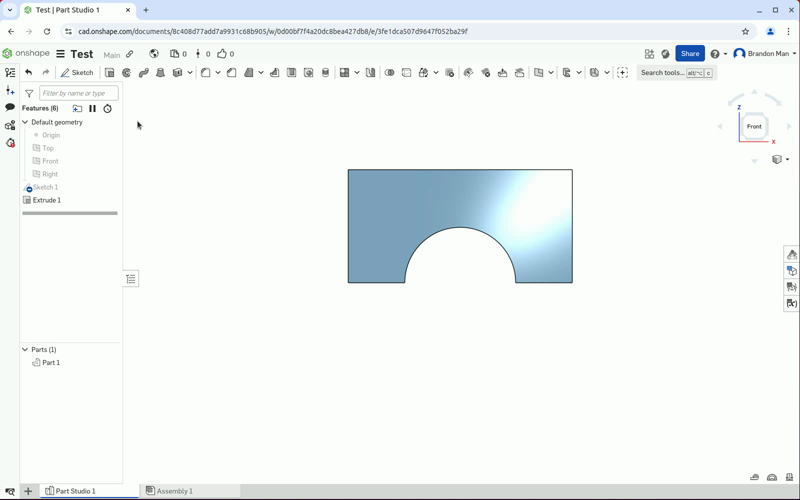
key(shift+h)
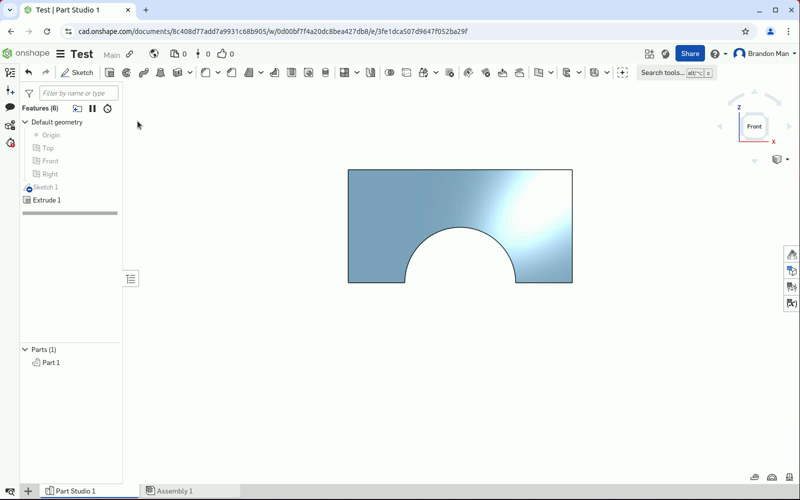
key(shift+h)
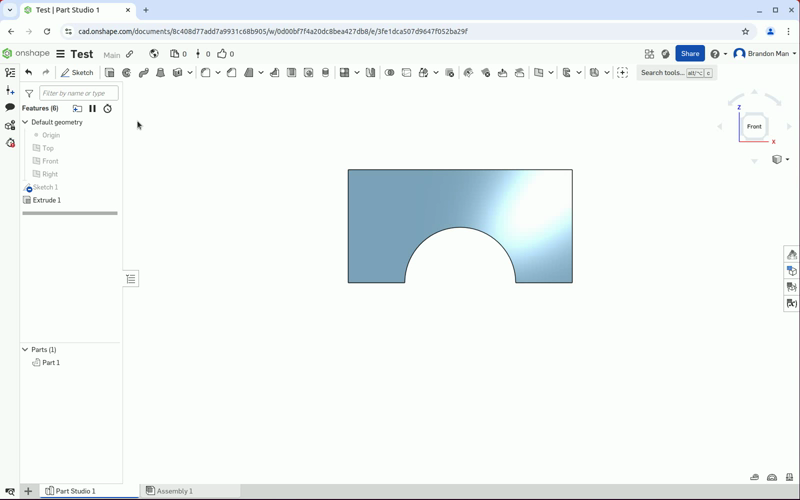
mouse_move(73, 189)
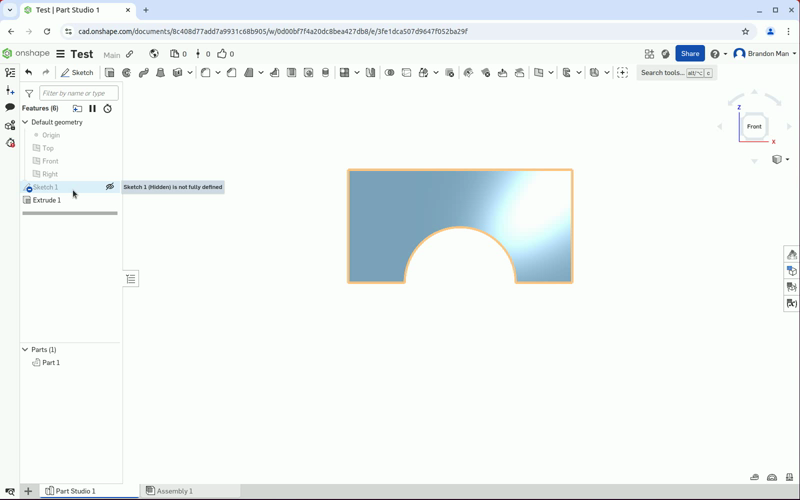
click(73, 189)
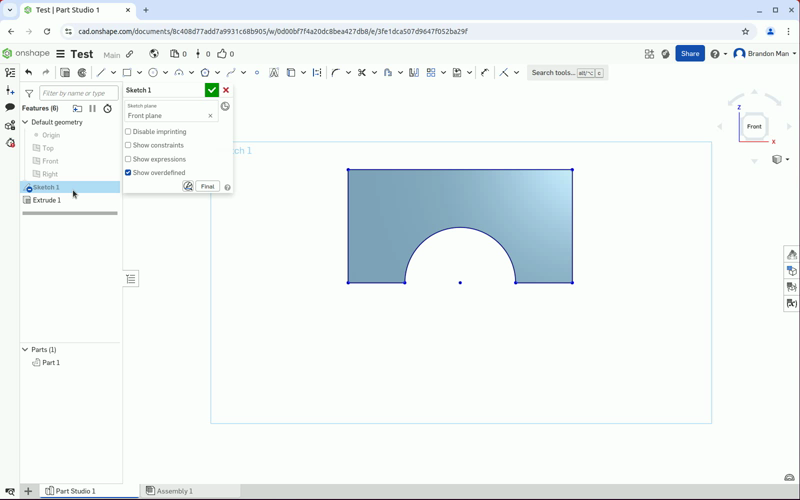
mouse_move(229, 92)
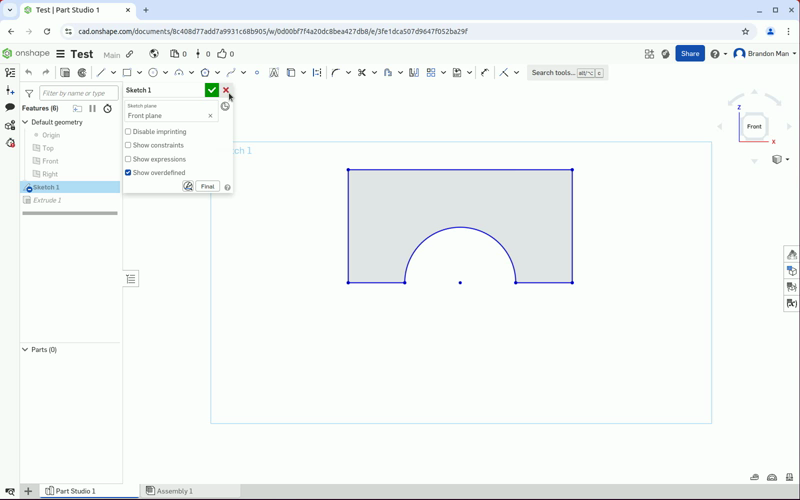
click(229, 92)
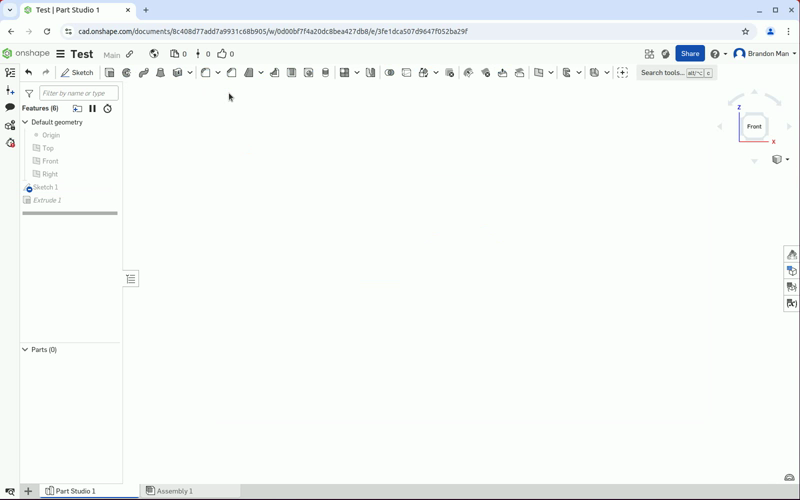
mouse_move(73, 352)
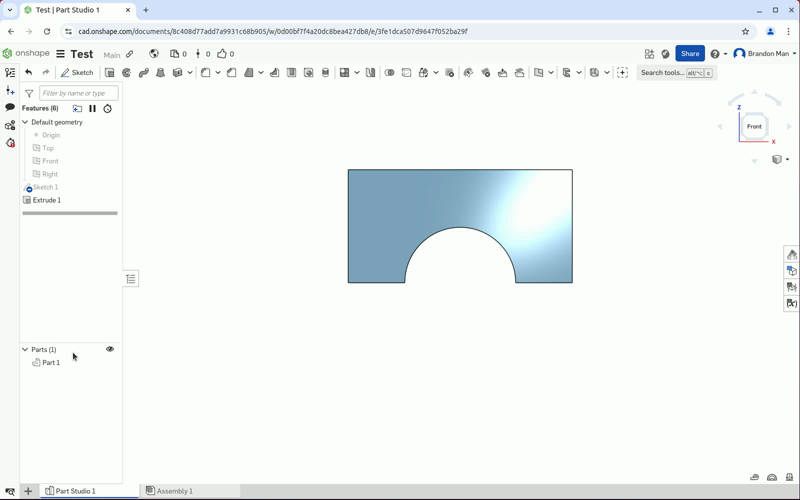
key(y)
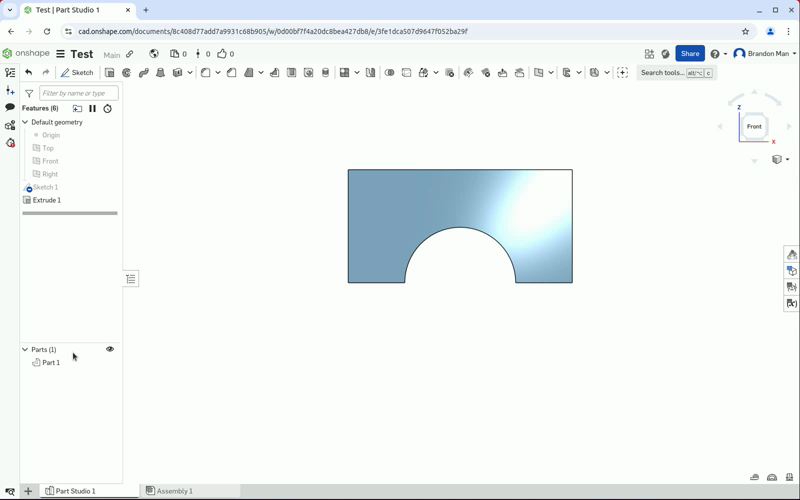
key(shift+p)
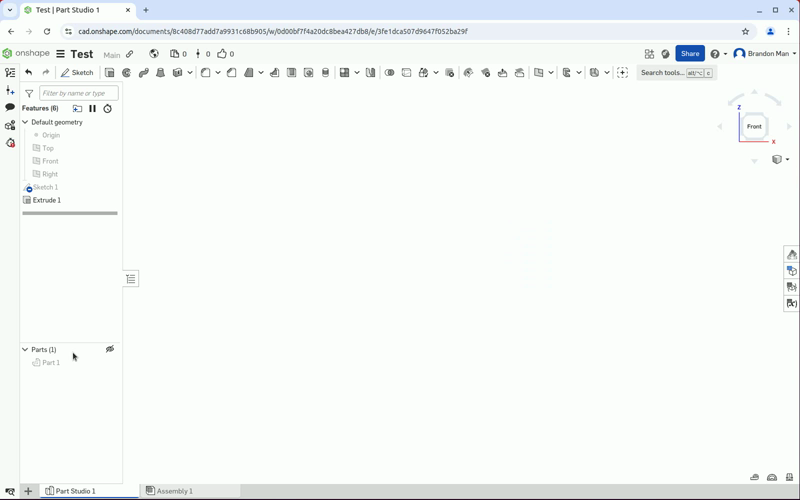
key(space)
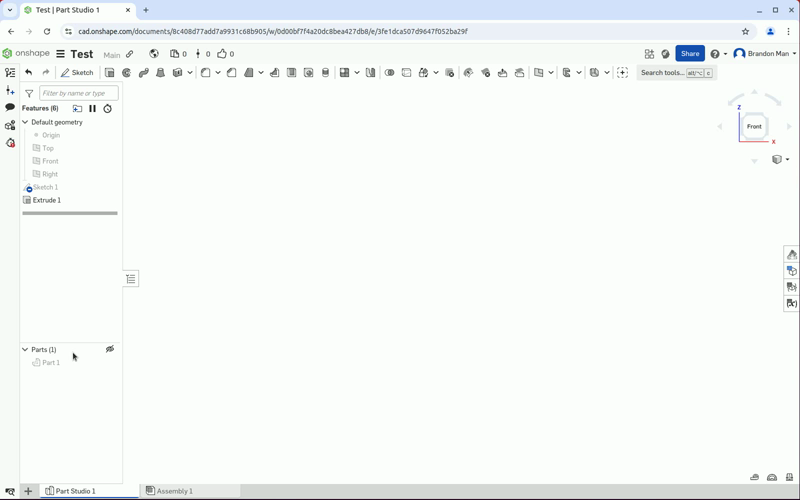
key_down(shift)
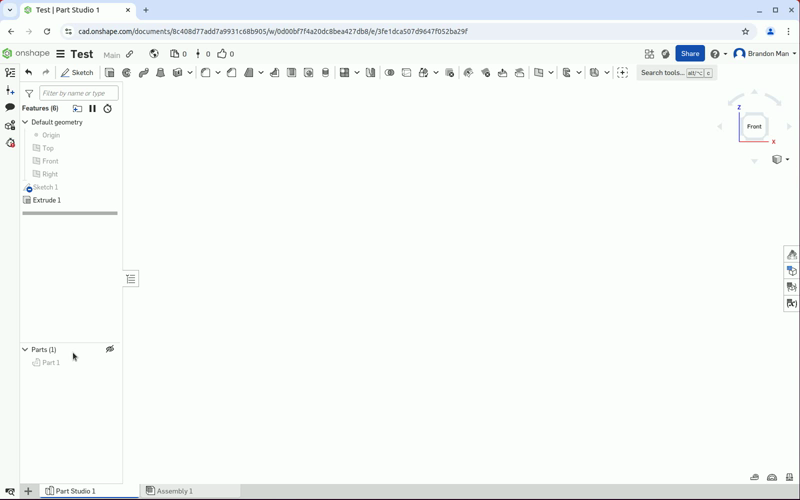
key(down)
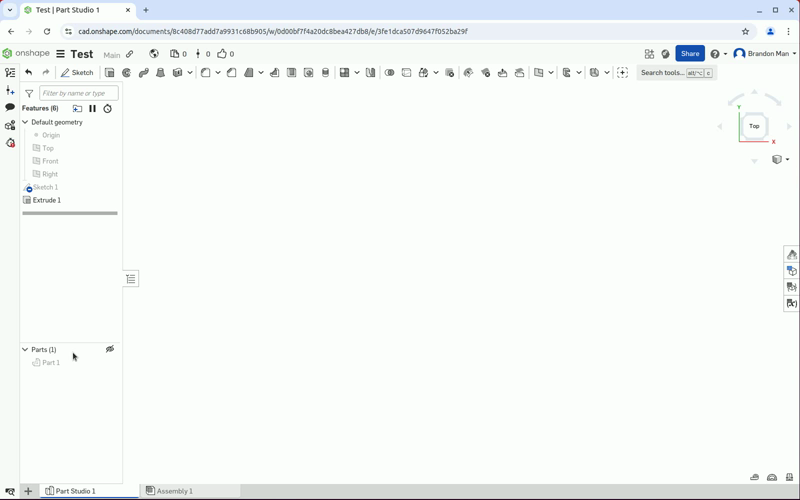
key_up(shift)
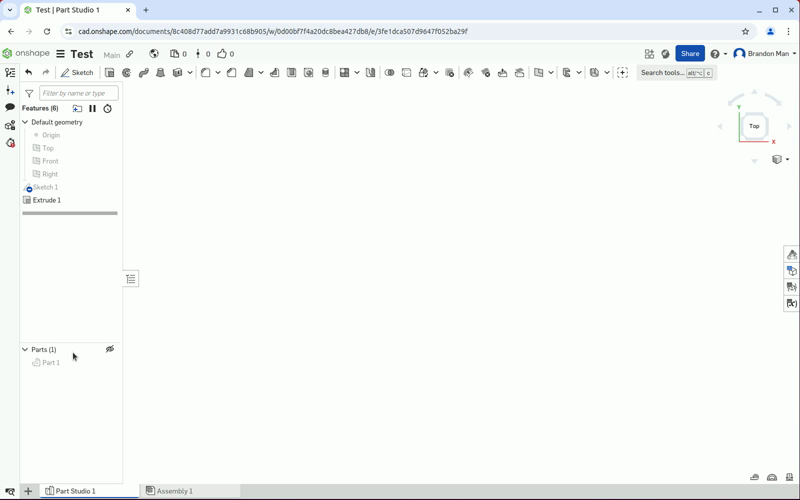
mouse_move(73, 352)
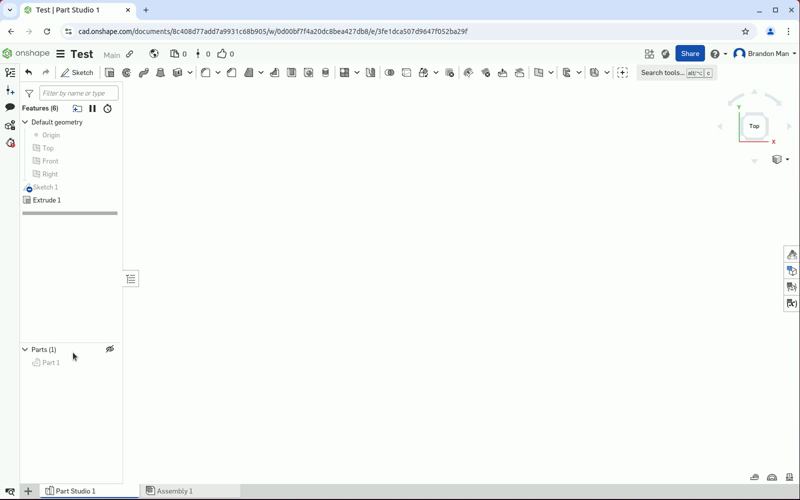
key(shift+y)
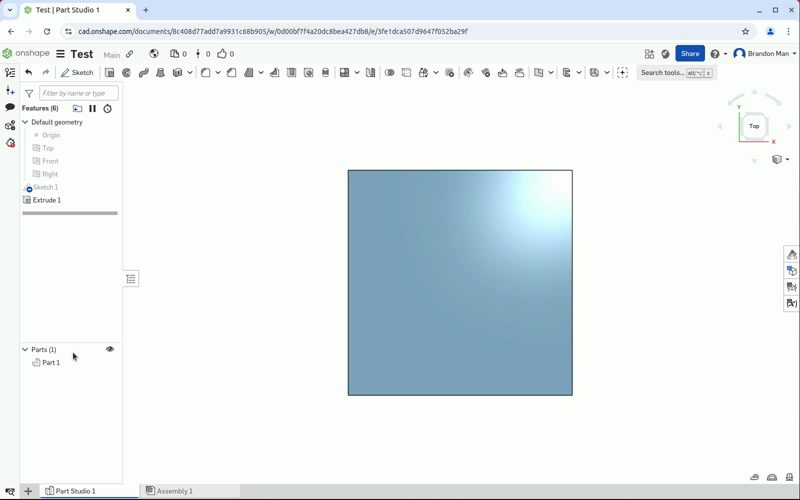
mouse_move(541, 75)
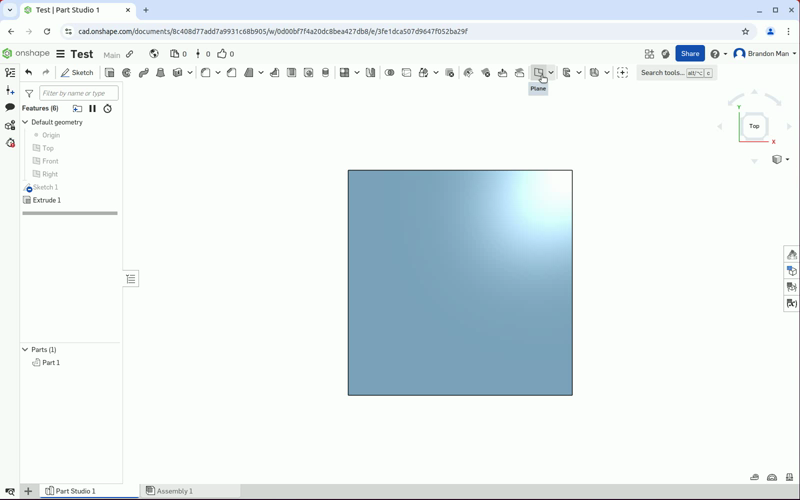
click(541, 75)
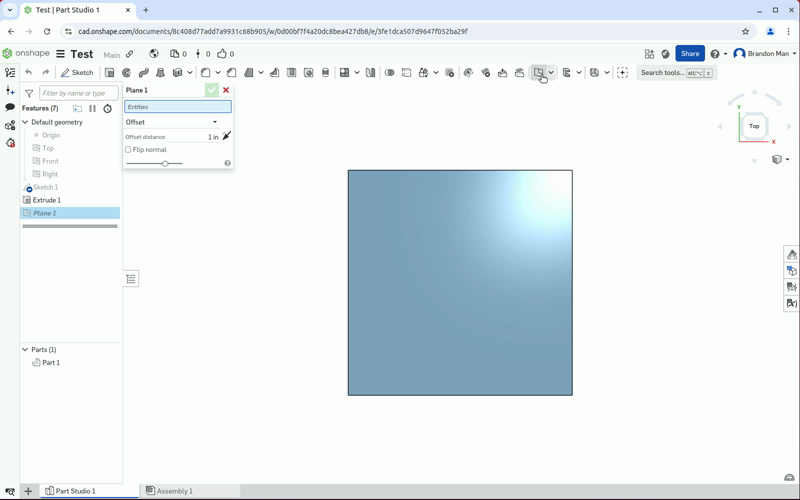
mouse_move(73, 150)
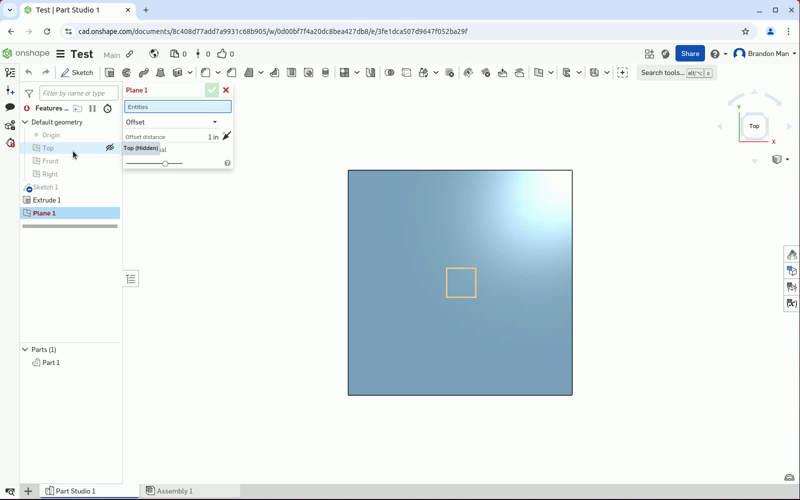
click(73, 150)
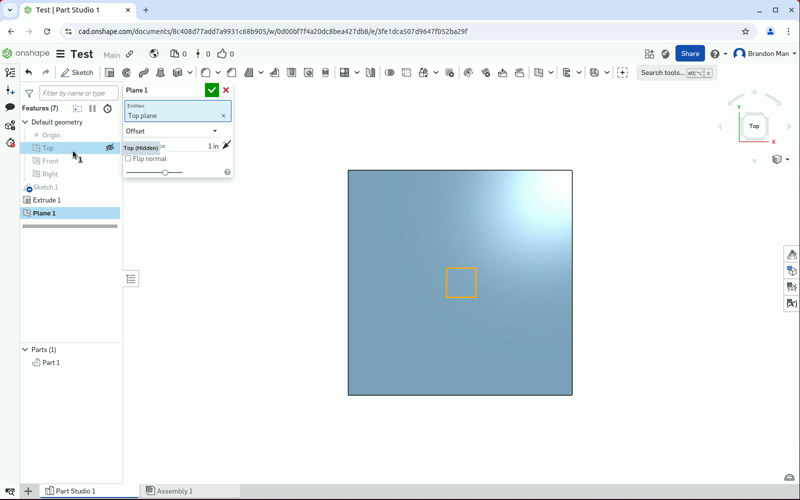
key(tab, 2)
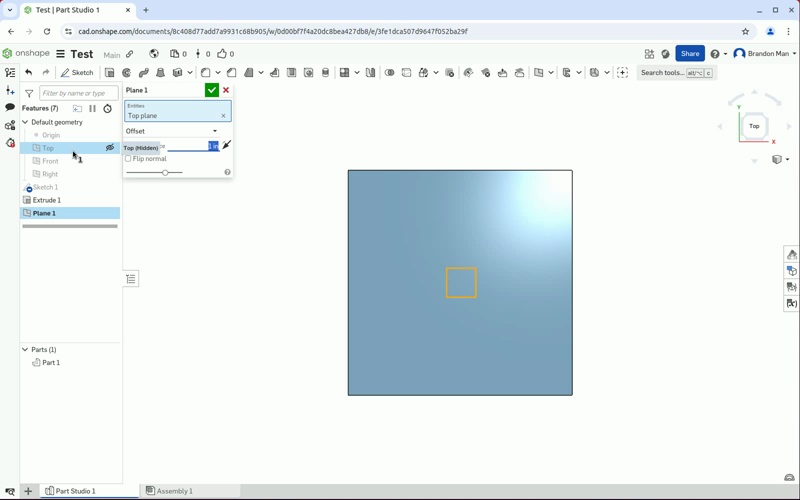
text(23.108)
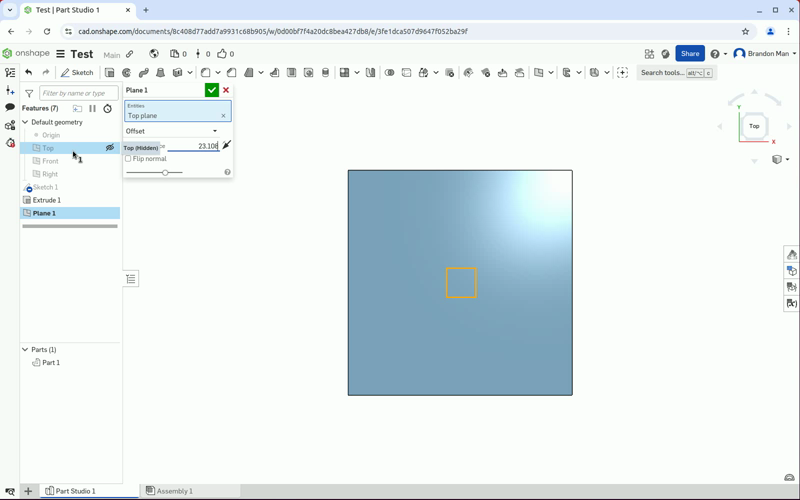
key(enter, 2)
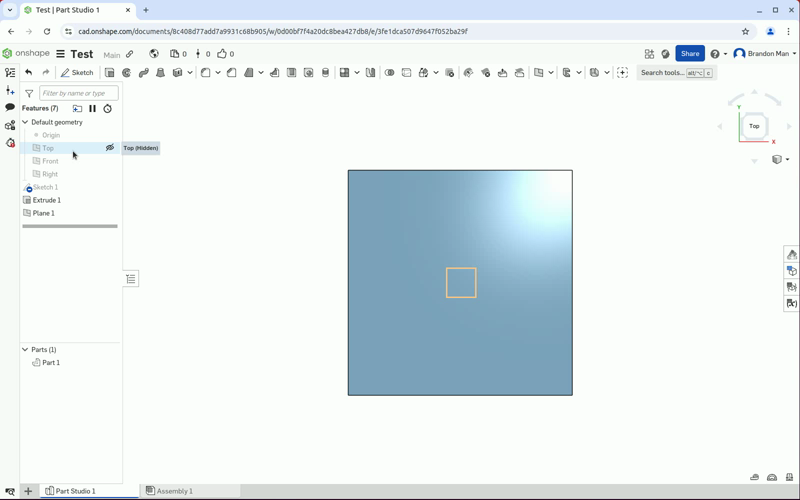
key(shift+s)
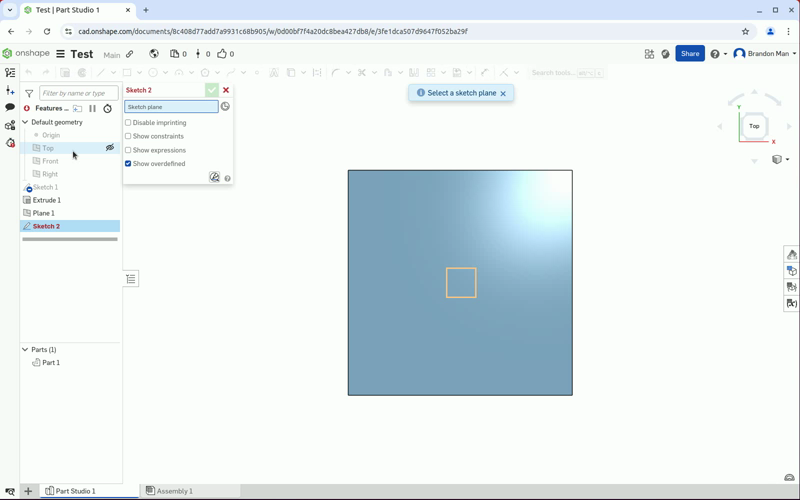
mouse_move(73, 215)
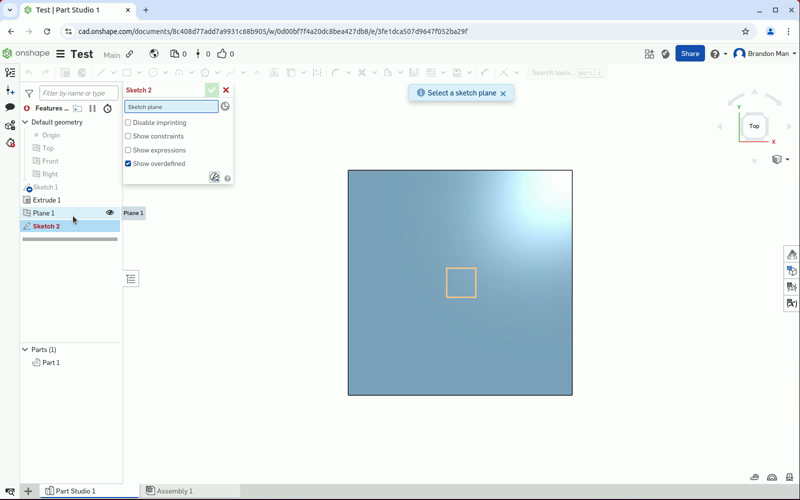
click(73, 215)
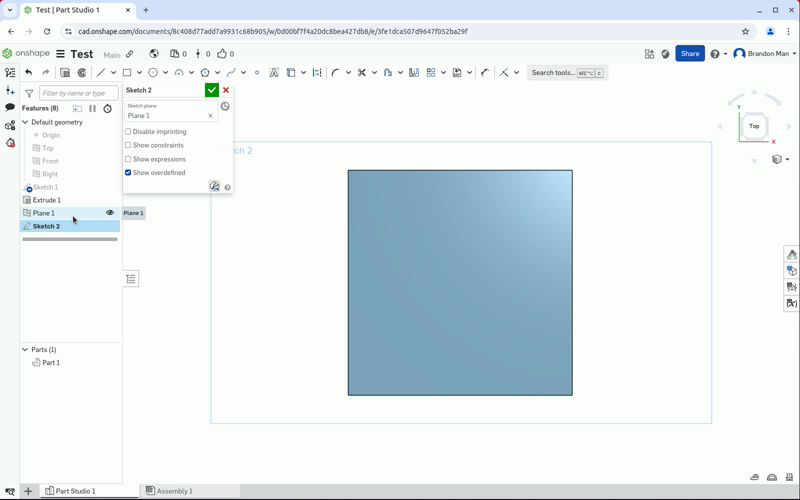
mouse_move(73, 352)
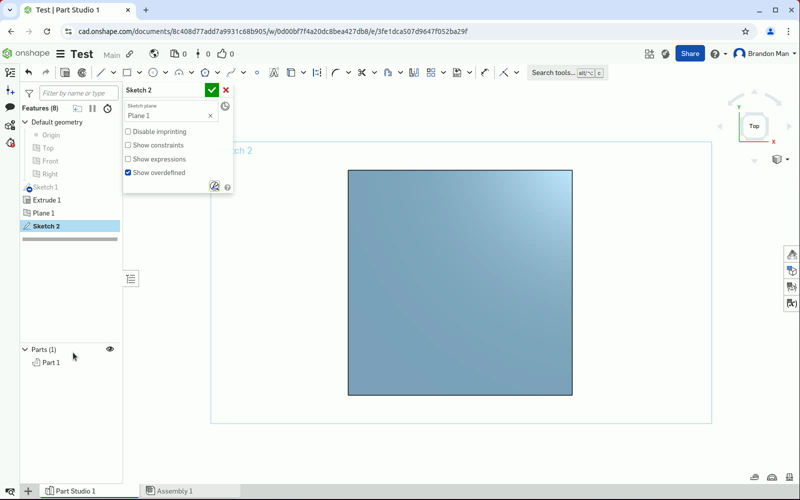
key(y)
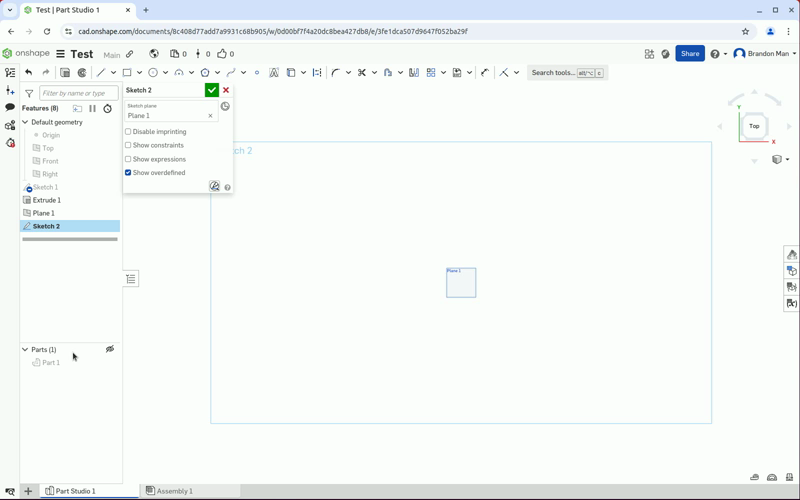
key(c)
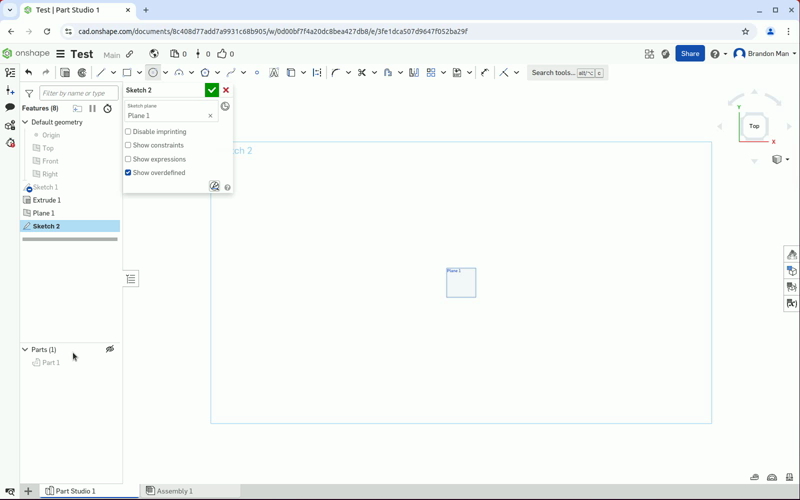
key_down(shift)
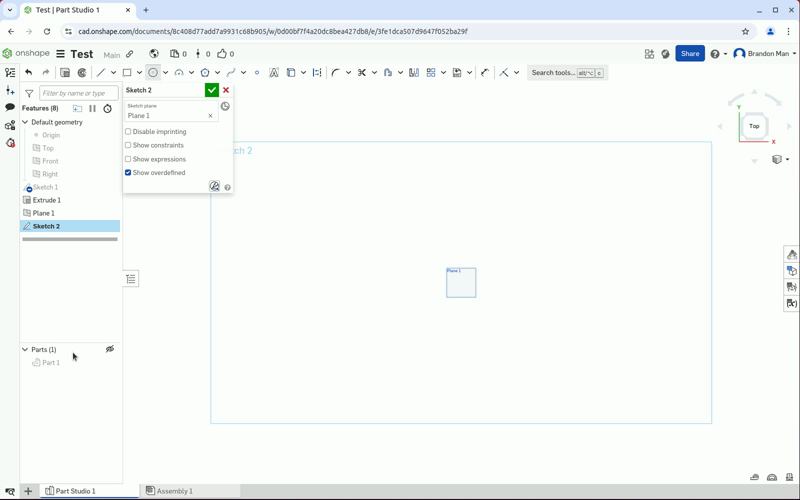
mouse_move(461, 282)
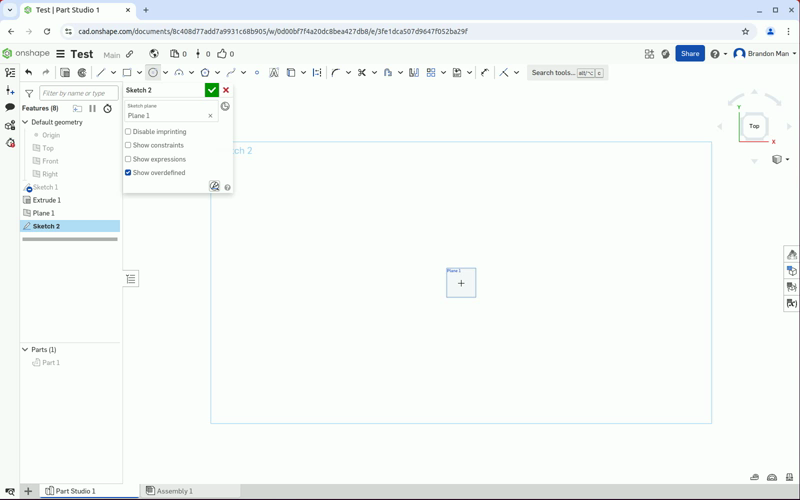
click(461, 282)
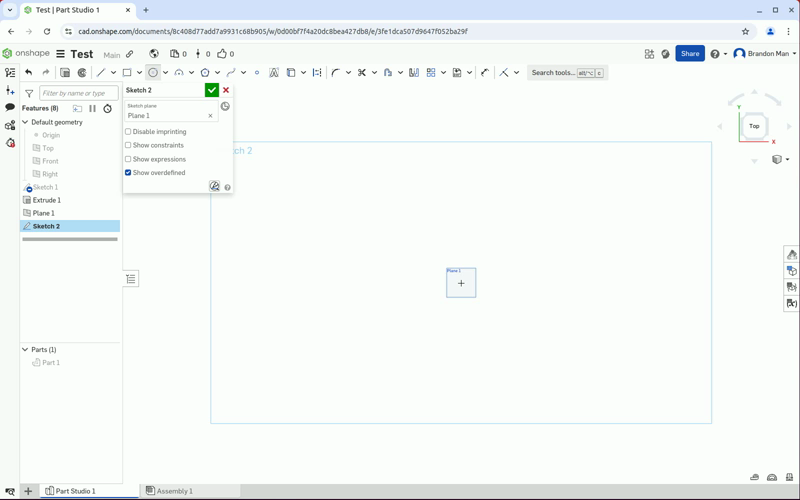
key_up(shift)
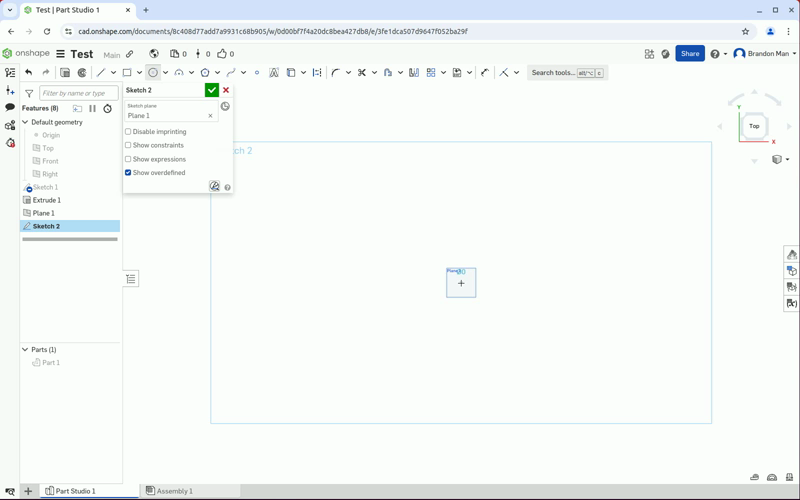
mouse_move(522, 282)
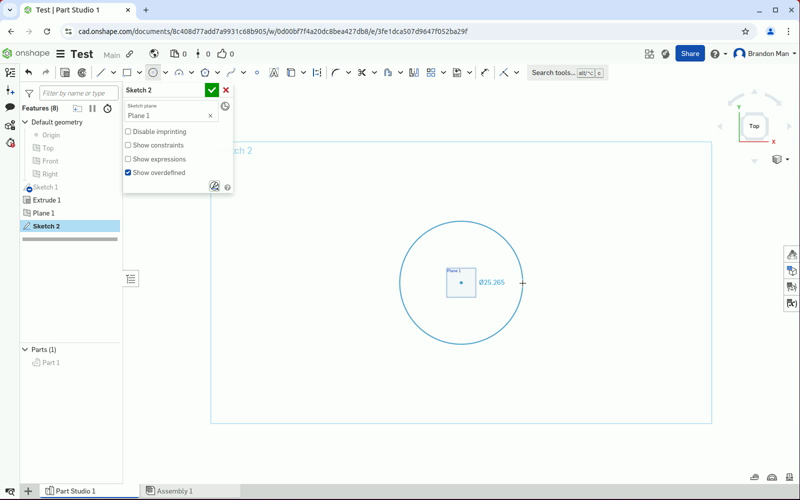
click(522, 282)
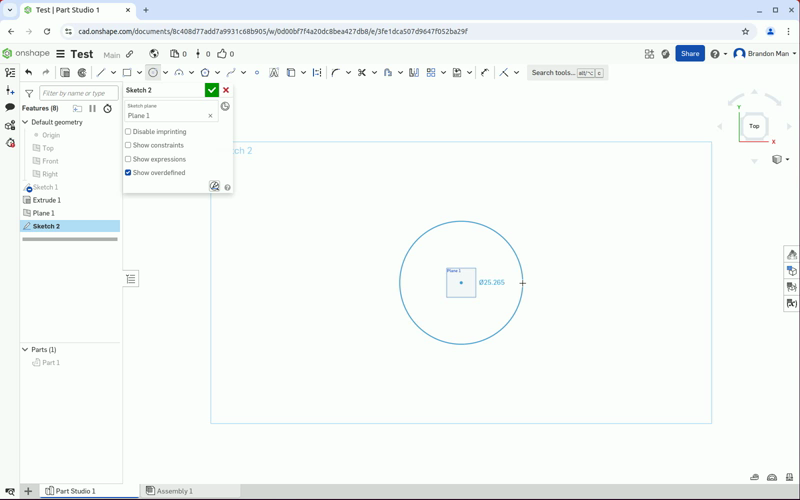
key(esc)
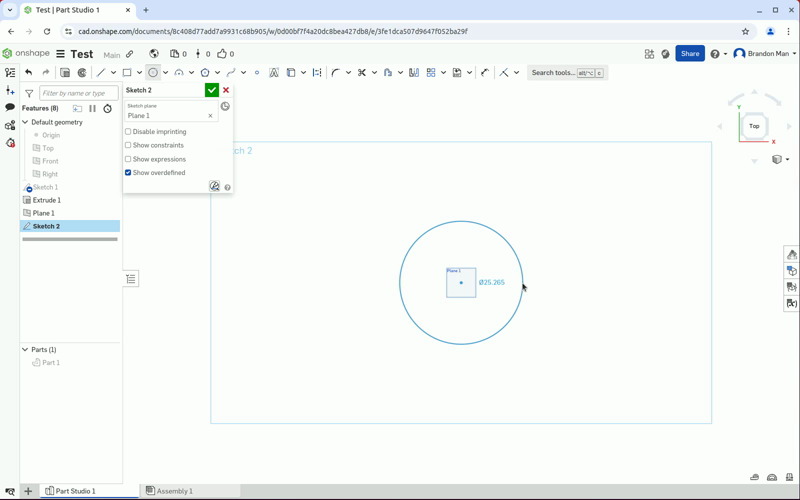
mouse_move(497, 314)
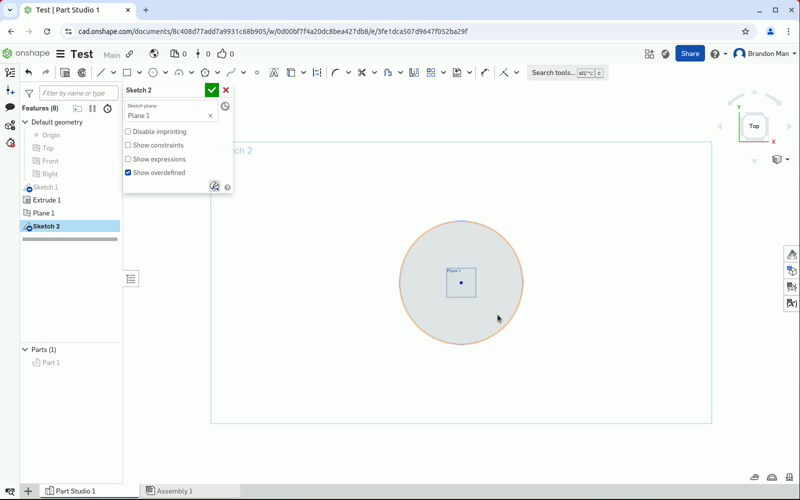
click(497, 314)
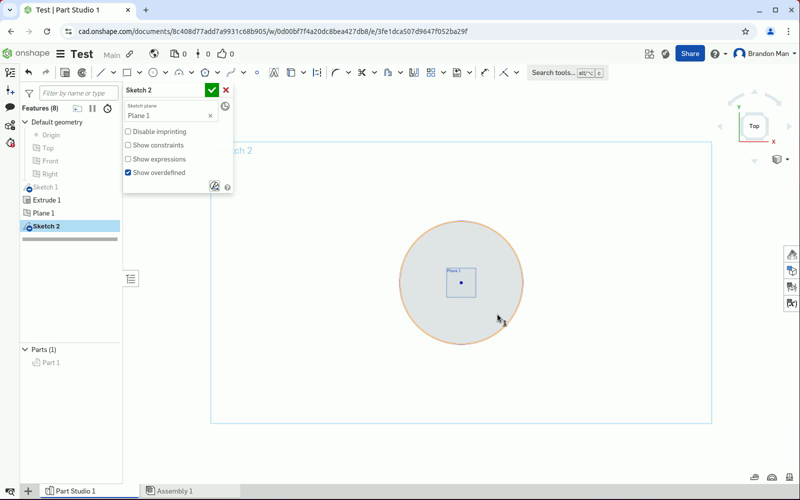
mouse_move(73, 352)
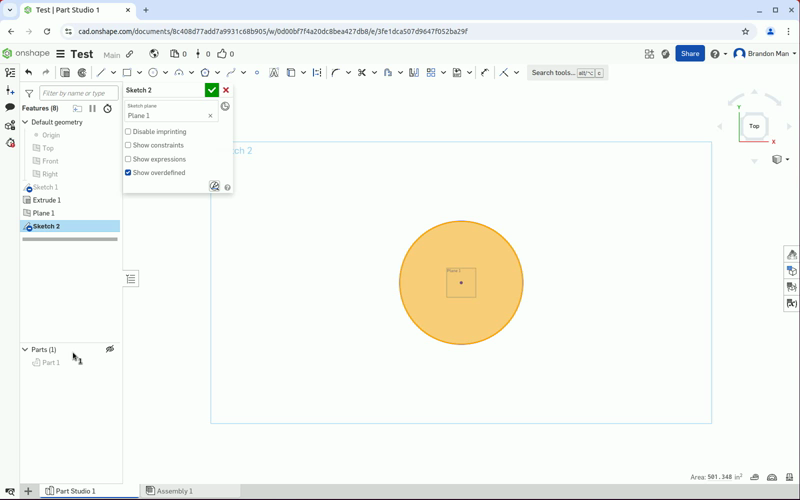
key(shift+y)
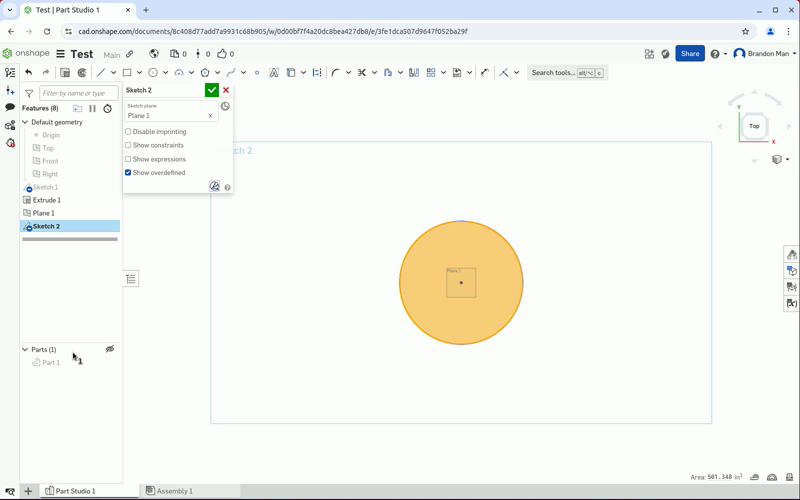
key(shift+e)
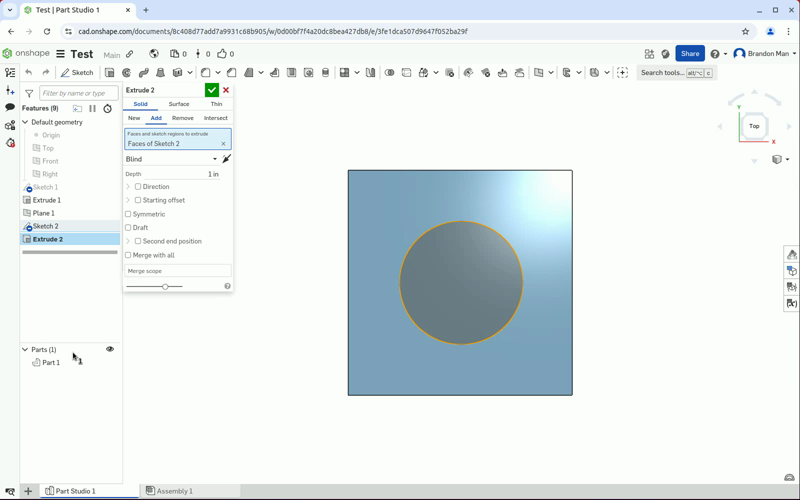
mouse_move(143, 106)
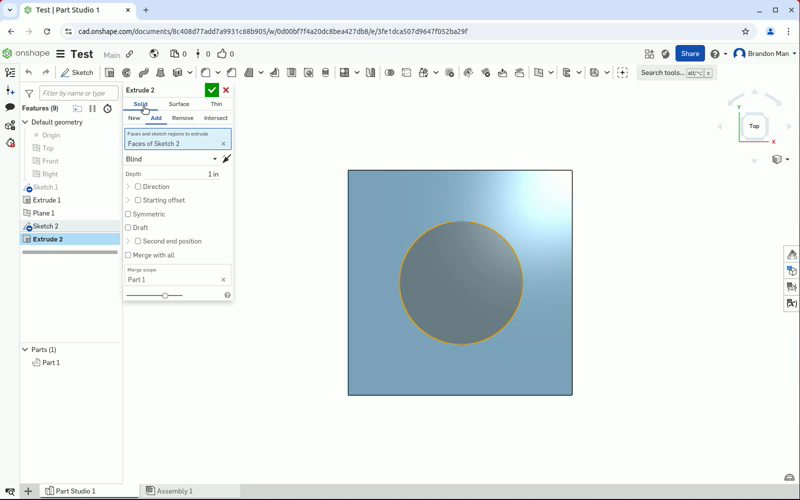
click(143, 106)
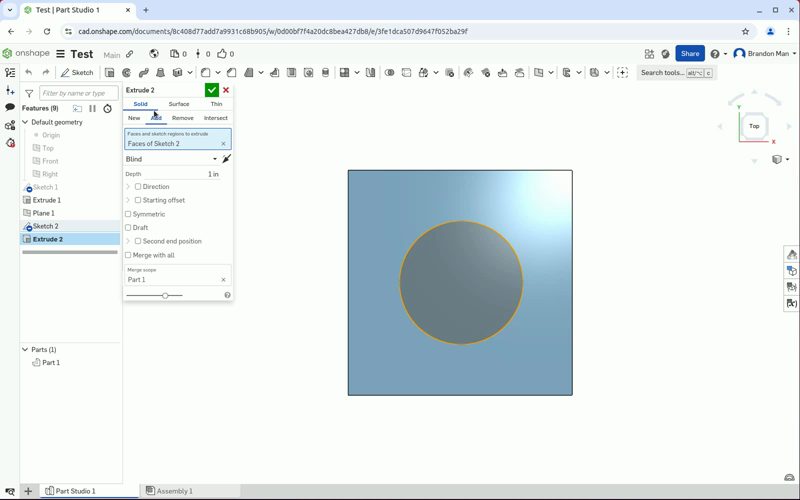
mouse_move(186, 120)
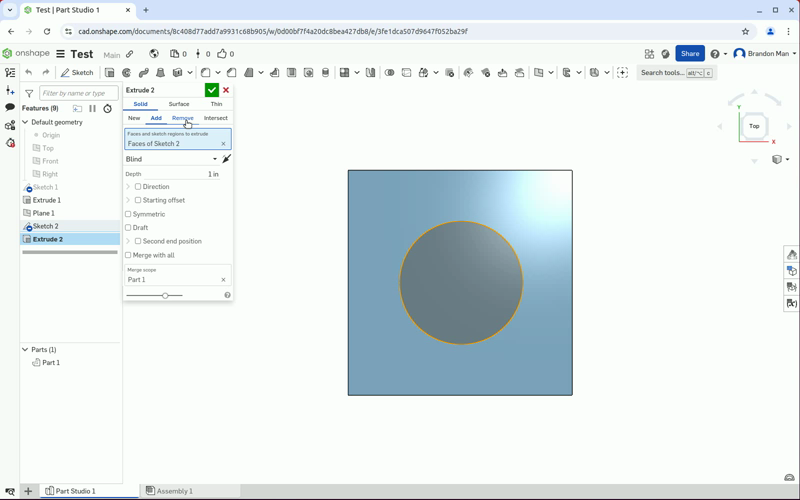
click(186, 120)
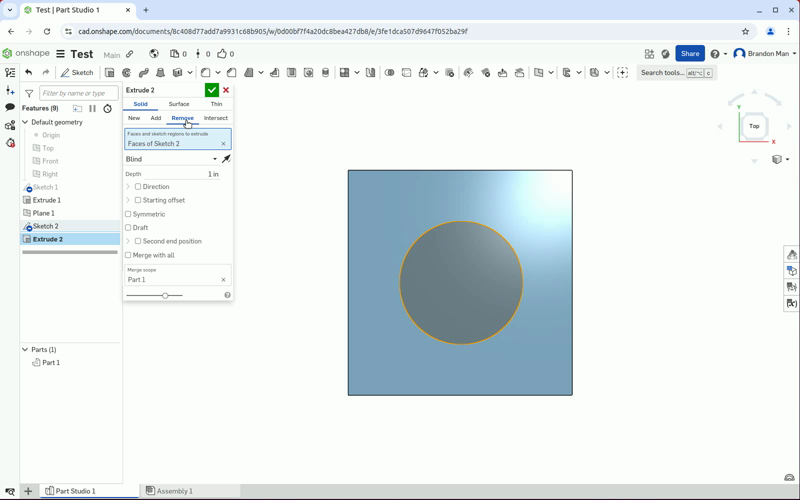
key(tab, 4)
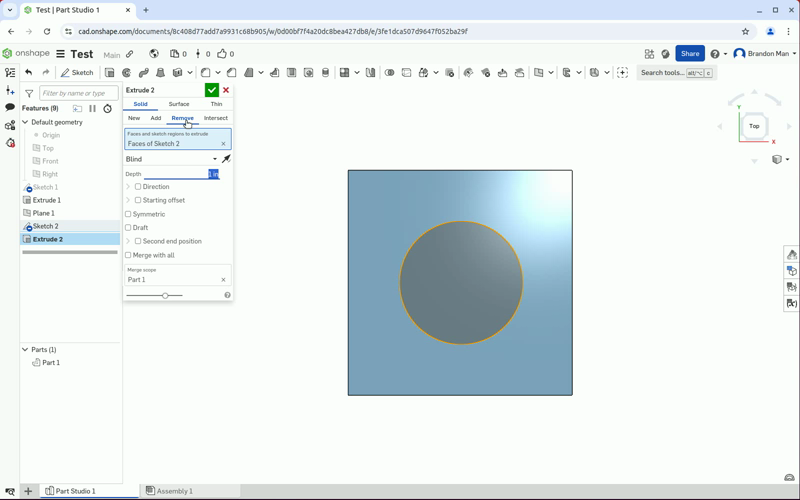
text(23.108)
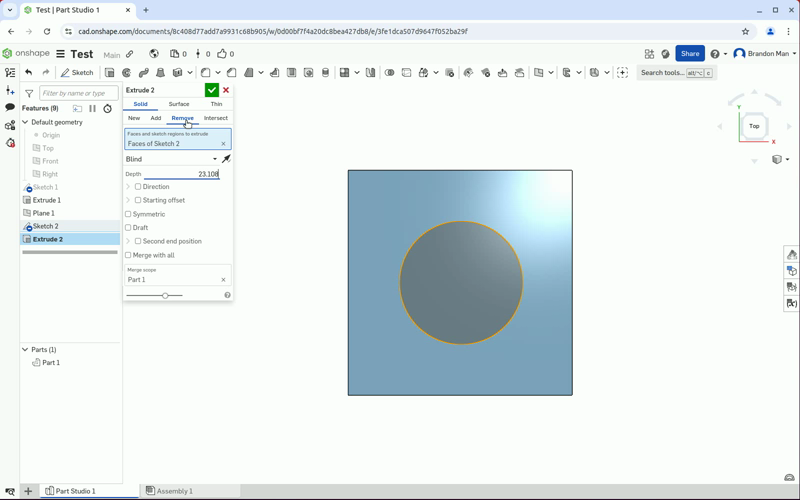
key(tab, 6)
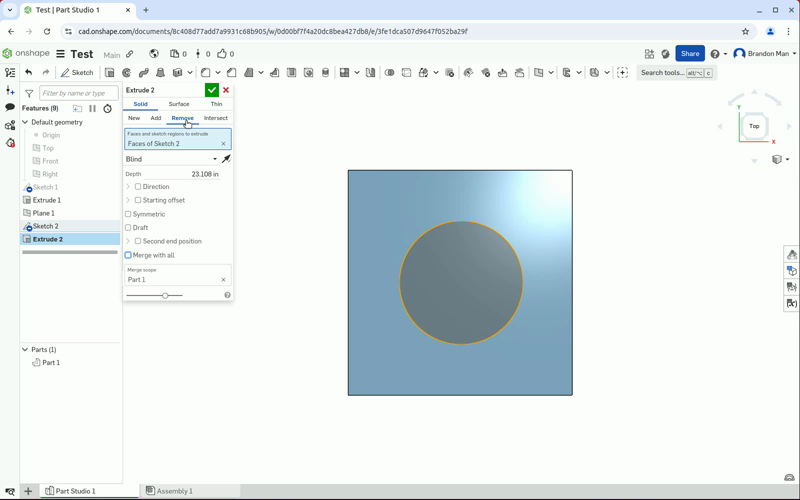
key(space)
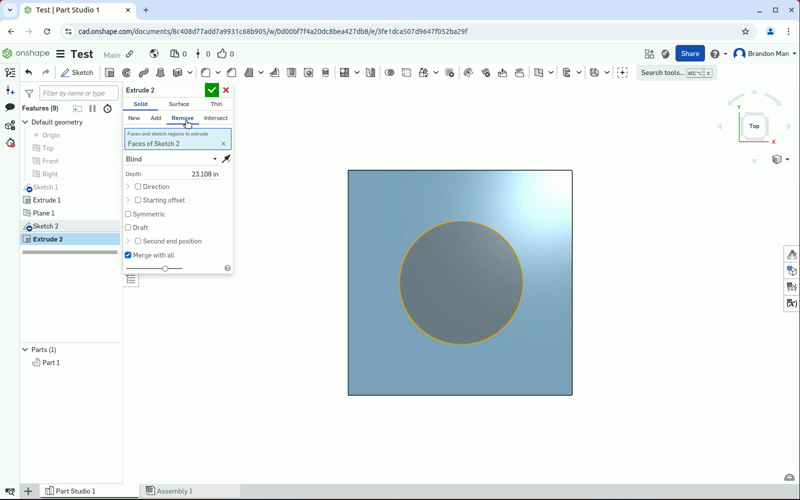
key(enter)
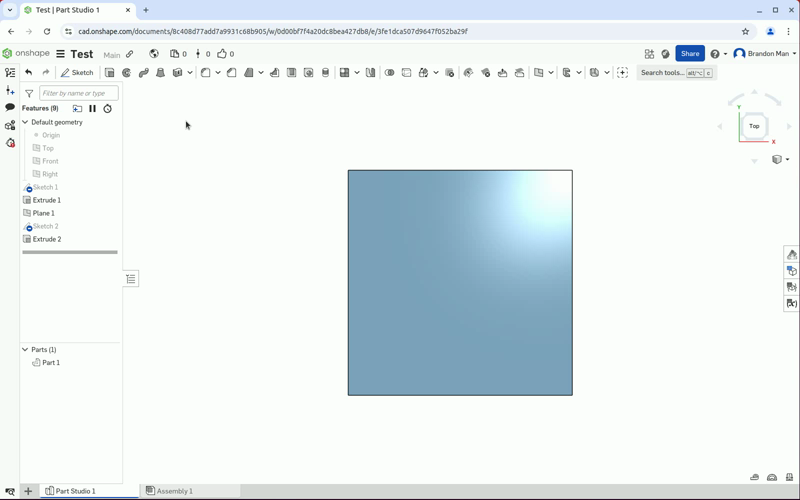
key(shift+h)
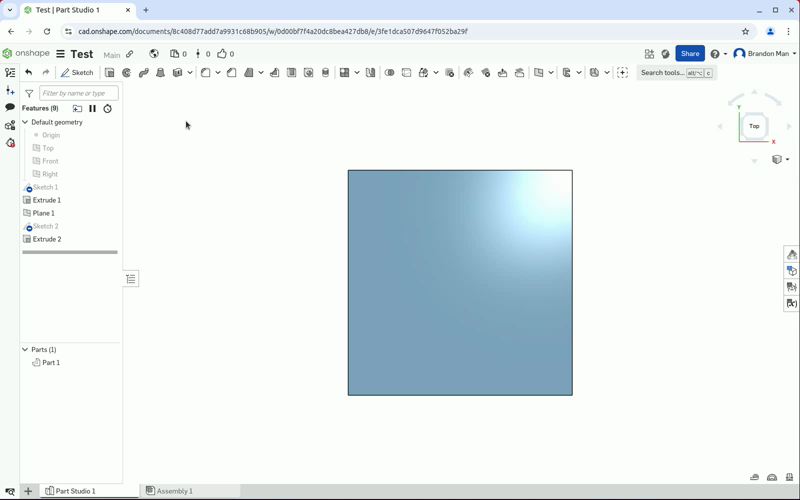
key(shift+h)
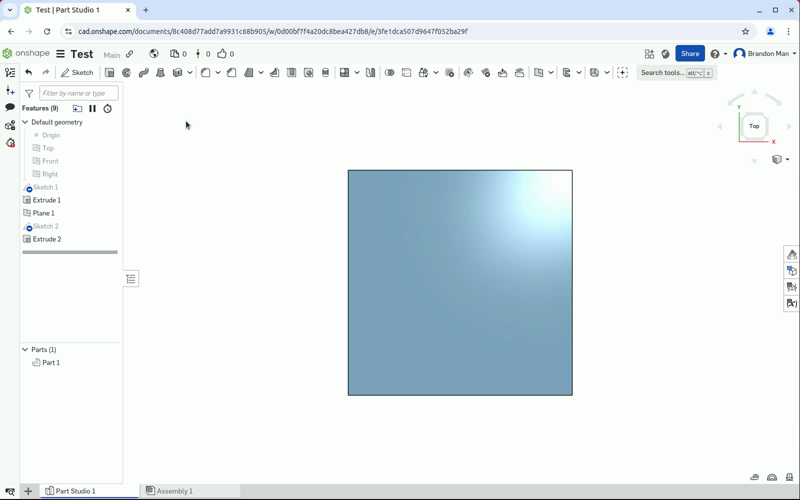
mouse_move(73, 189)
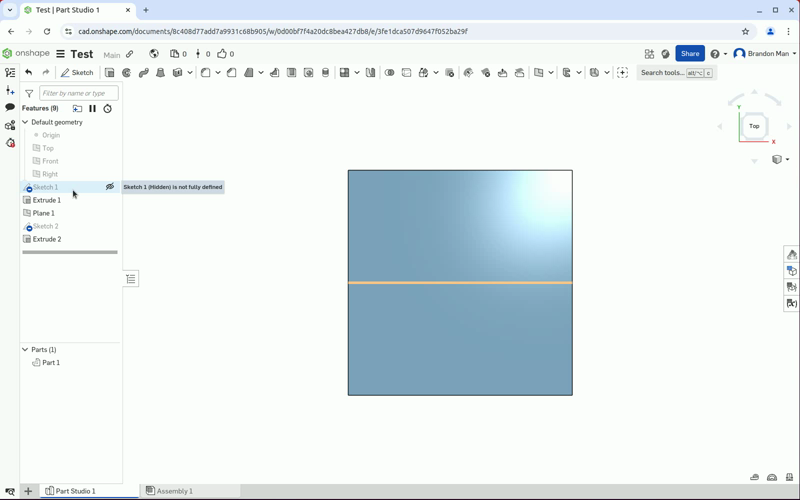
click(73, 189)
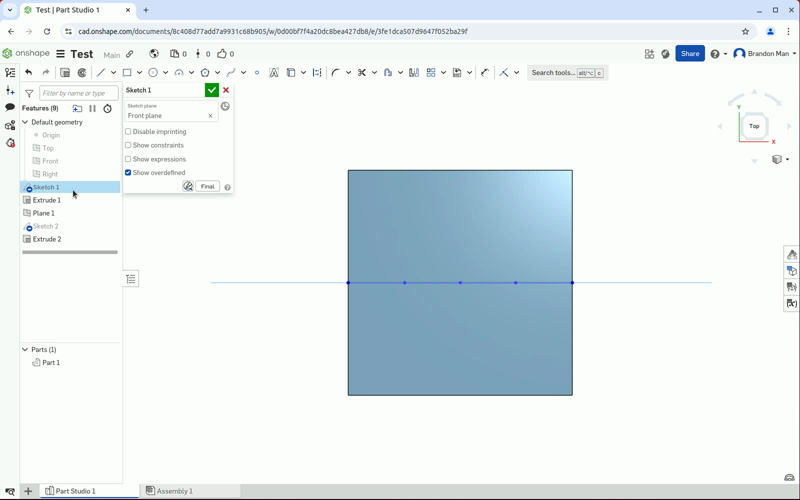
mouse_move(229, 92)
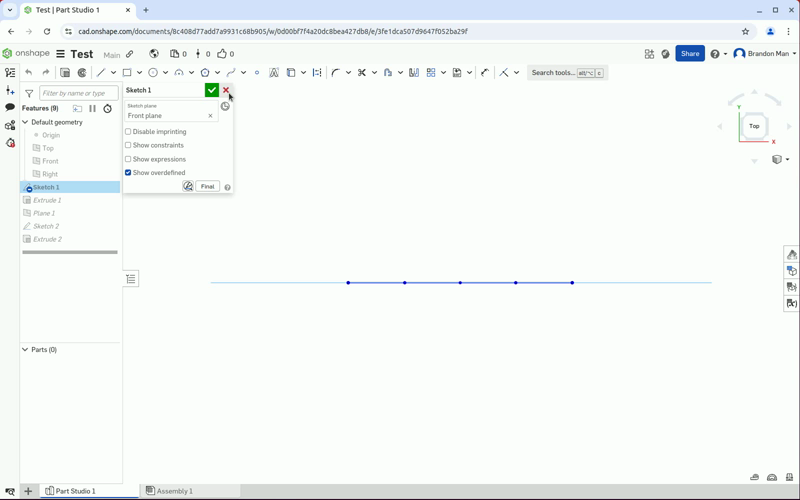
click(229, 92)
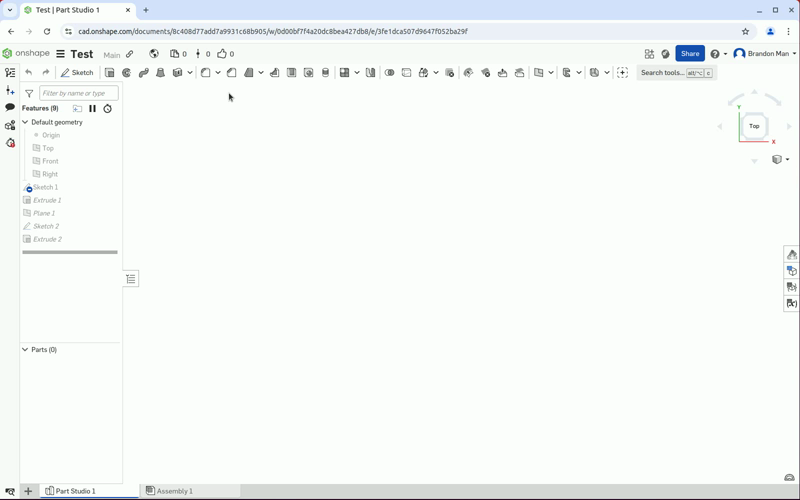
key(shift+s)
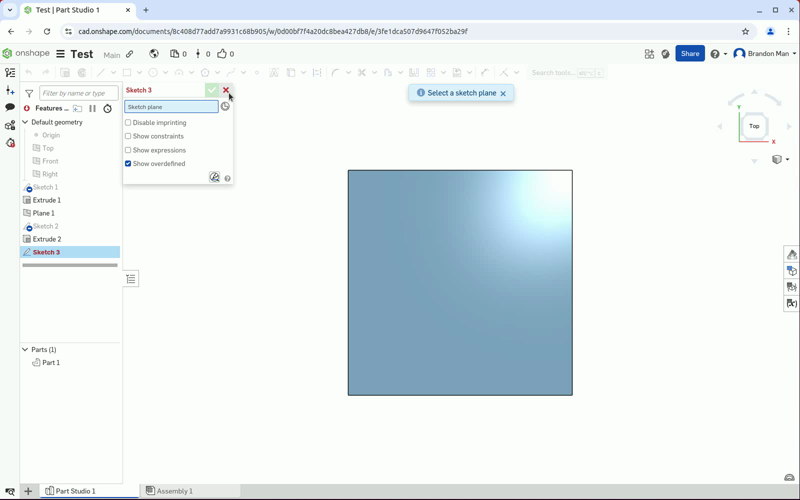
mouse_move(73, 215)
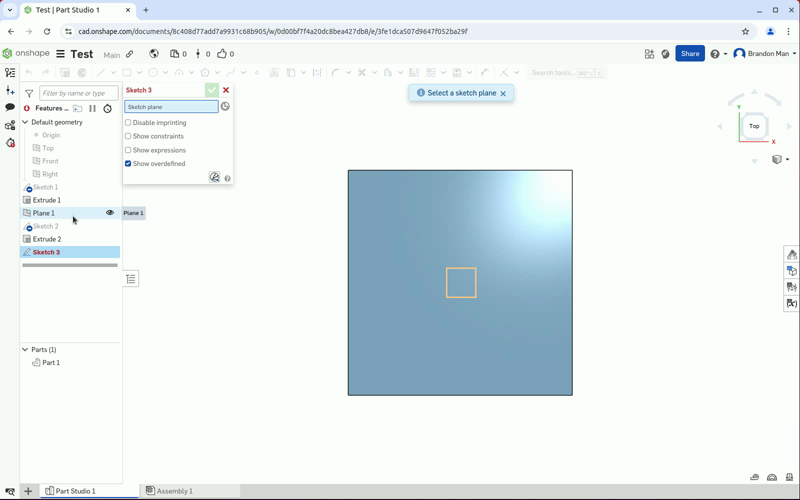
click(73, 215)
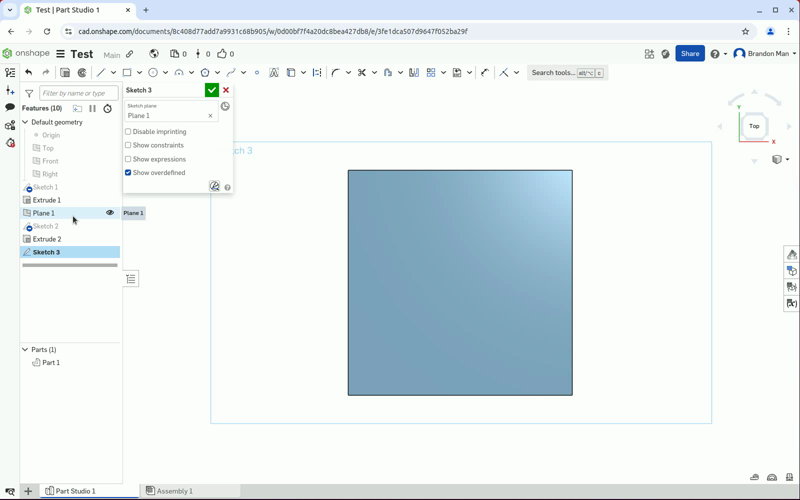
mouse_move(73, 352)
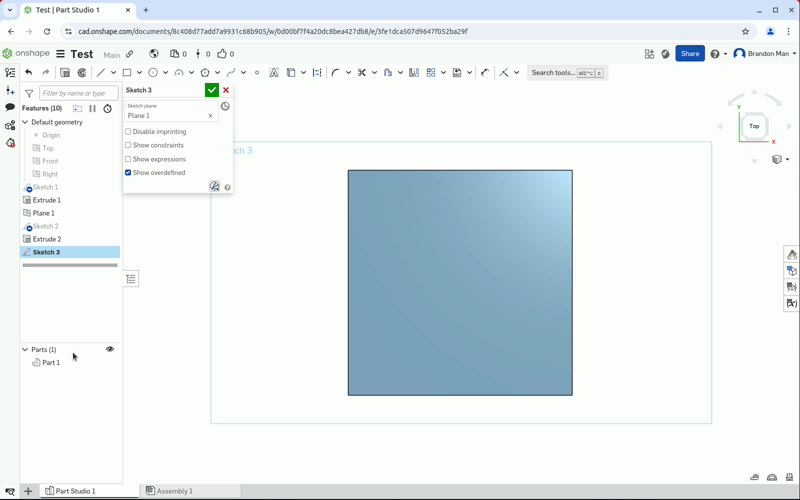
key(y)
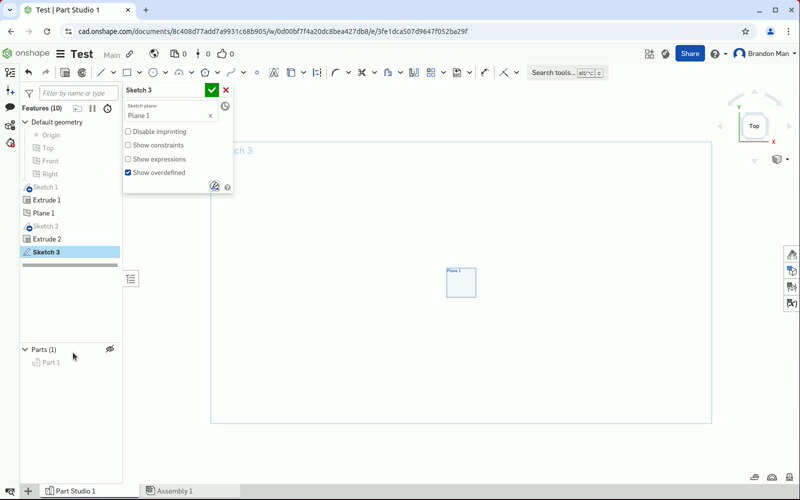
key(c)
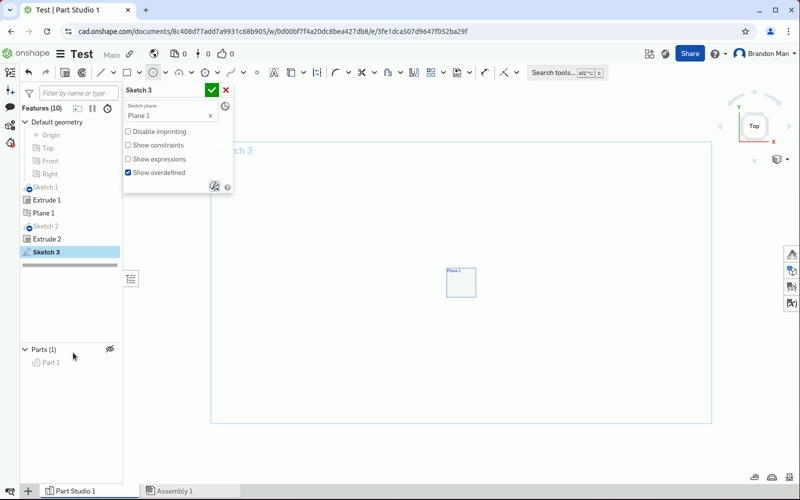
key_down(shift)
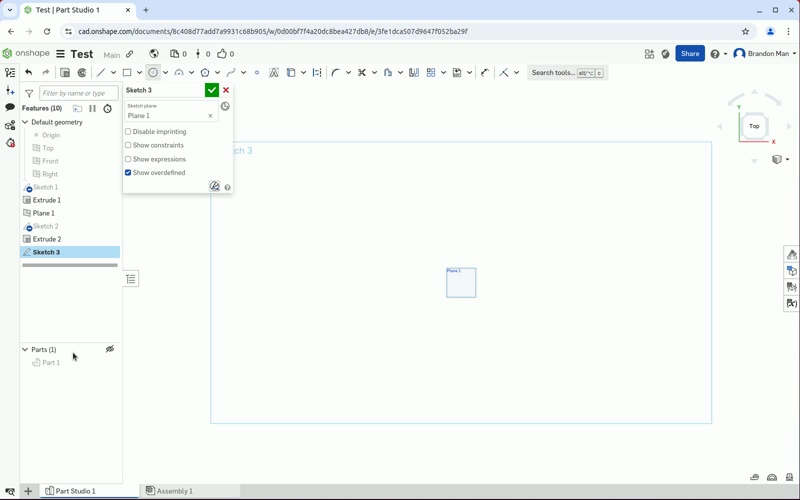
mouse_move(461, 282)
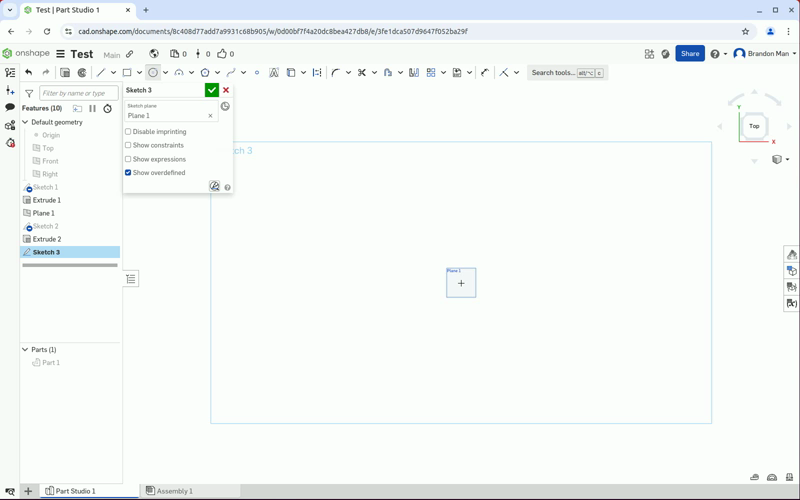
click(461, 282)
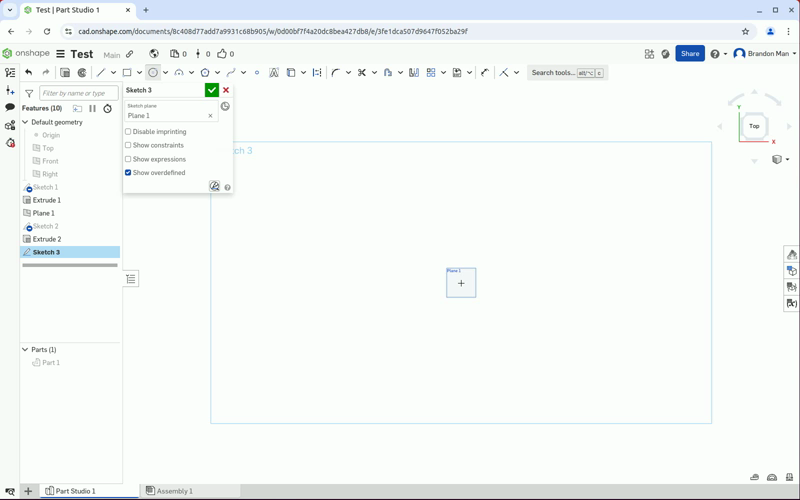
key_up(shift)
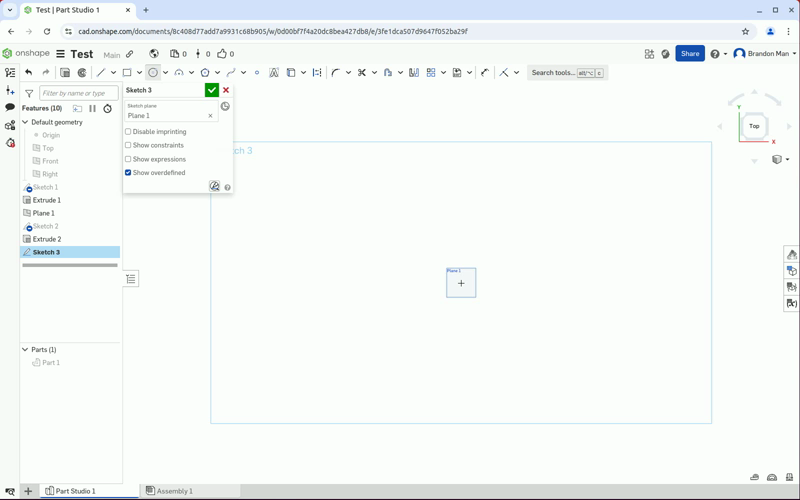
mouse_move(522, 282)
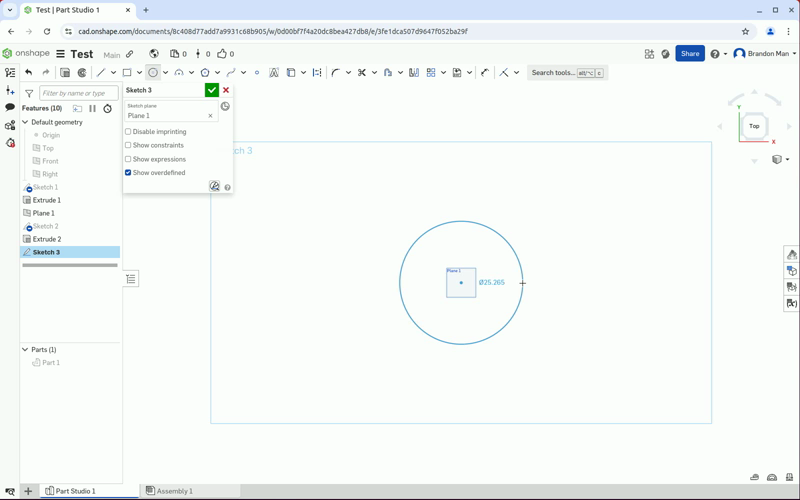
click(522, 282)
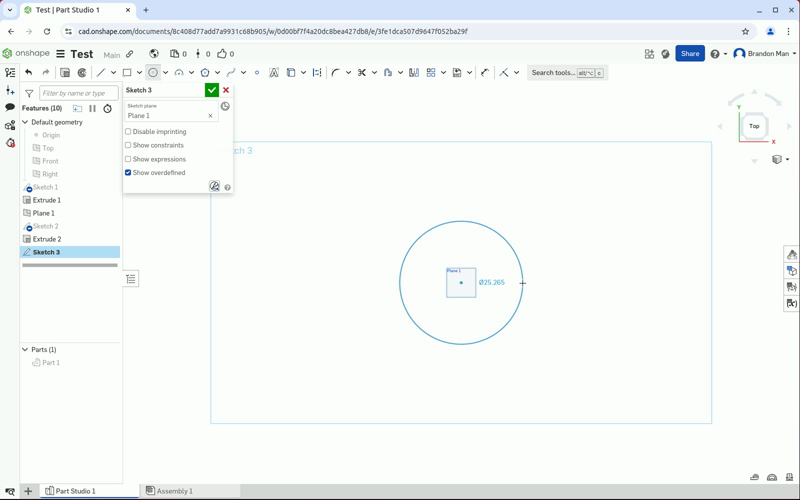
key(esc)
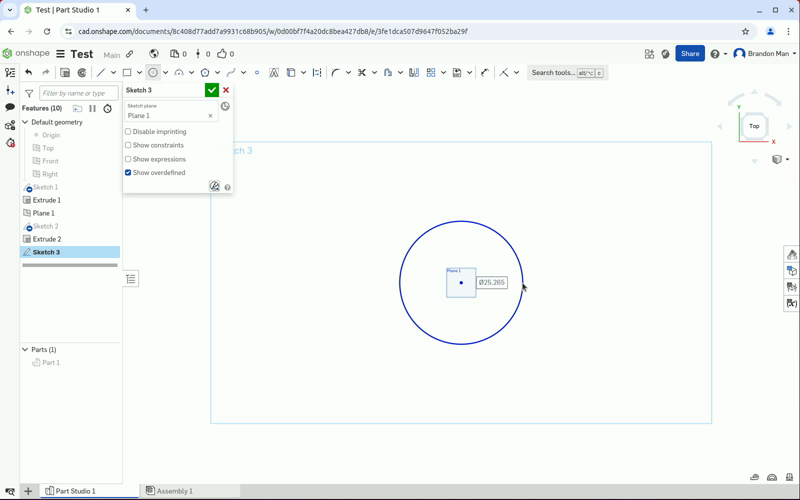
mouse_move(423, 293)
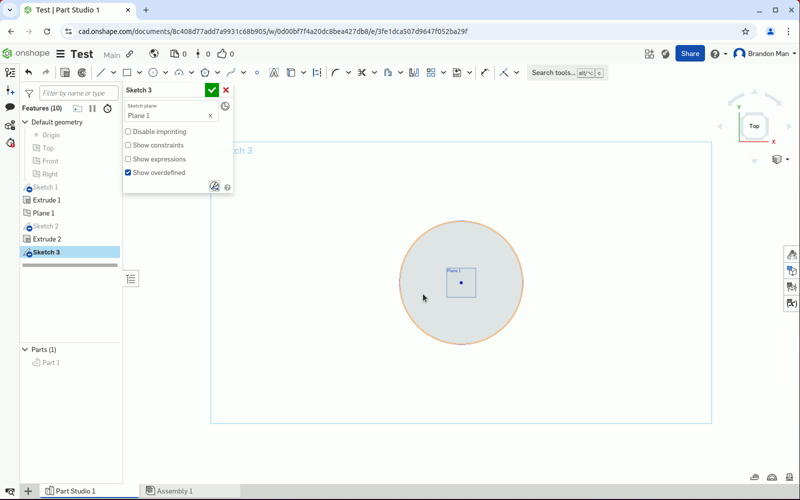
click(423, 293)
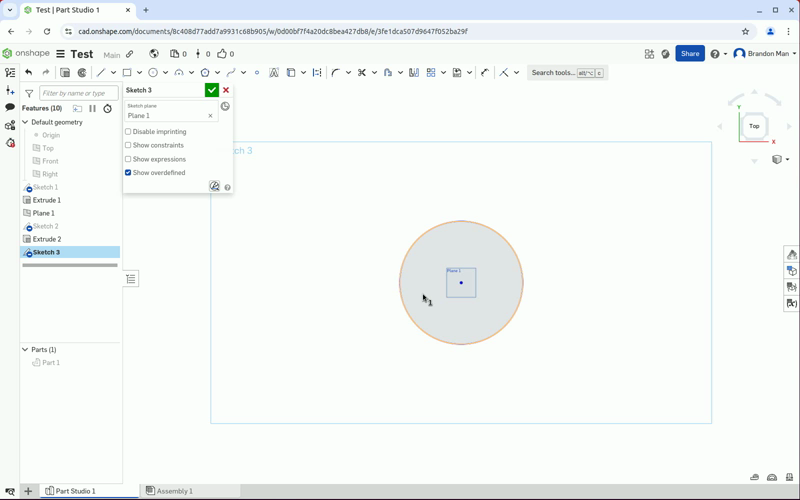
mouse_move(73, 352)
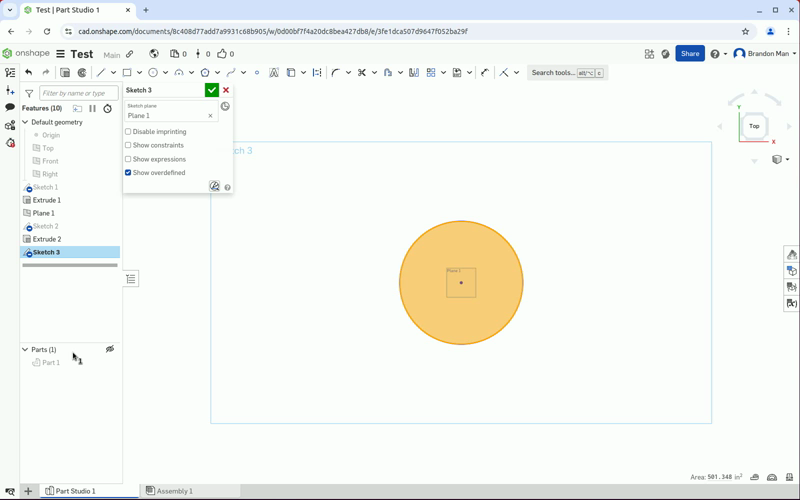
key(shift+y)
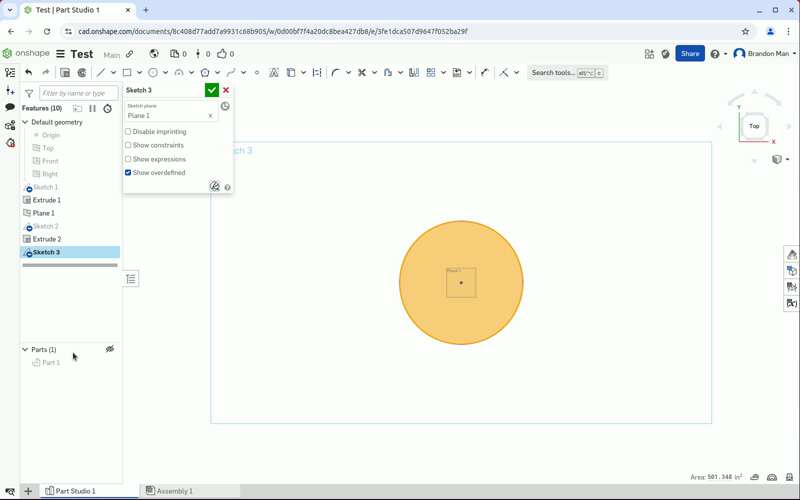
key(shift+e)
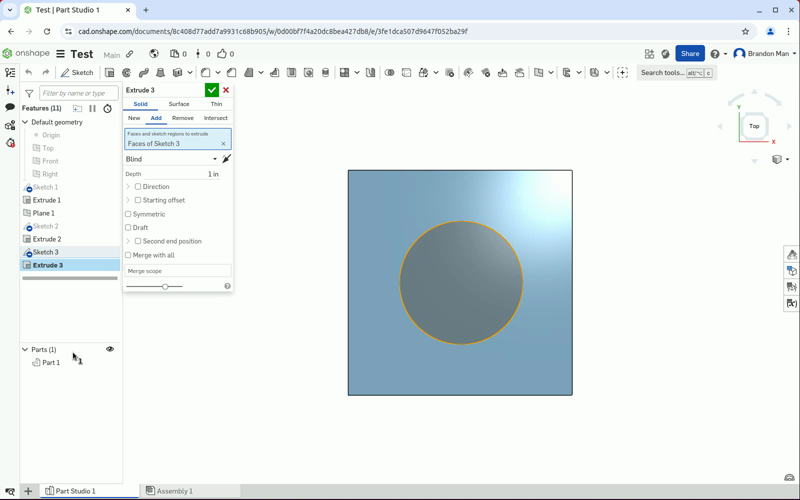
mouse_move(143, 106)
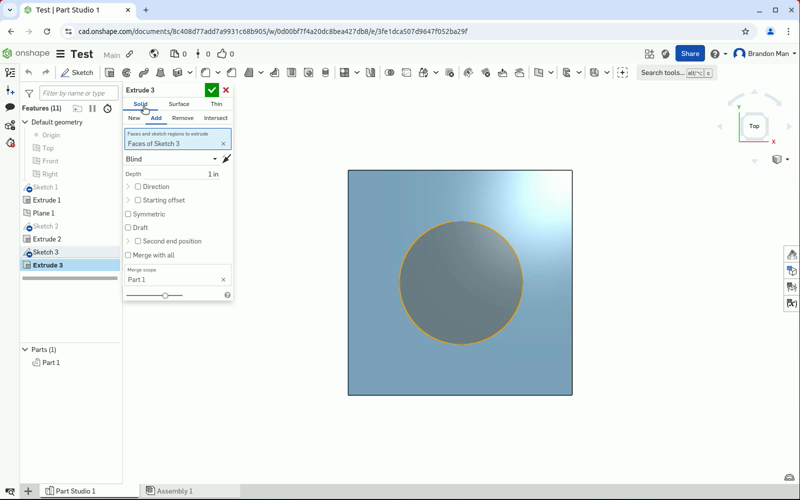
click(143, 106)
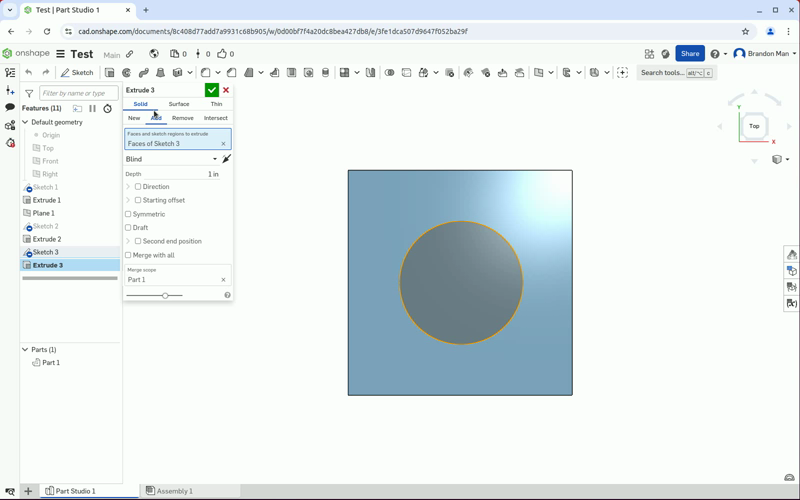
mouse_move(186, 120)
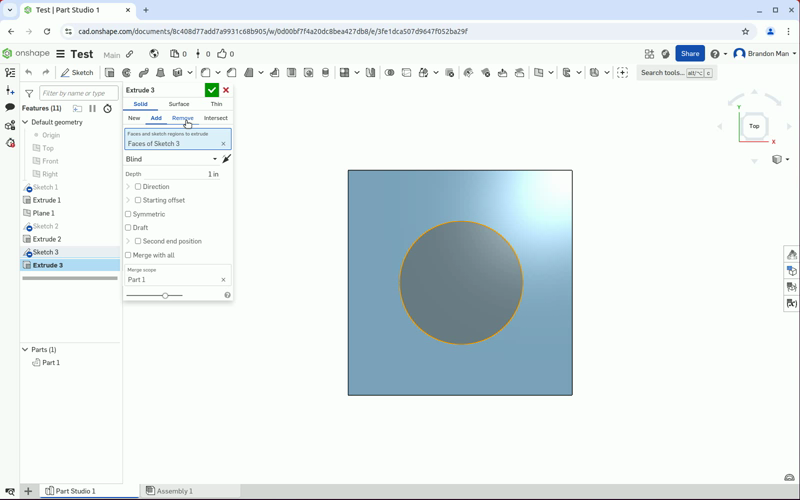
click(186, 120)
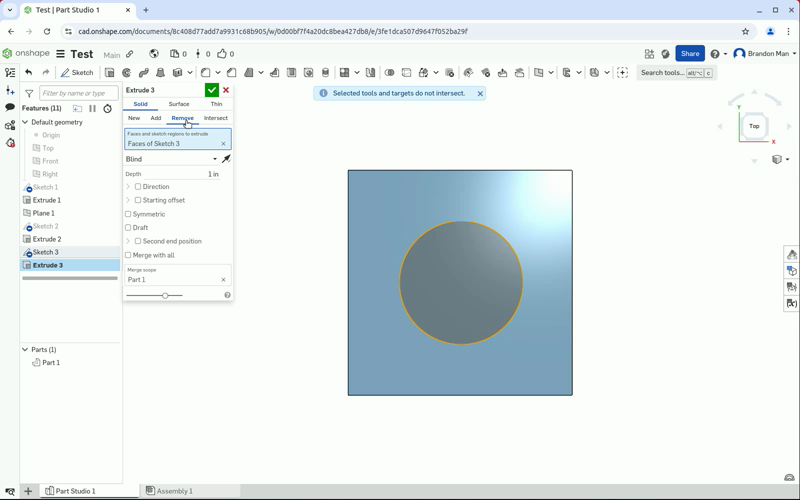
key(tab, 4)
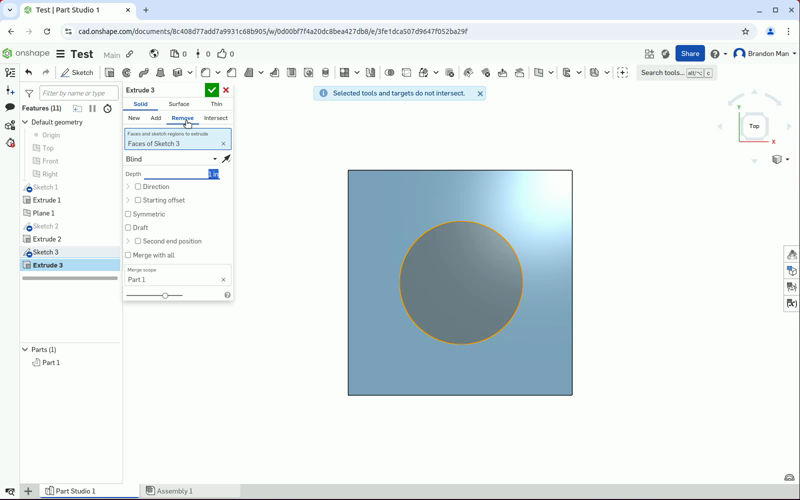
text(10.591)
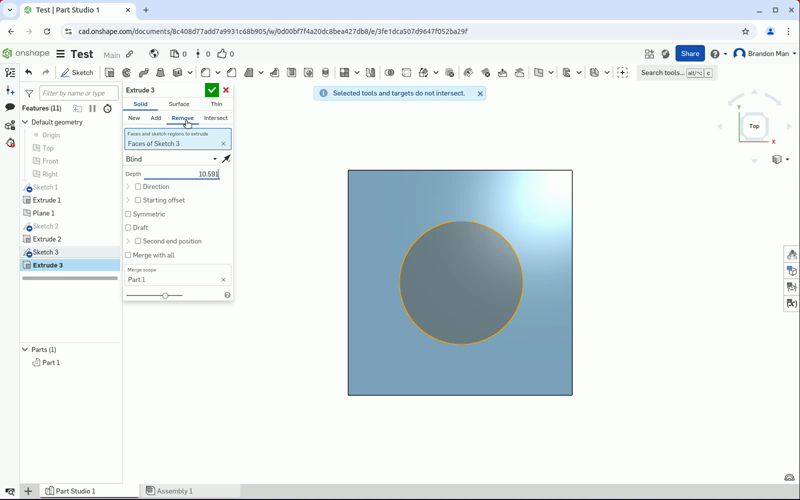
key(tab, 6)
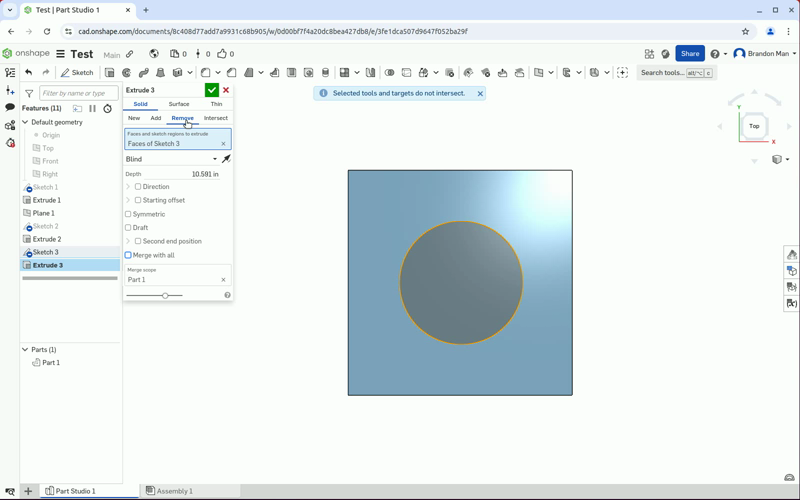
key(space)
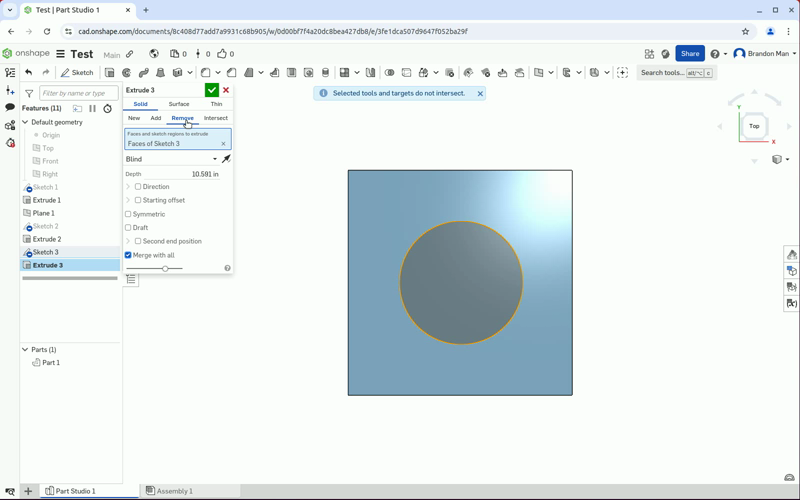
key(enter)
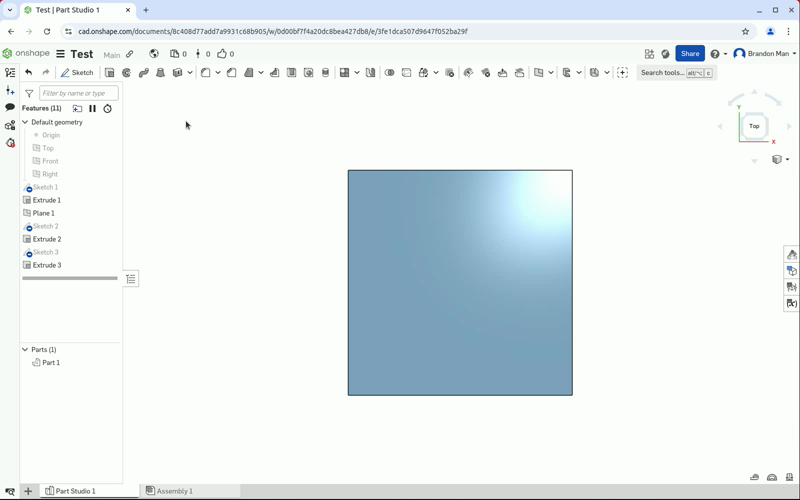
key(shift+h)
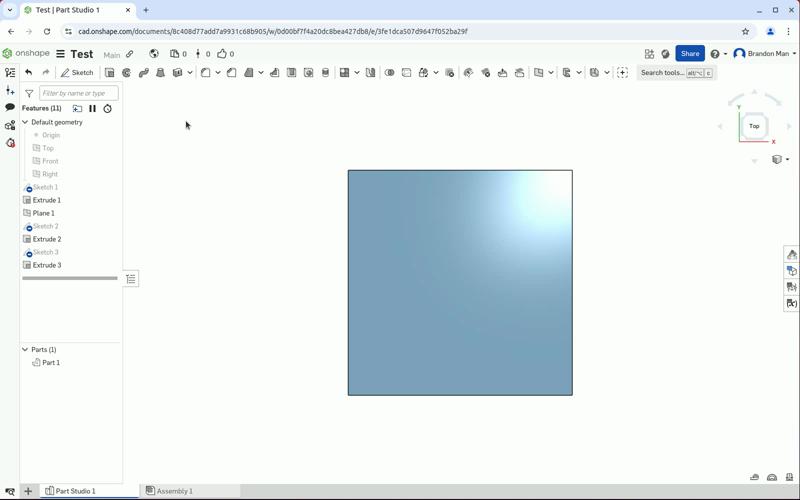
key(shift+h)
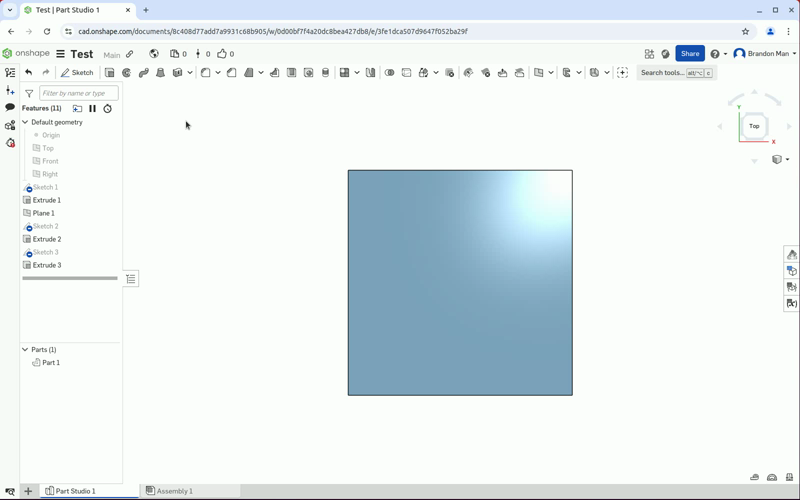
mouse_move(73, 189)
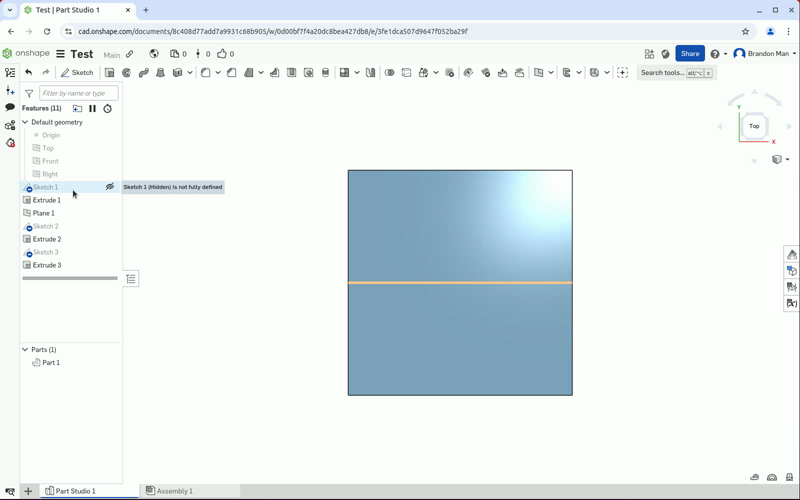
click(73, 189)
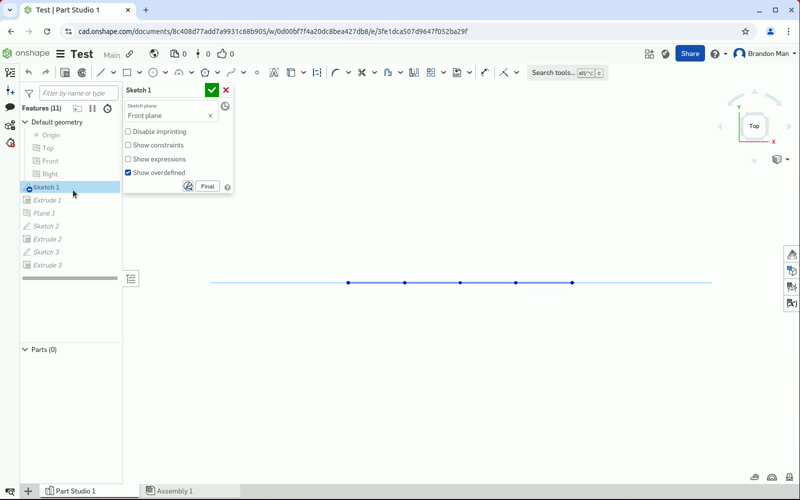
mouse_move(229, 92)
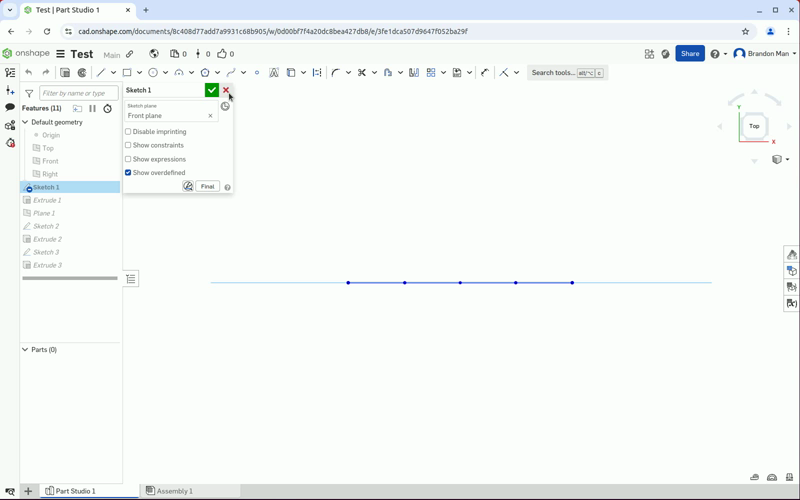
click(229, 92)
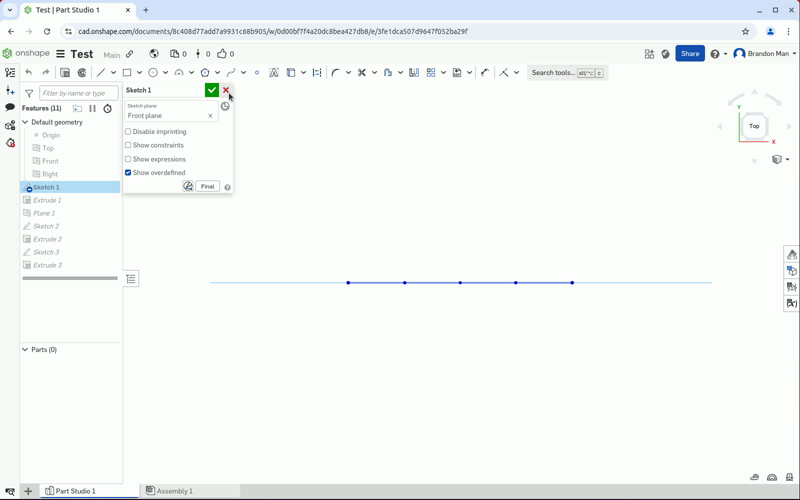
key(shift+s)
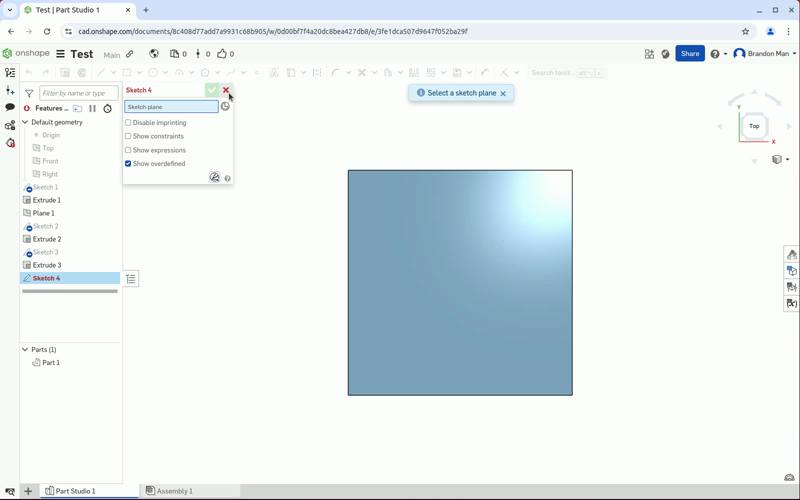
mouse_move(73, 215)
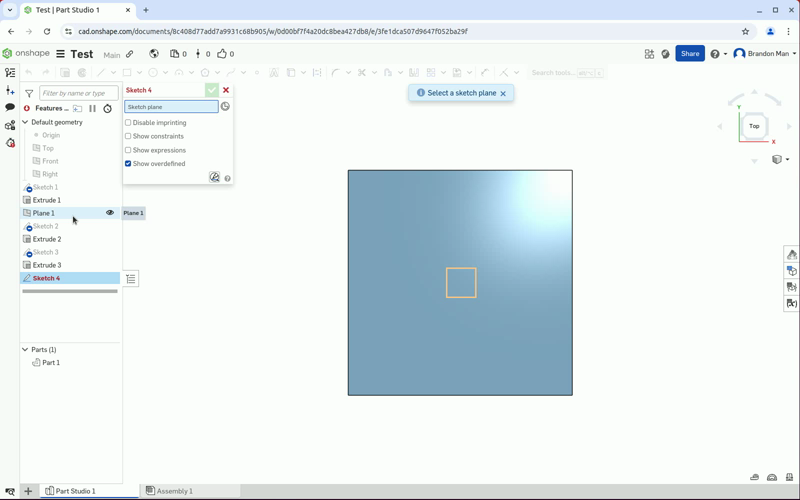
click(73, 215)
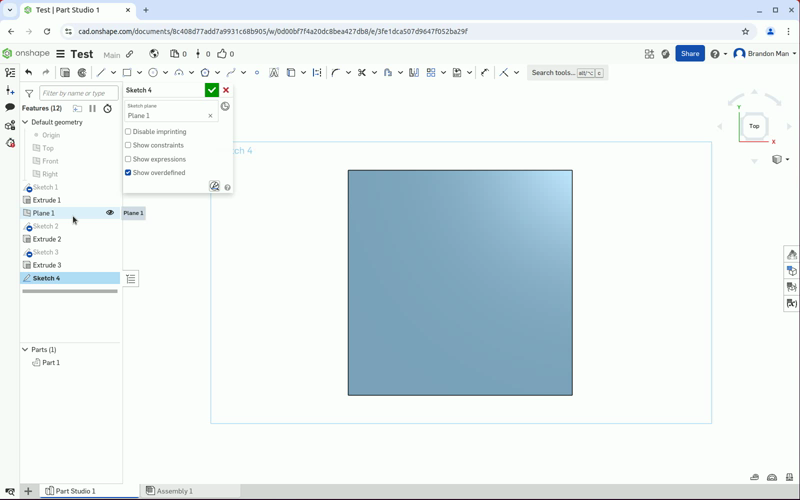
mouse_move(73, 352)
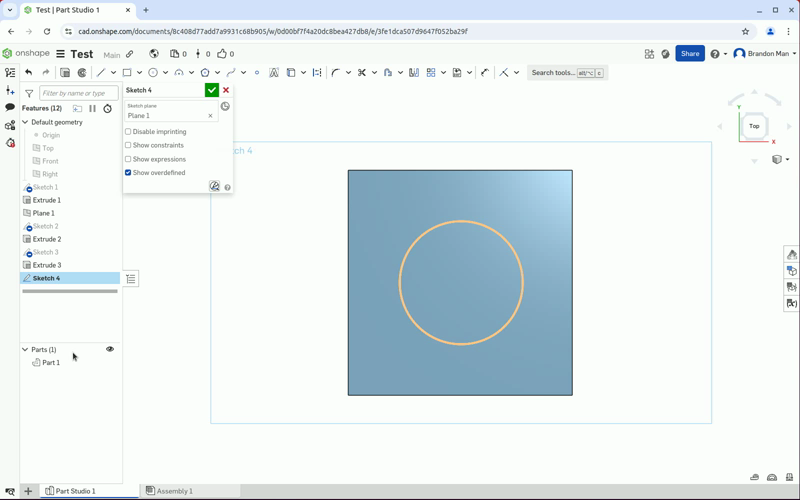
key(y)
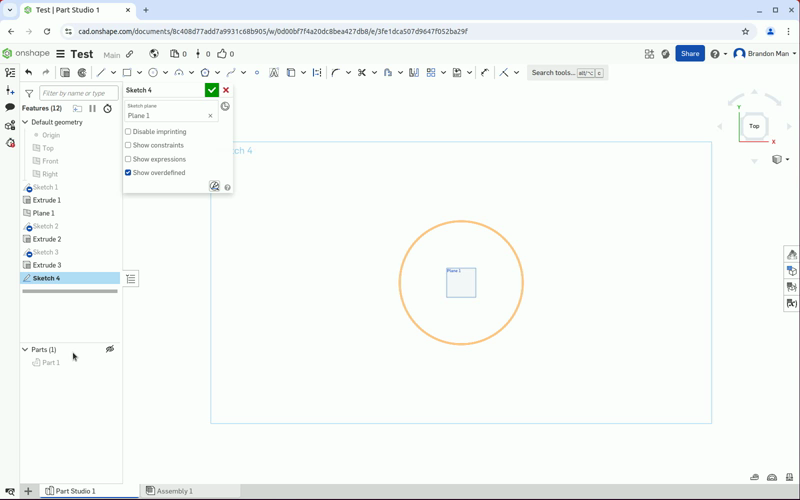
key(c)
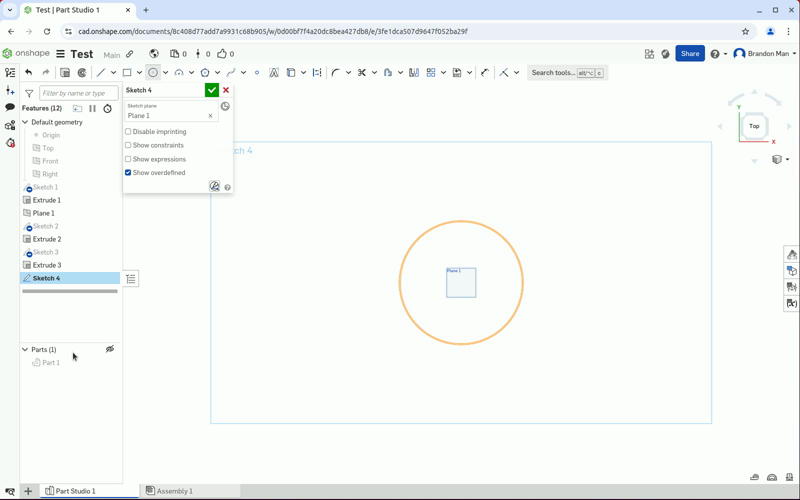
key_down(shift)
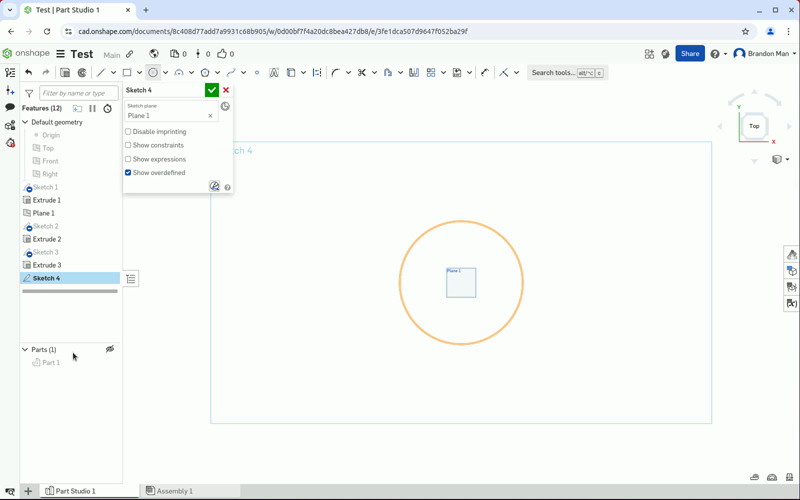
mouse_move(461, 282)
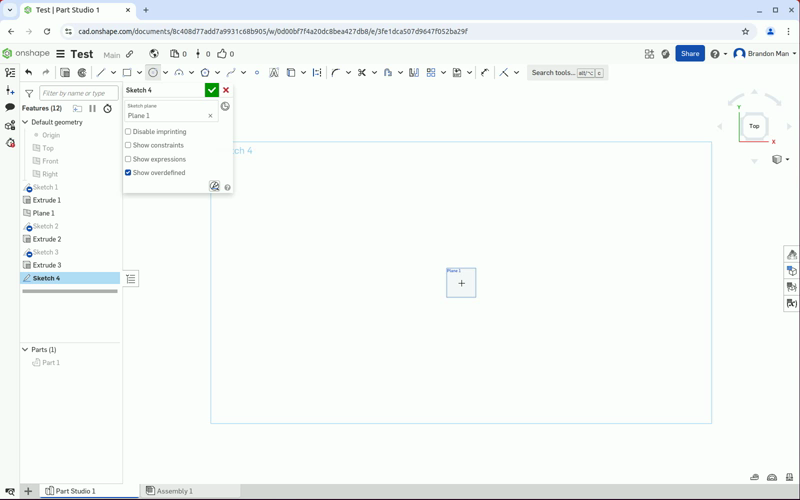
click(461, 282)
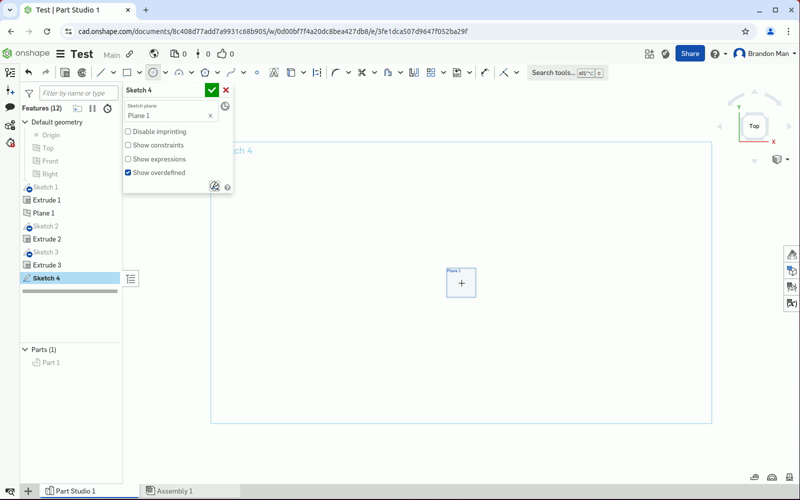
key_up(shift)
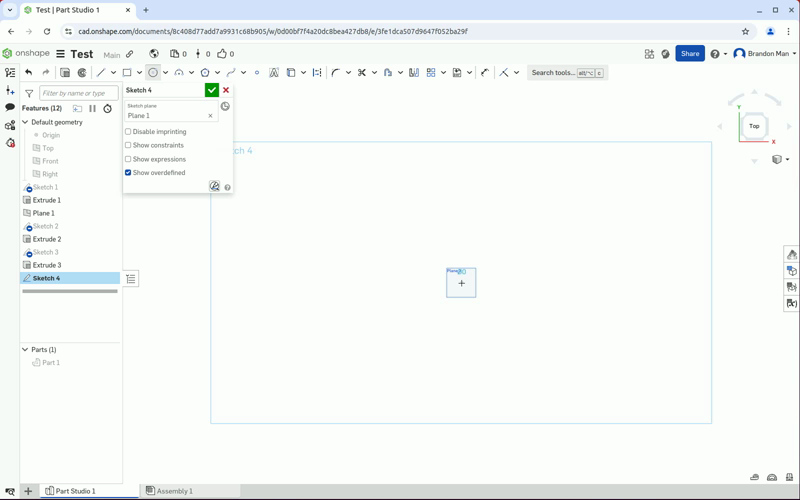
mouse_move(564, 282)
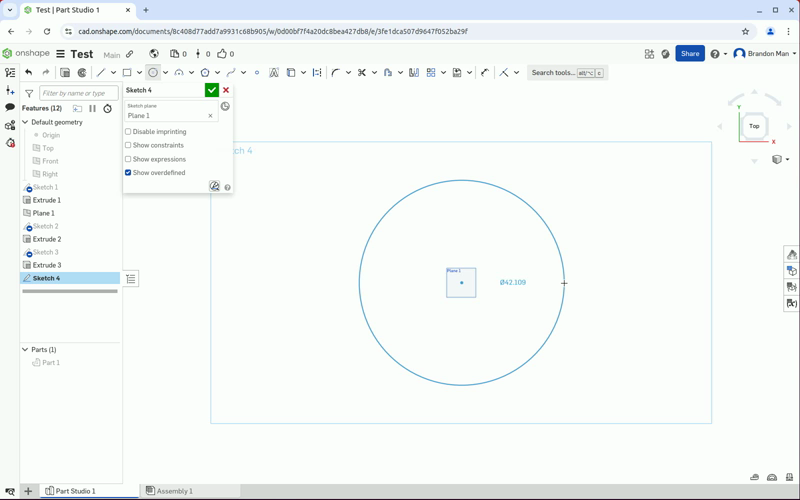
click(564, 282)
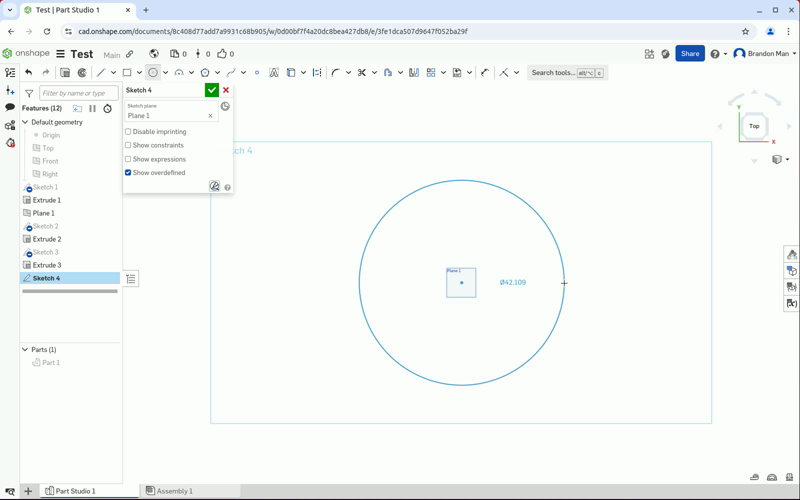
key(esc)
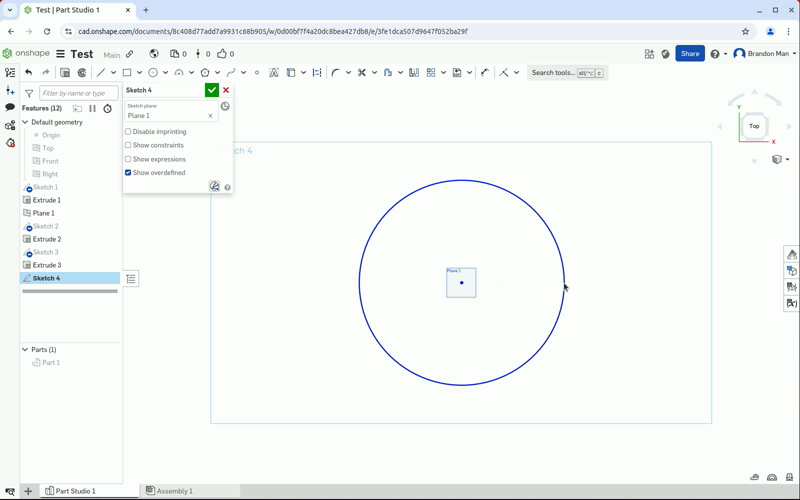
key(c)
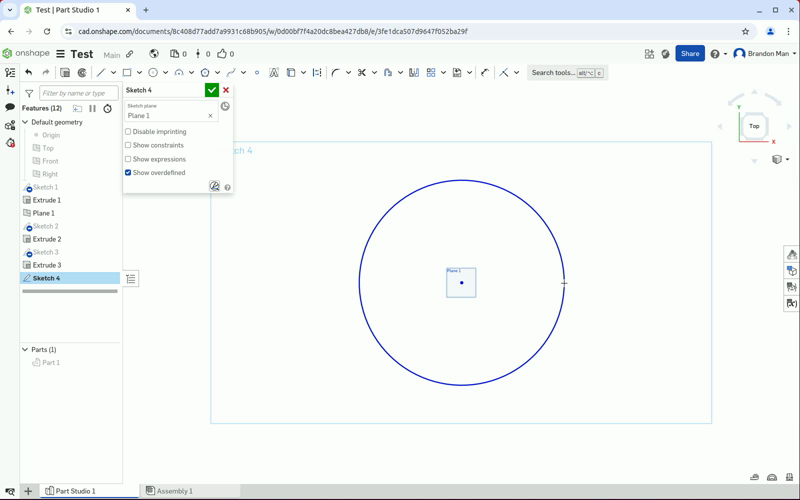
key_down(shift)
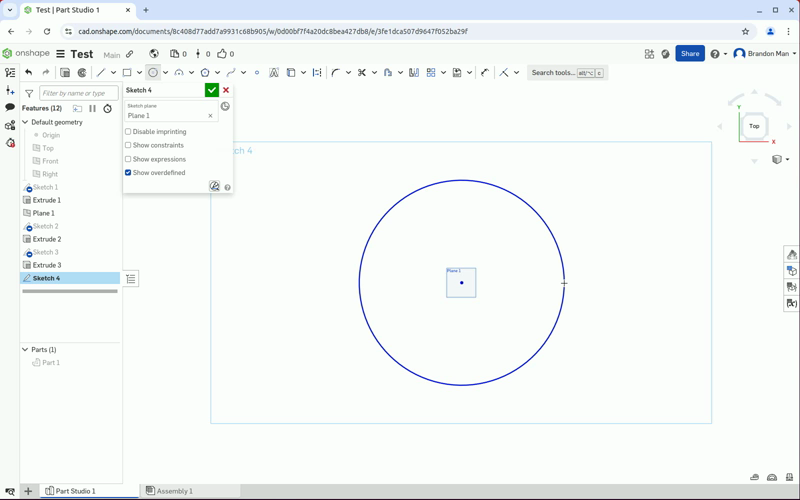
mouse_move(461, 282)
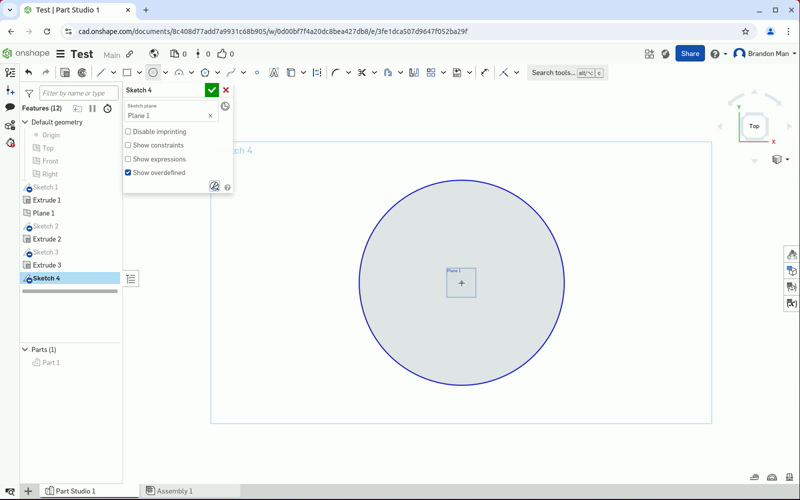
click(461, 282)
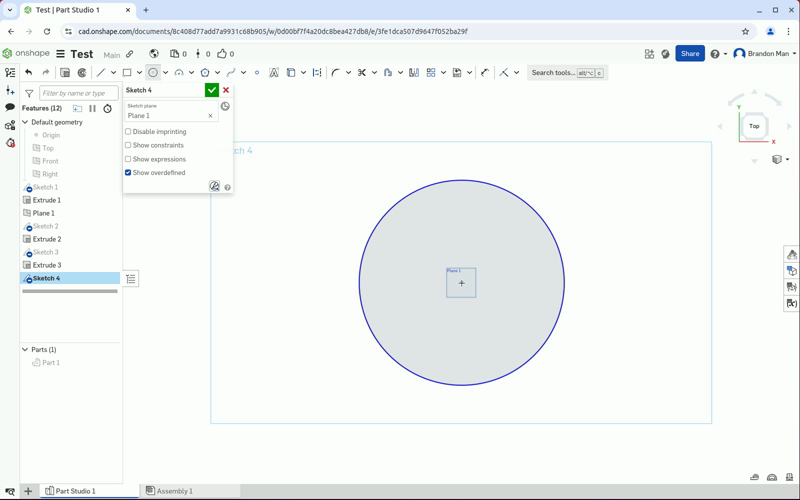
key_up(shift)
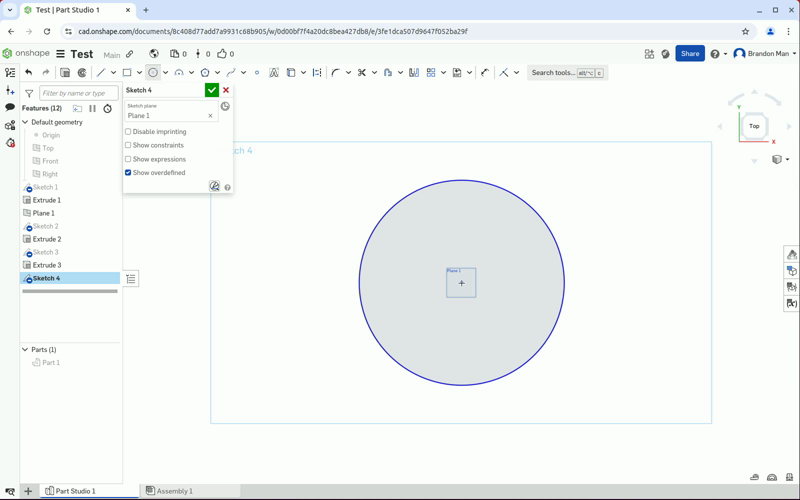
mouse_move(523, 282)
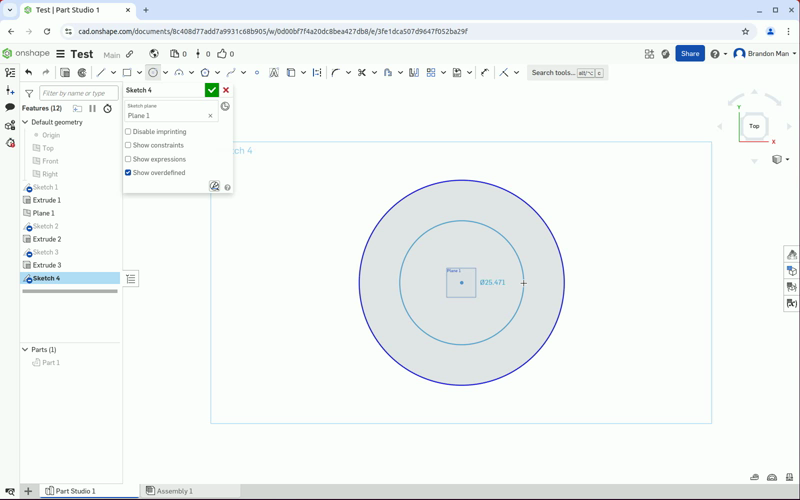
click(523, 282)
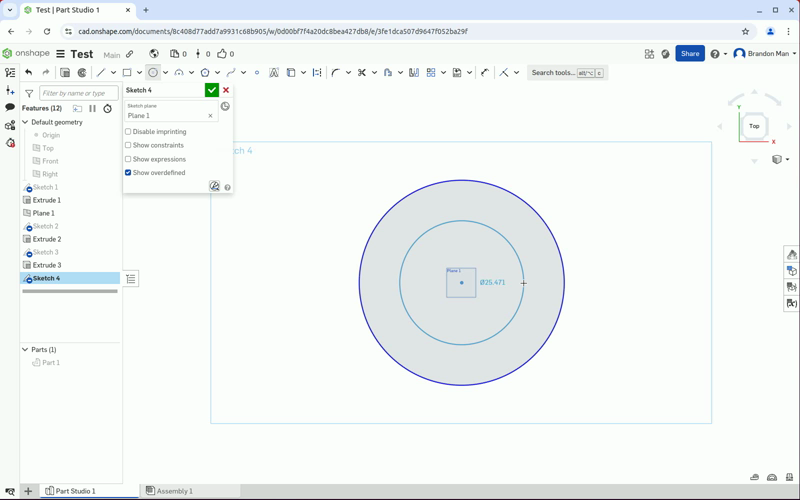
key(esc)
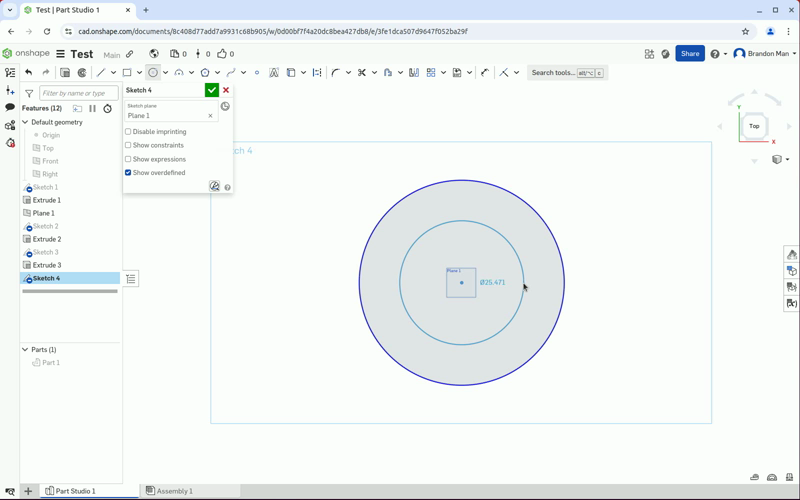
mouse_move(537, 316)
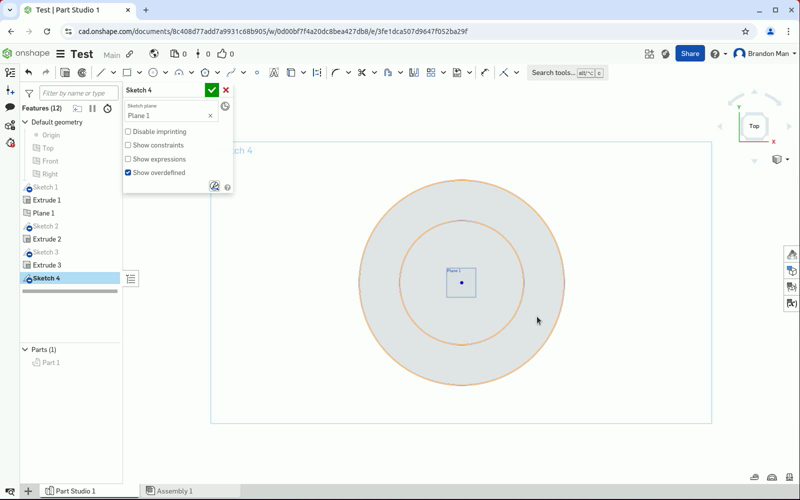
click(537, 316)
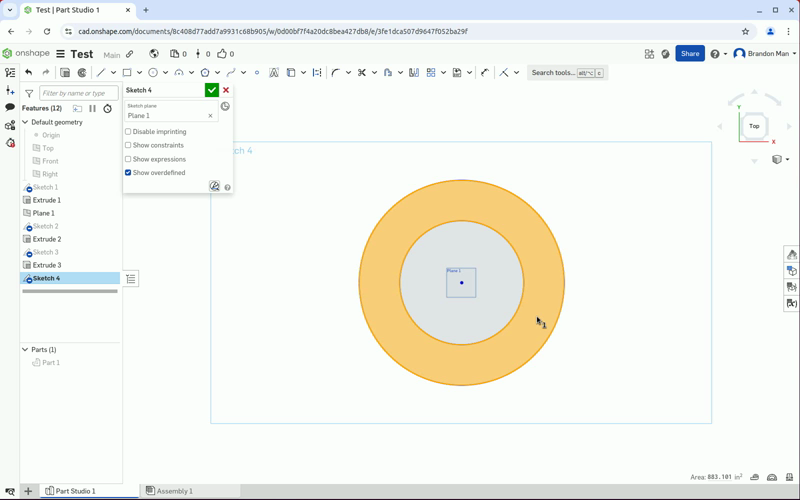
mouse_move(73, 352)
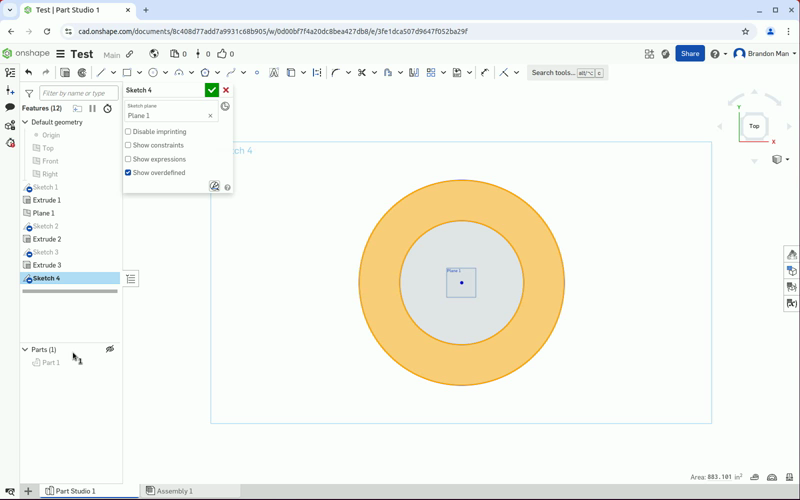
key(shift+y)
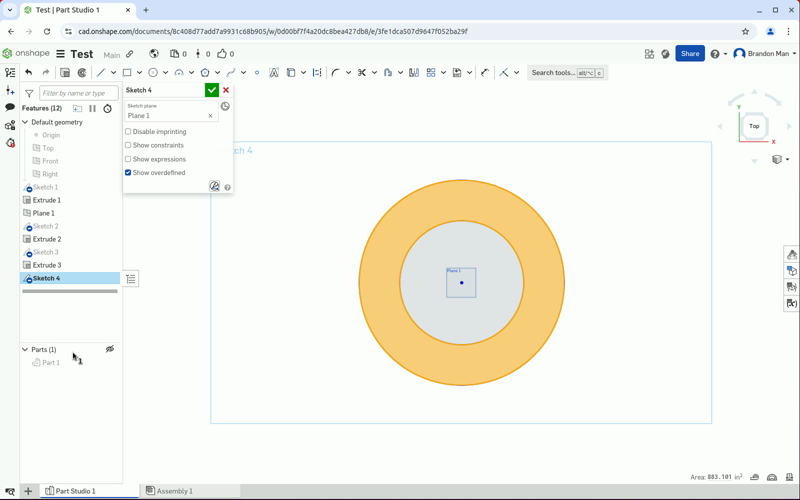
key(shift+e)
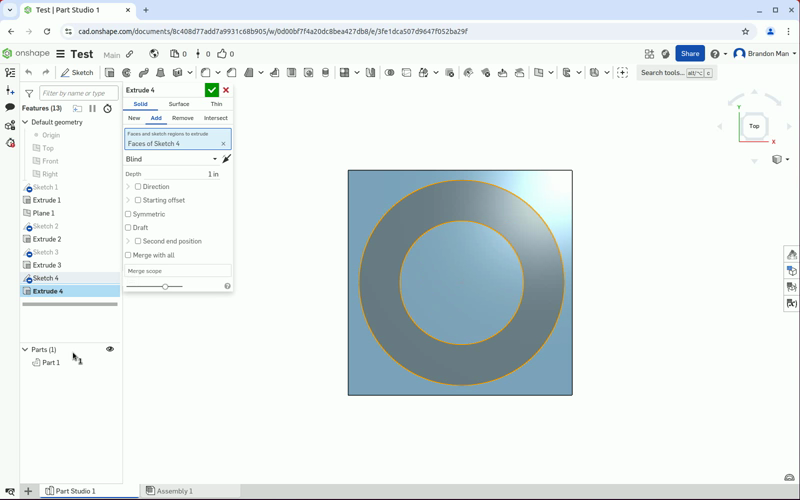
mouse_move(143, 106)
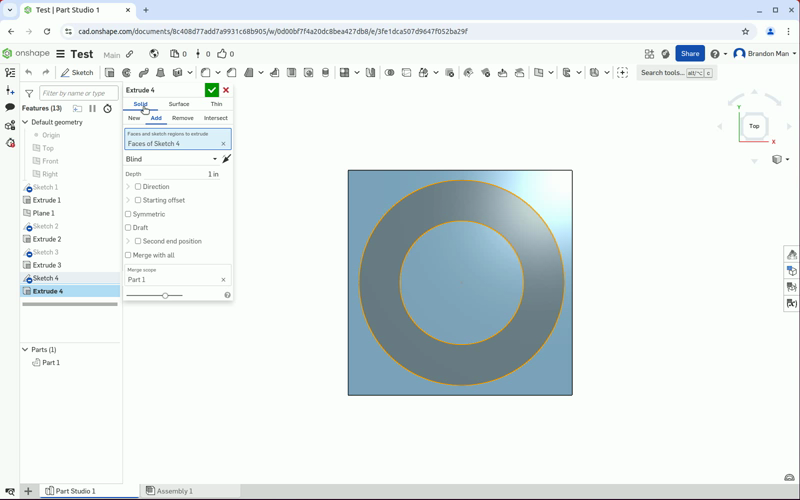
click(143, 106)
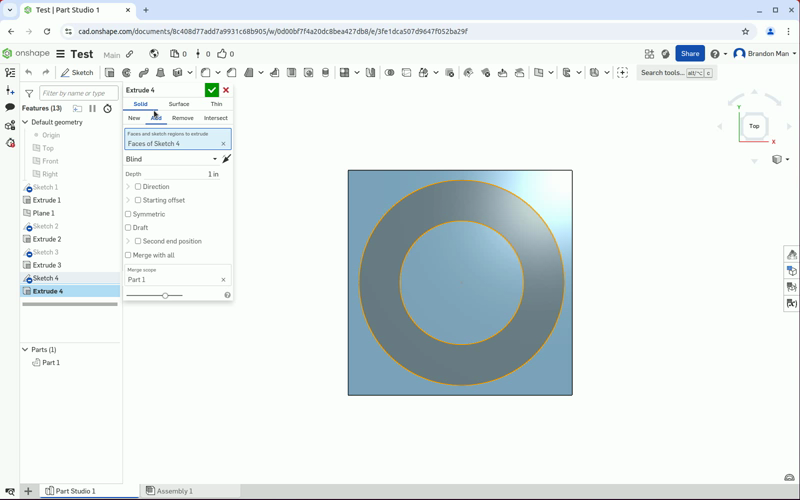
mouse_move(186, 120)
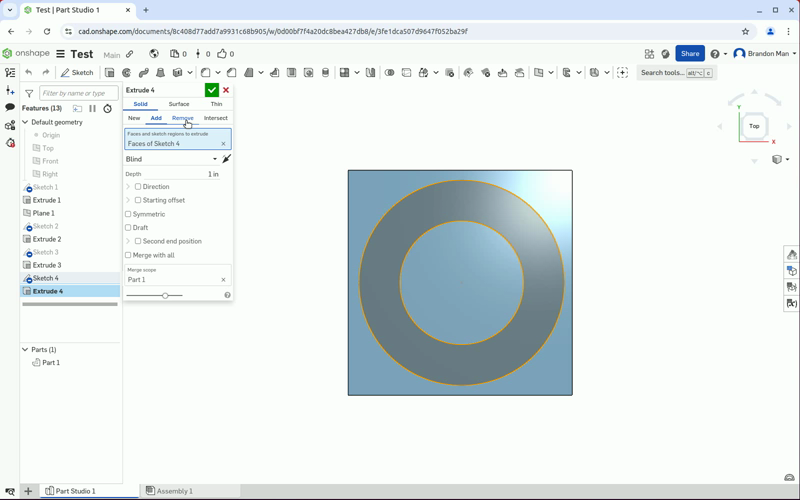
click(186, 120)
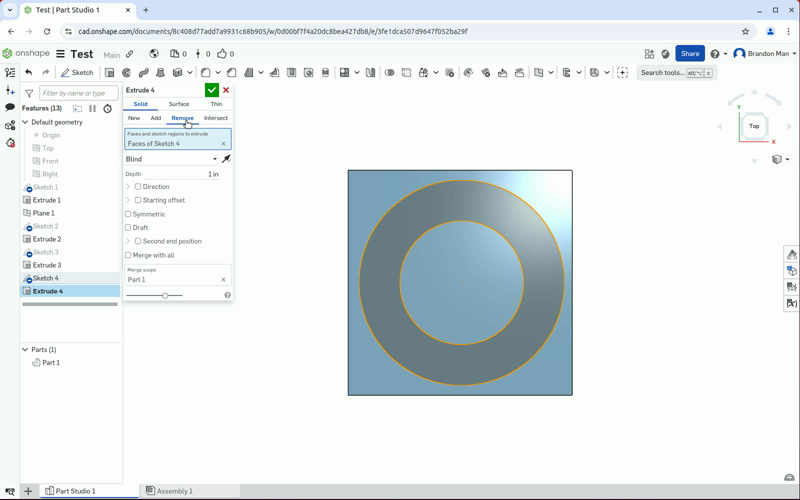
key(tab, 4)
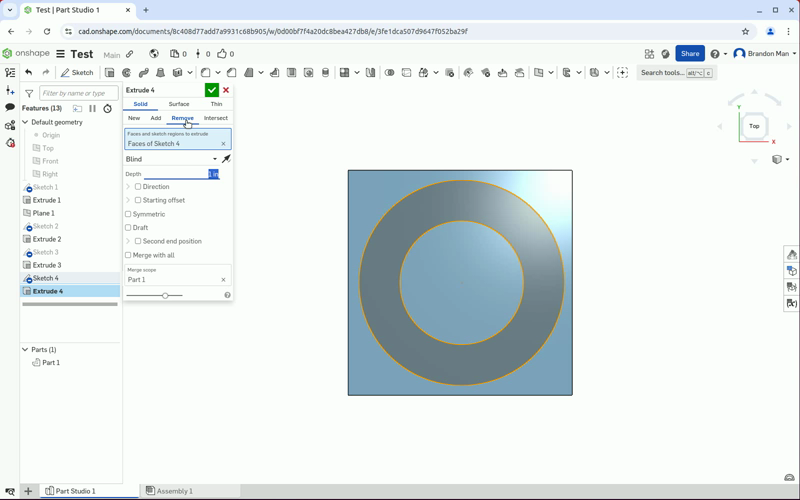
text(10.591)
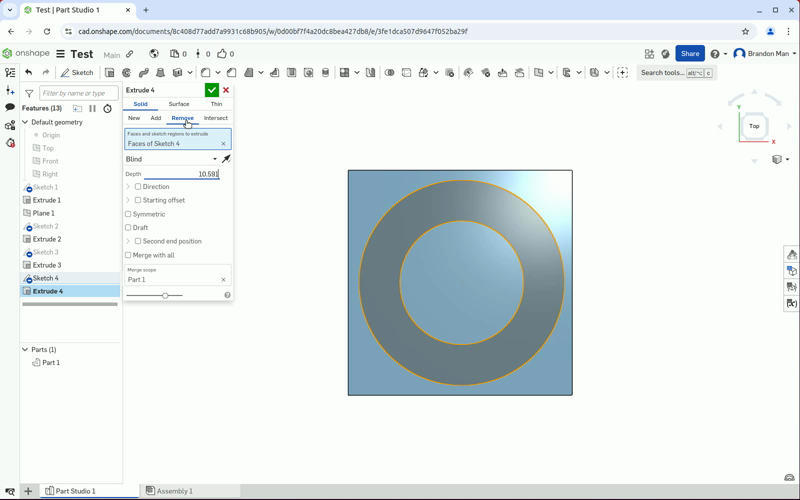
key(tab, 6)
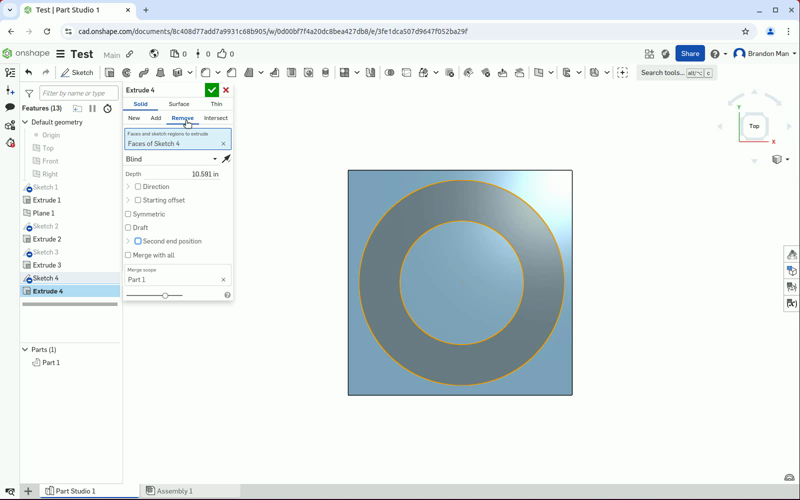
key(space)
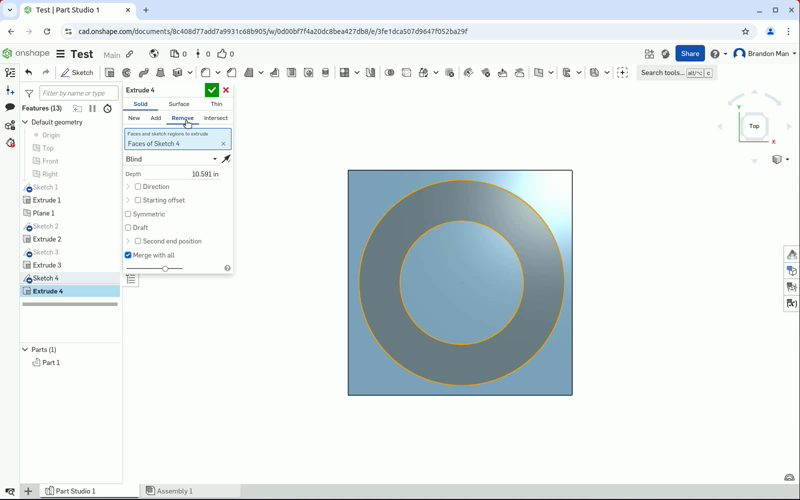
key(enter)
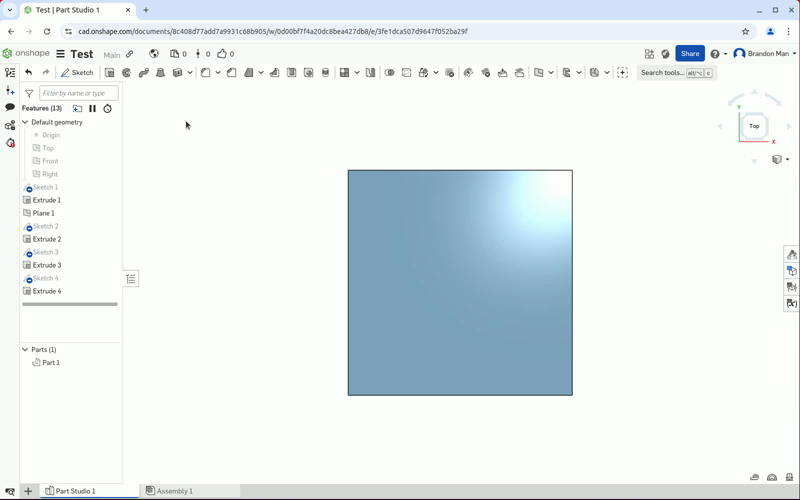
key(shift+h)
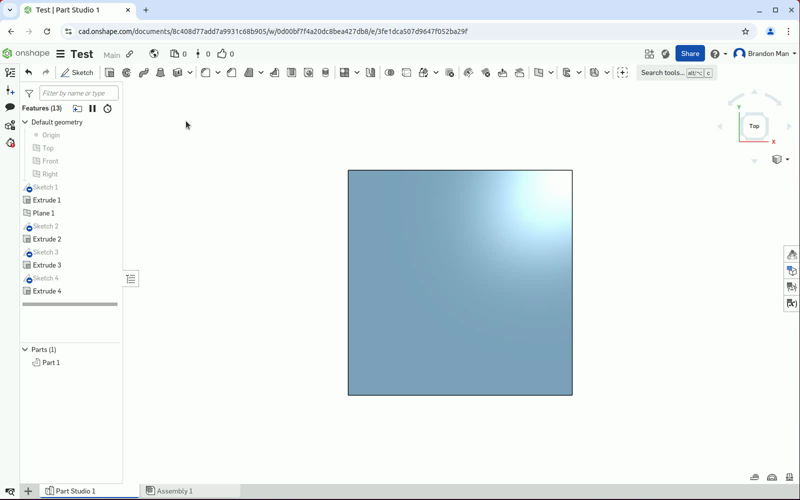
key(shift+h)
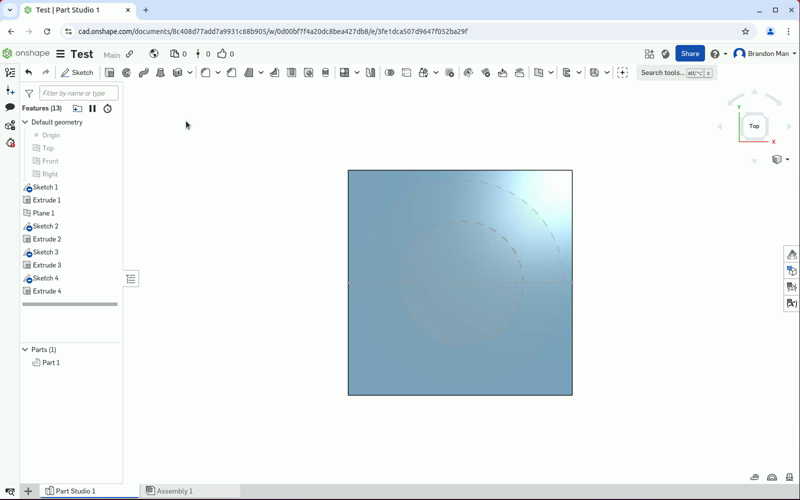
key(shift+7)
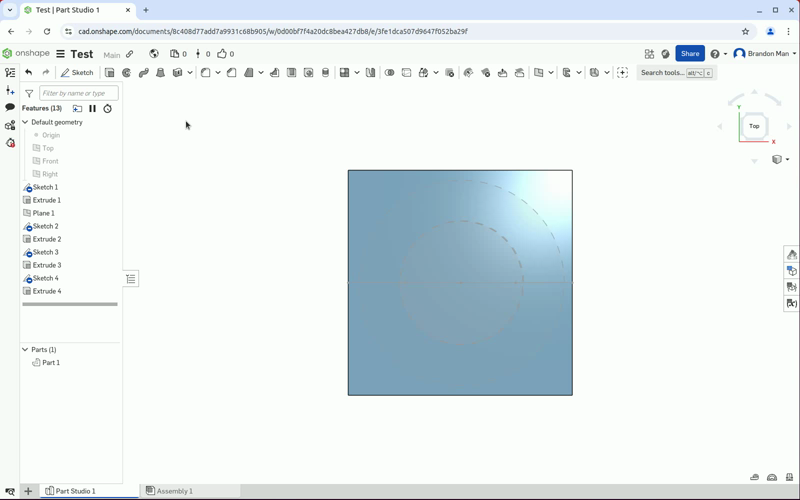
key(up, 3)
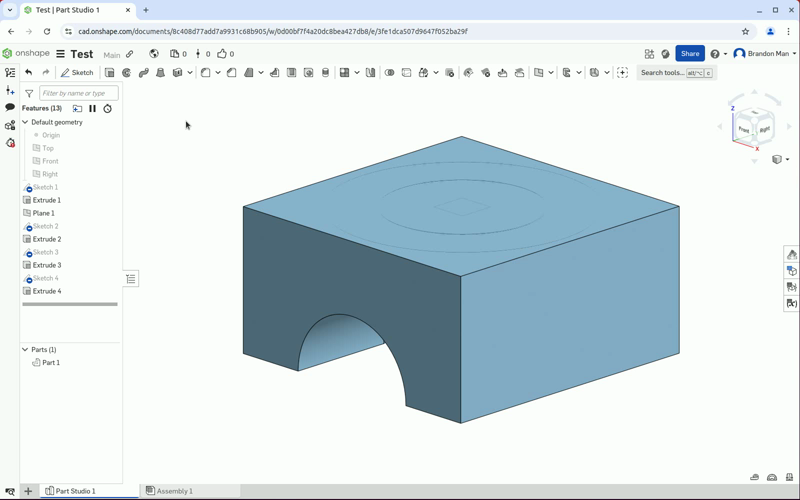
key(left, 3)
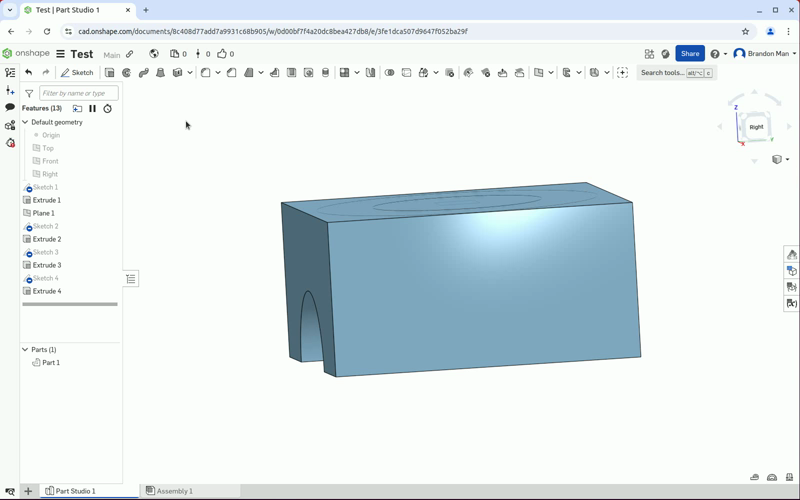
key(right, 3)
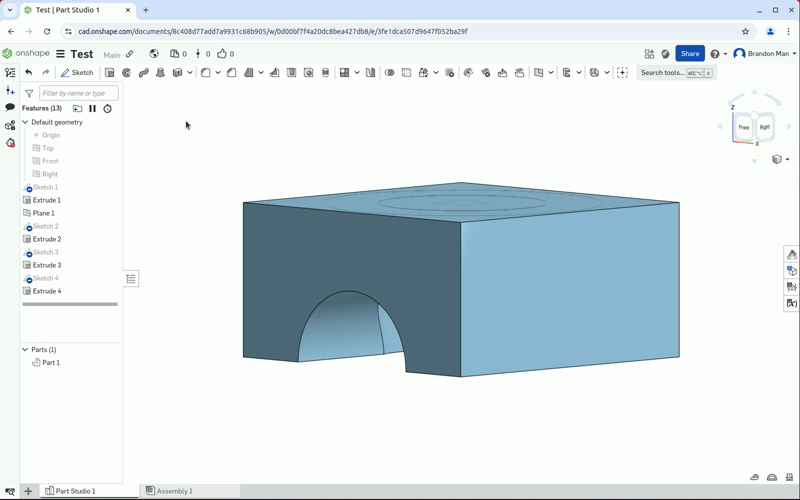
key(down, 3)
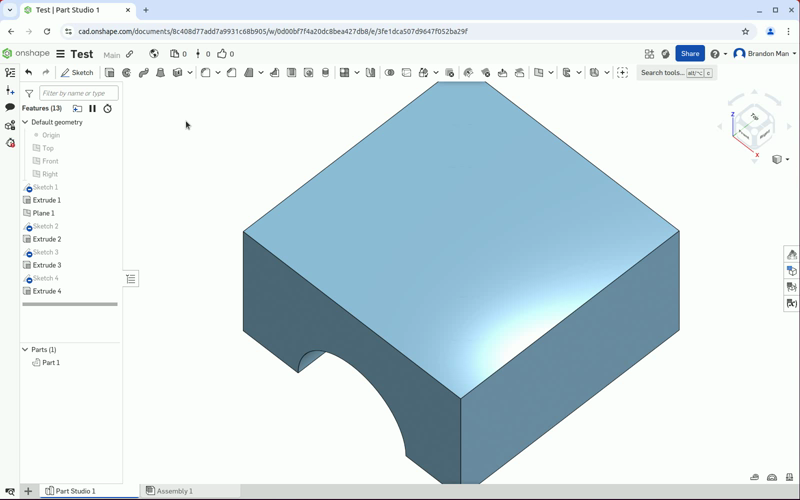
mouse_move(73, 189)
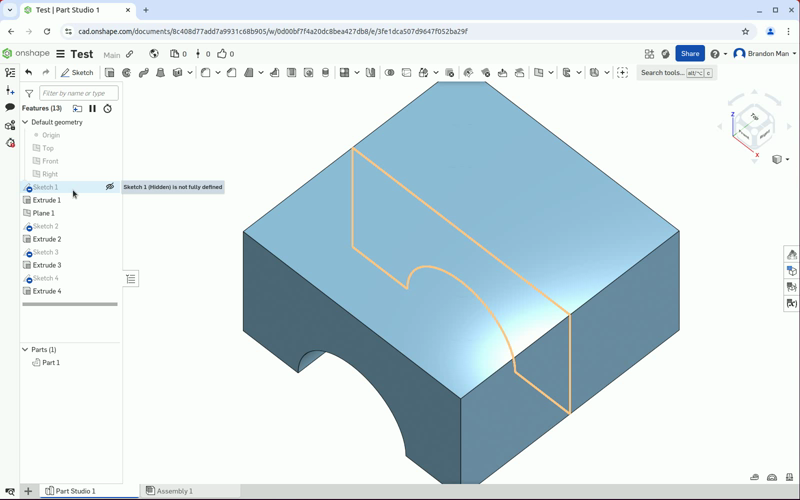
click(73, 189)